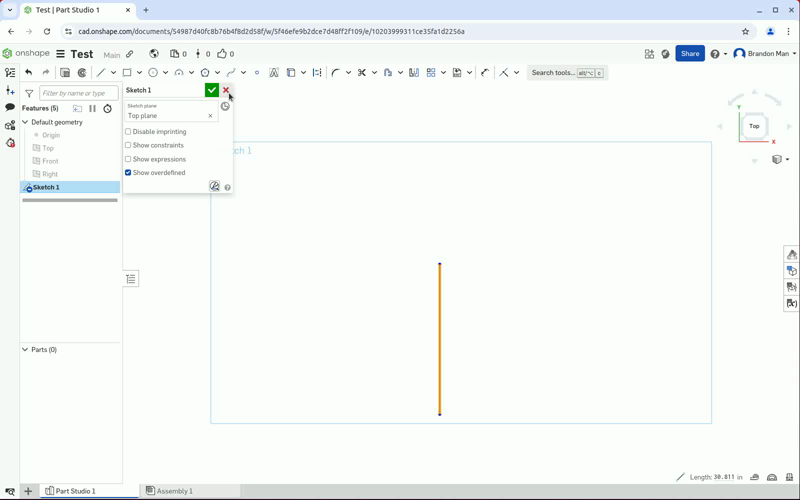
key(shift+h)
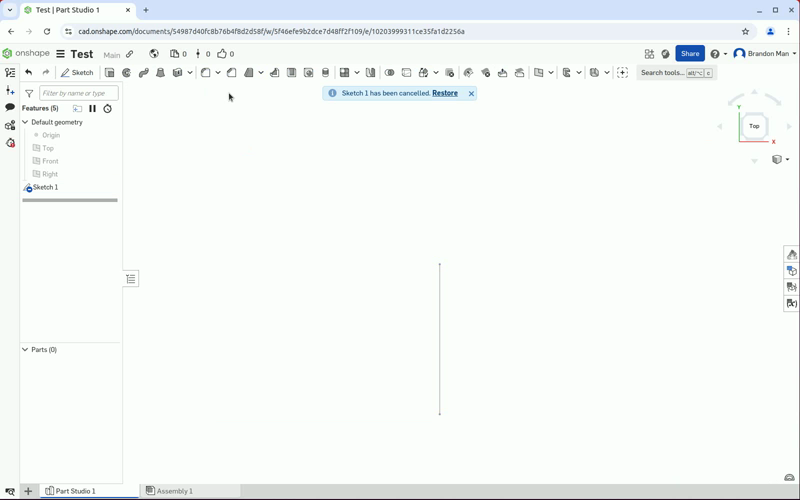
key(shift+s)
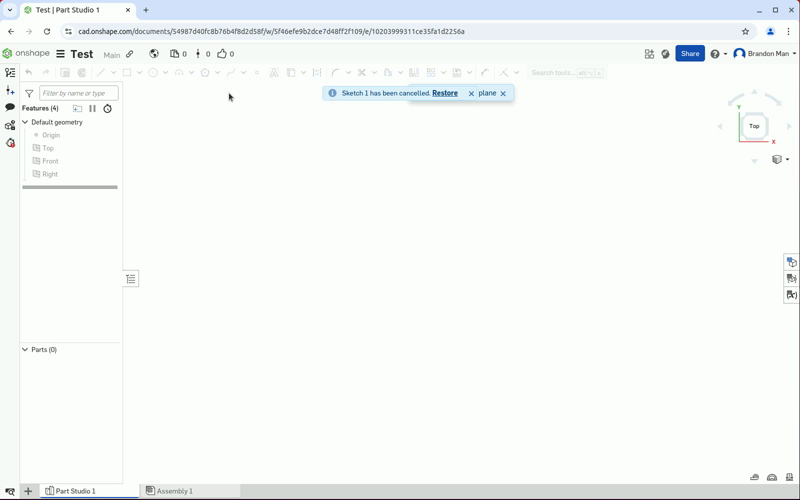
mouse_move(73, 150)
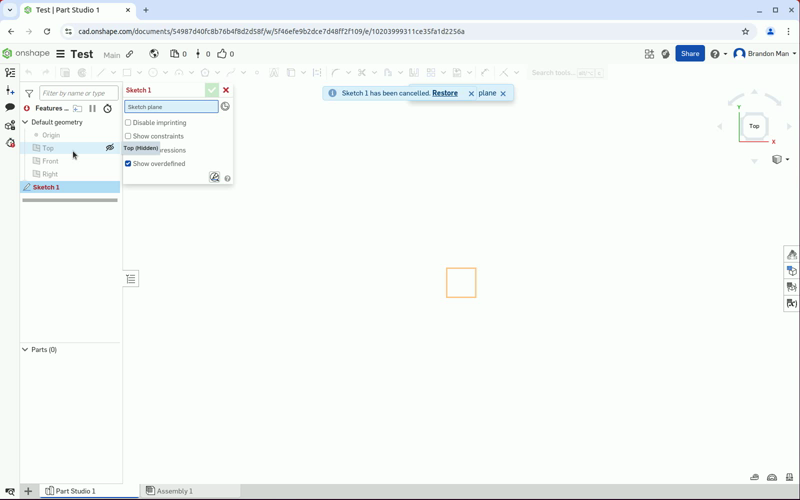
click(73, 150)
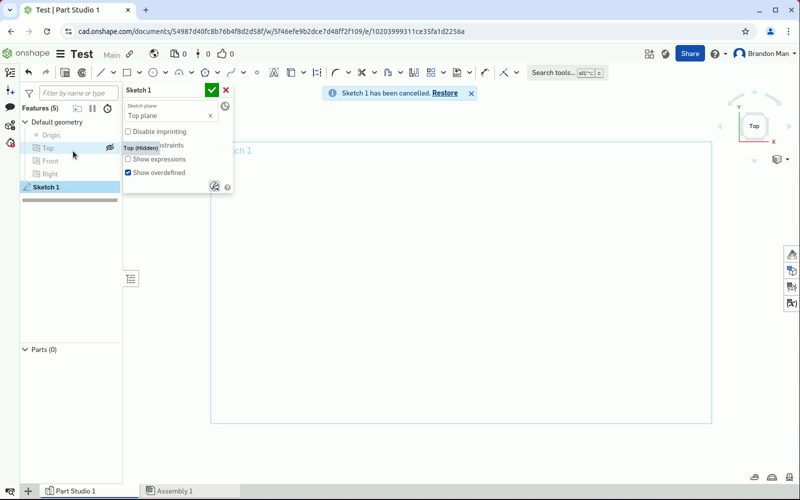
mouse_move(73, 352)
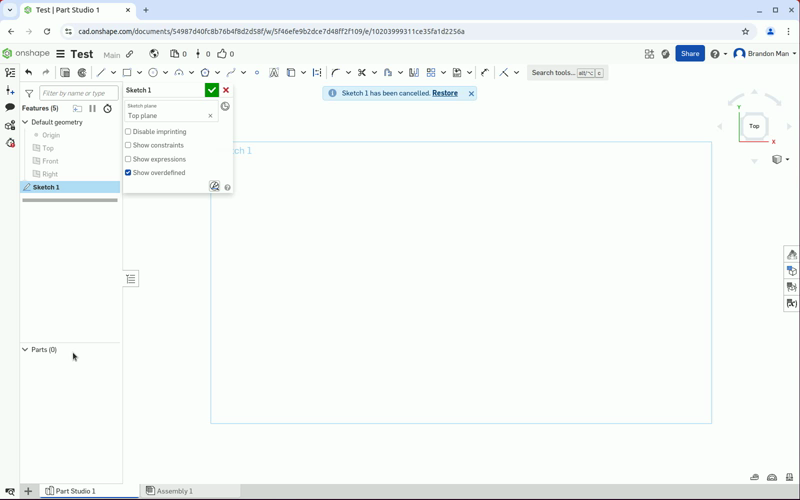
key(y)
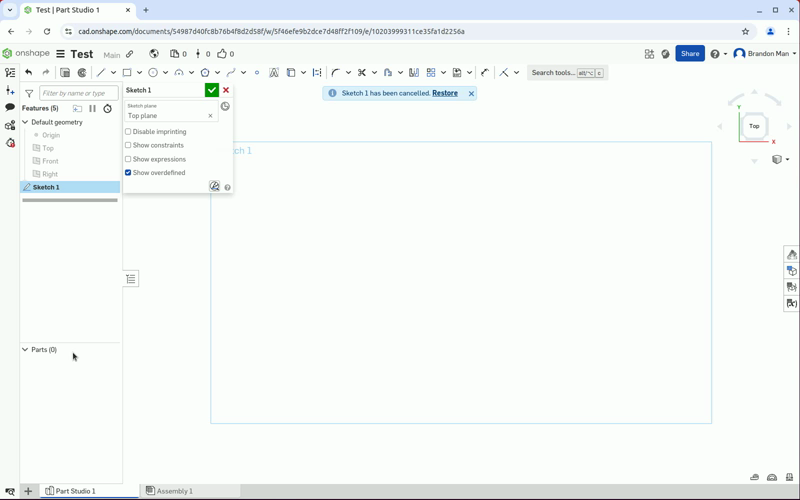
key(l)
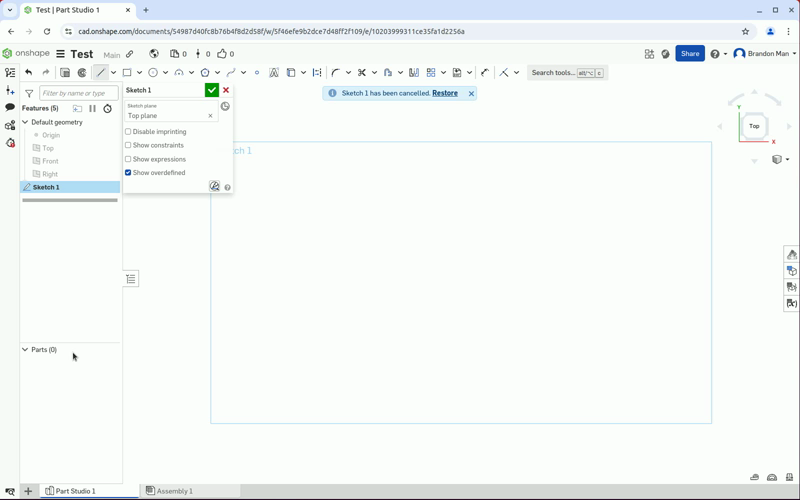
key_down(shift)
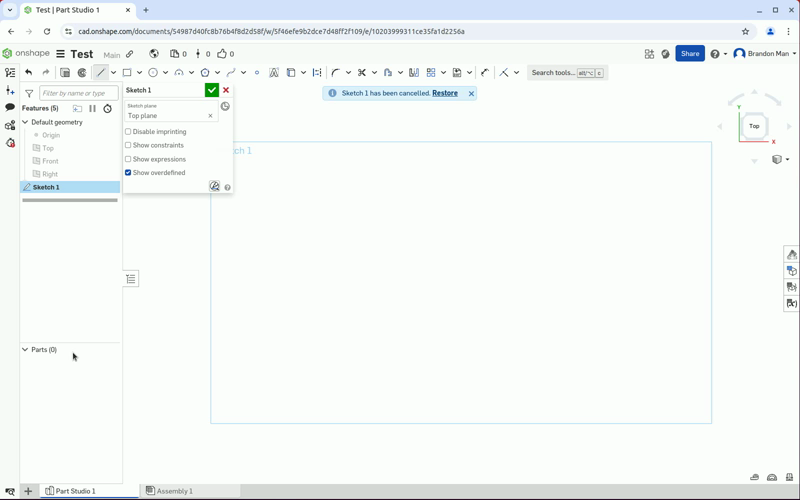
mouse_move(393, 282)
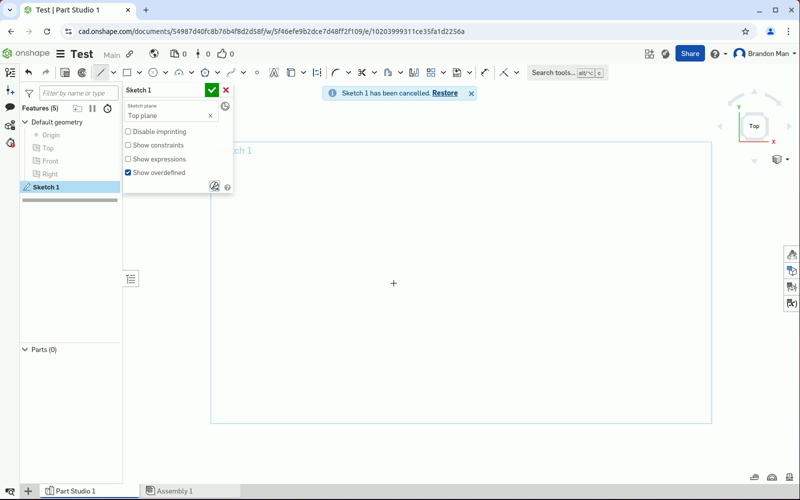
click(393, 282)
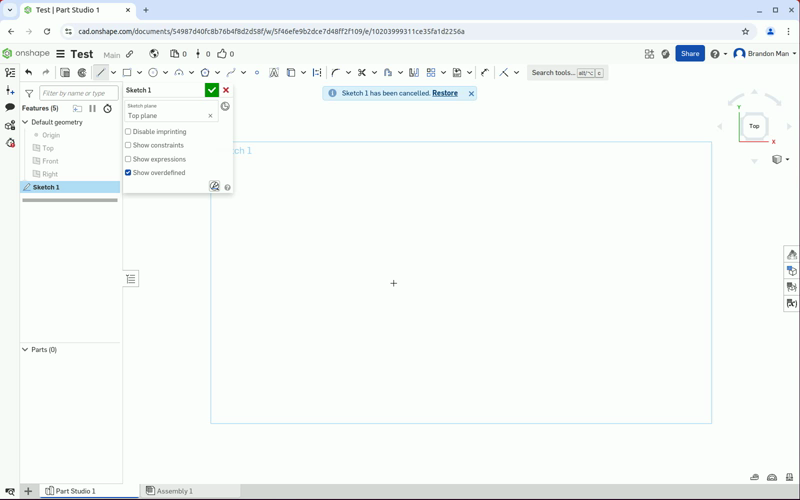
key_up(shift)
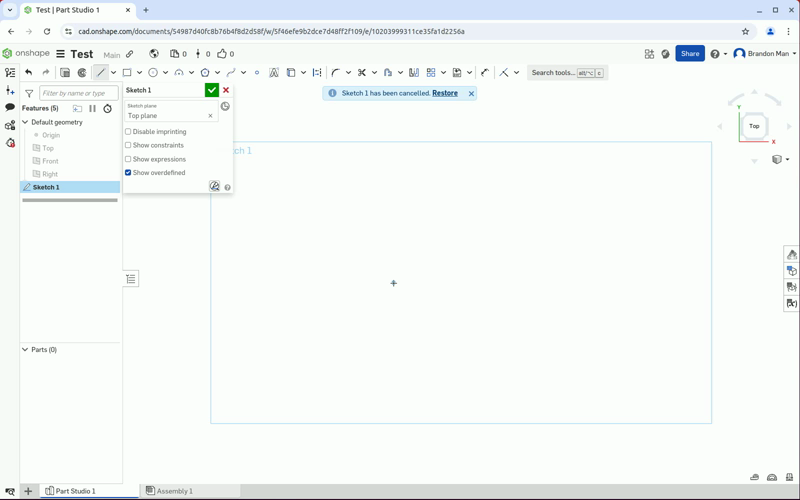
key_down(shift)
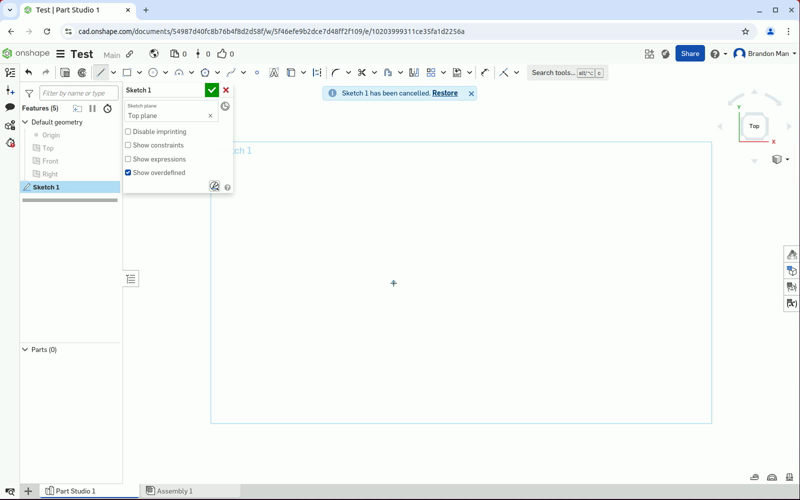
mouse_move(423, 282)
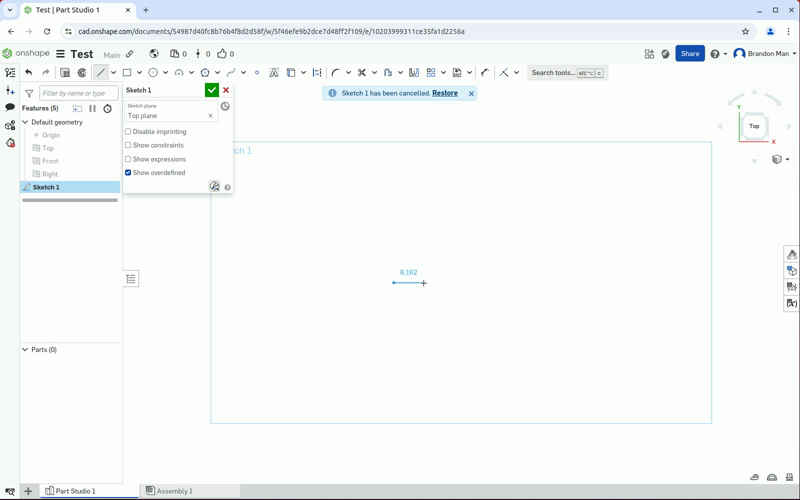
mouse_move(406, 322)
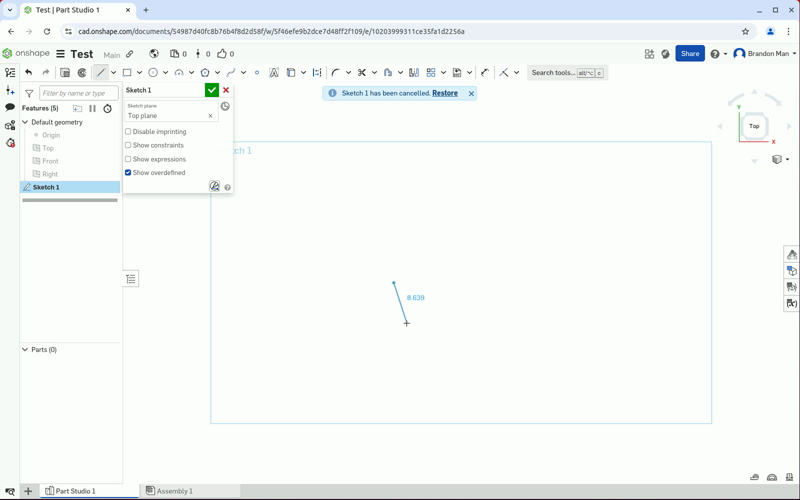
click(406, 322)
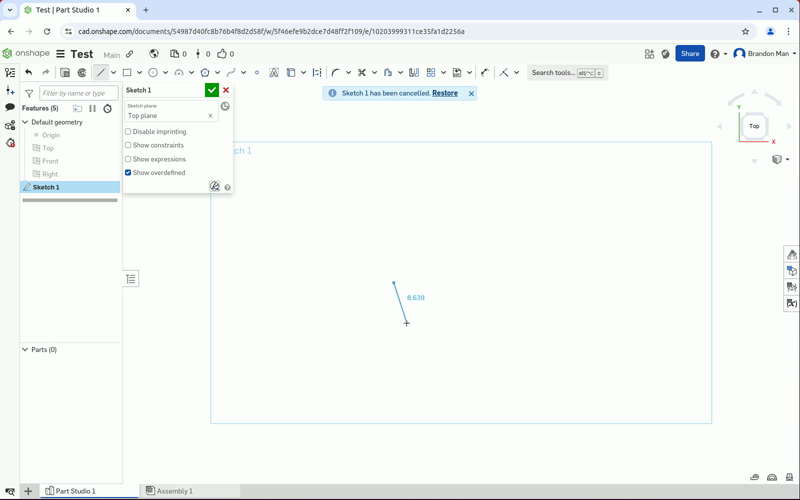
key_up(shift)
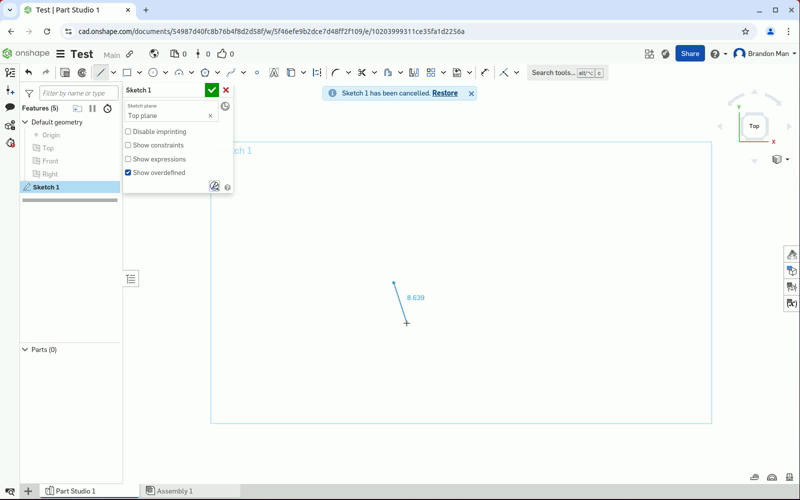
key_down(shift)
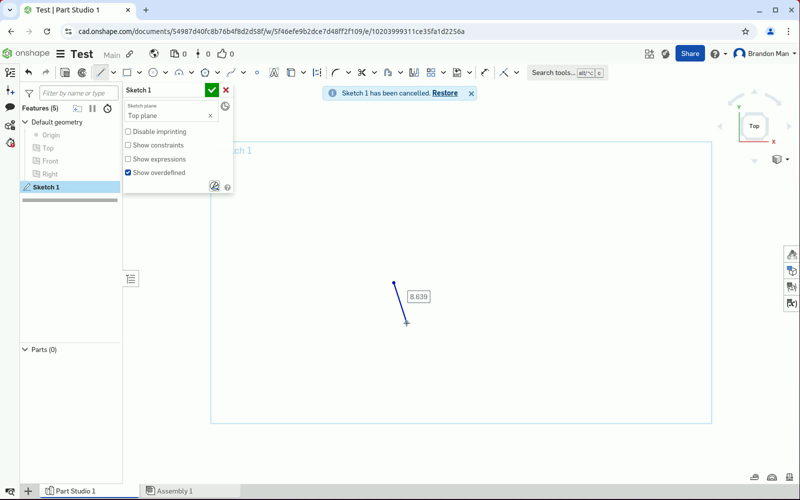
mouse_move(436, 322)
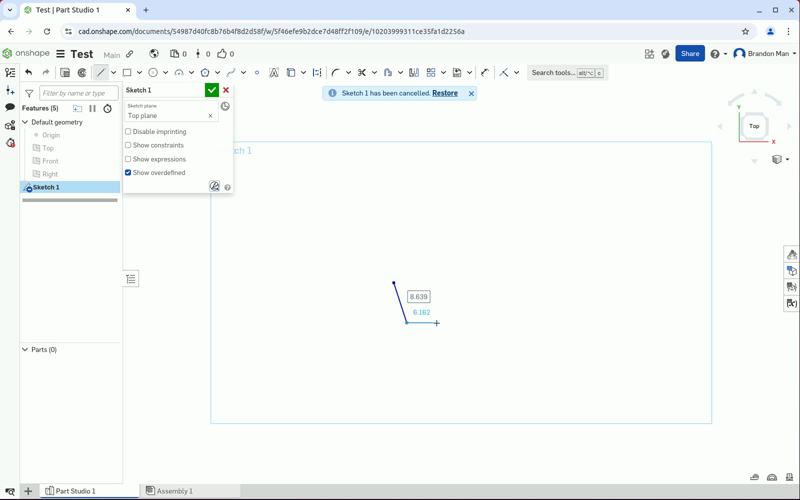
mouse_move(440, 346)
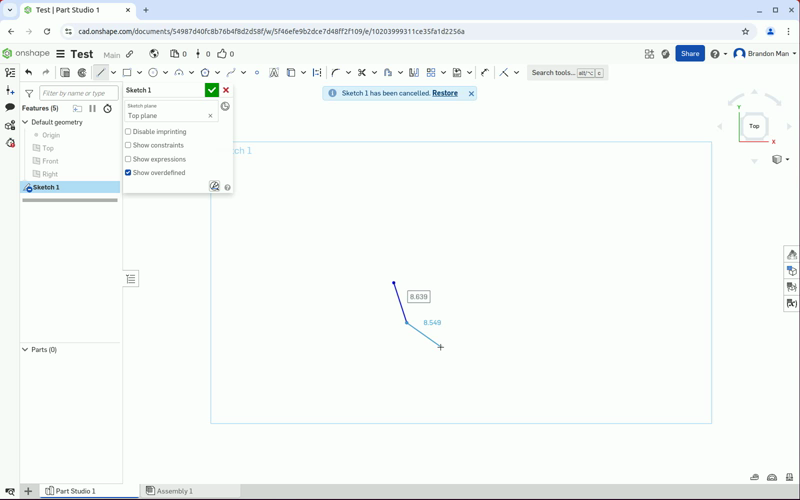
click(440, 346)
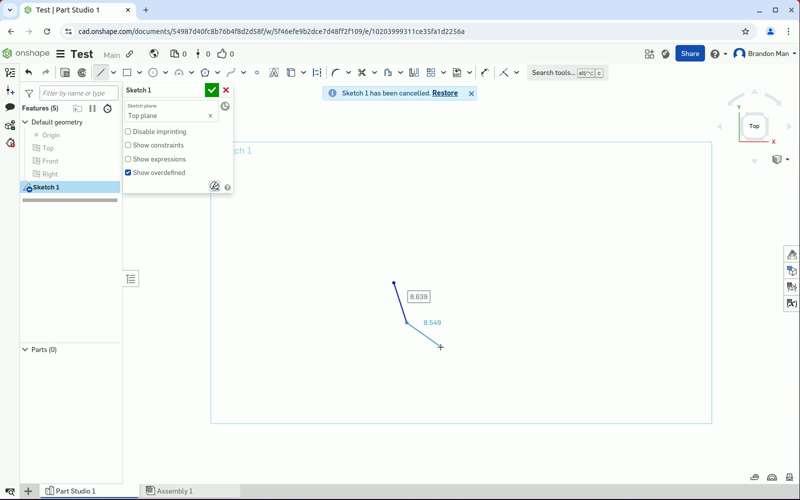
key_up(shift)
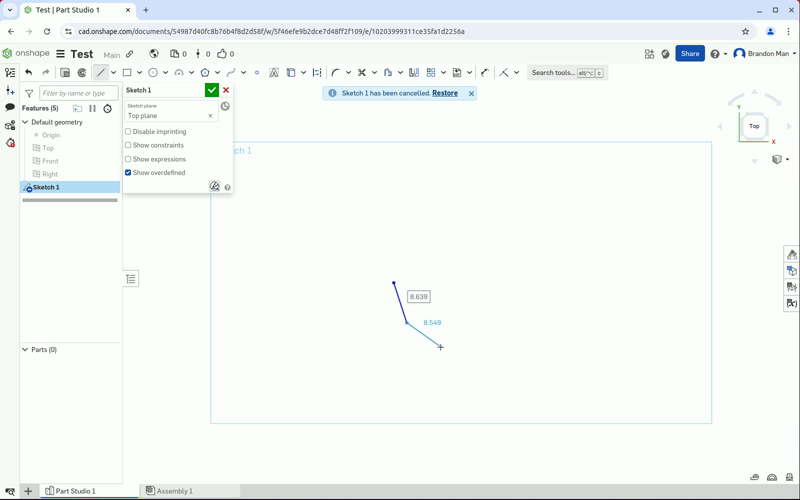
key_down(shift)
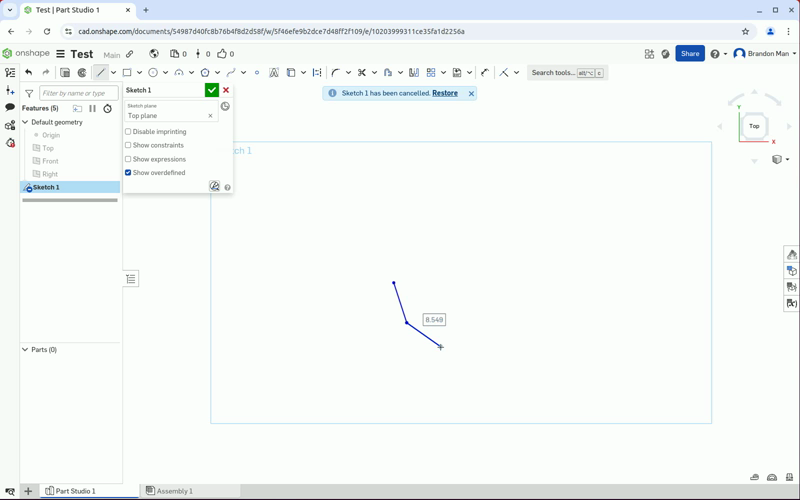
mouse_move(470, 346)
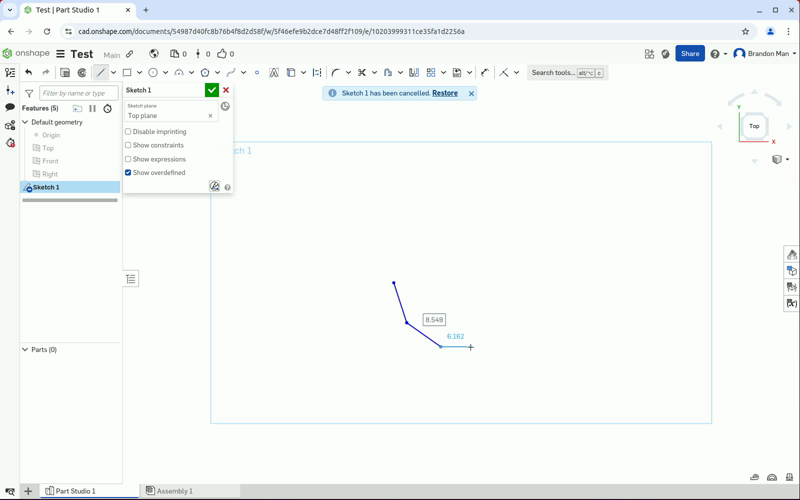
mouse_move(481, 346)
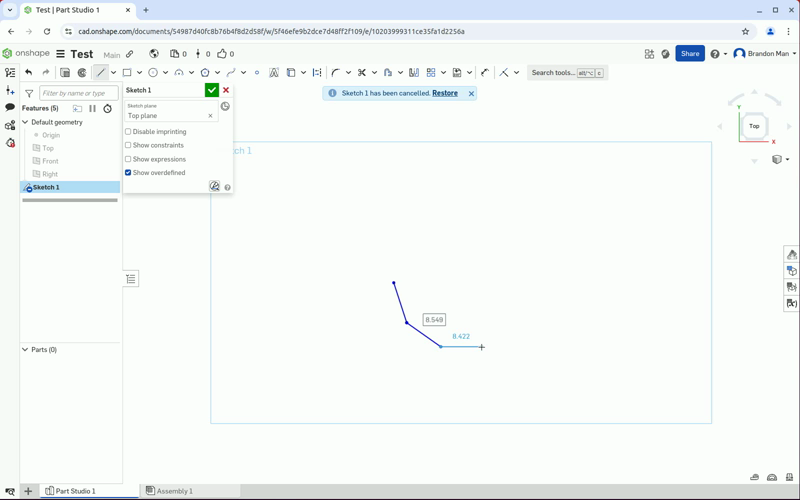
click(481, 346)
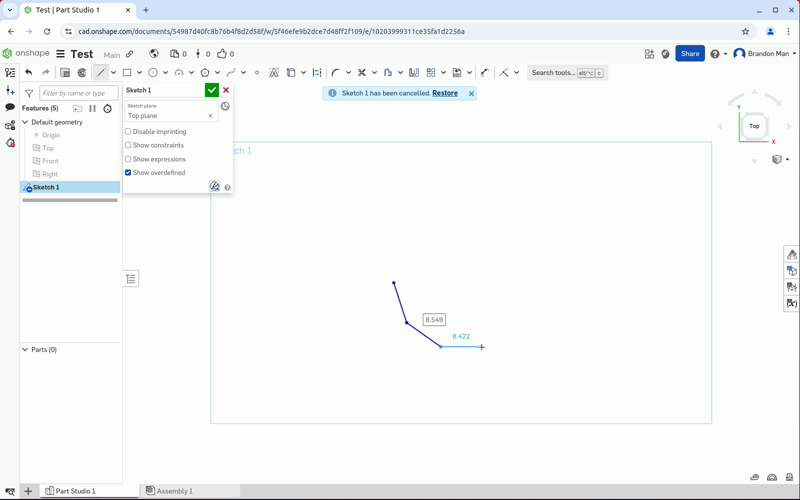
key_up(shift)
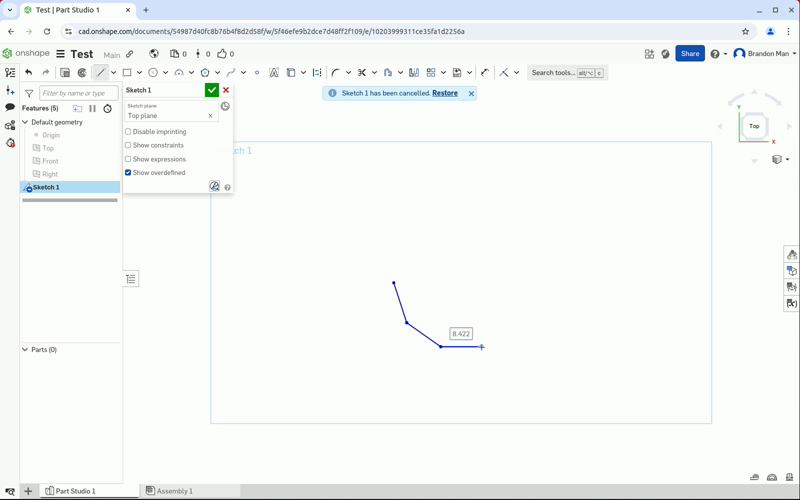
key_down(shift)
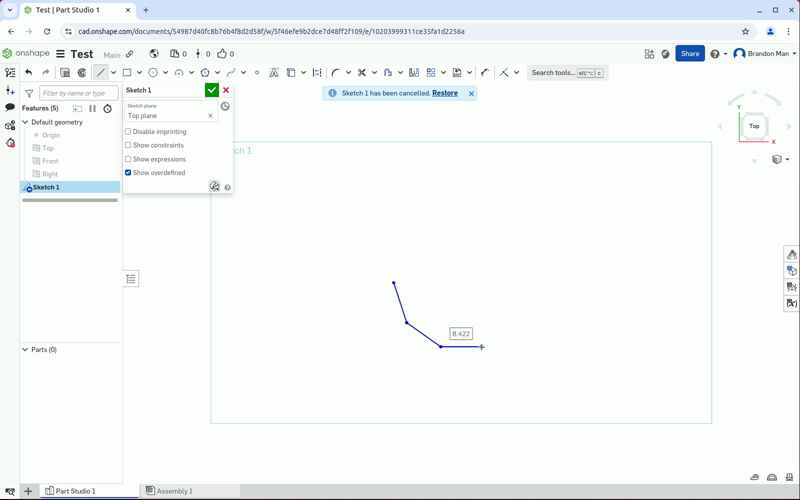
mouse_move(511, 346)
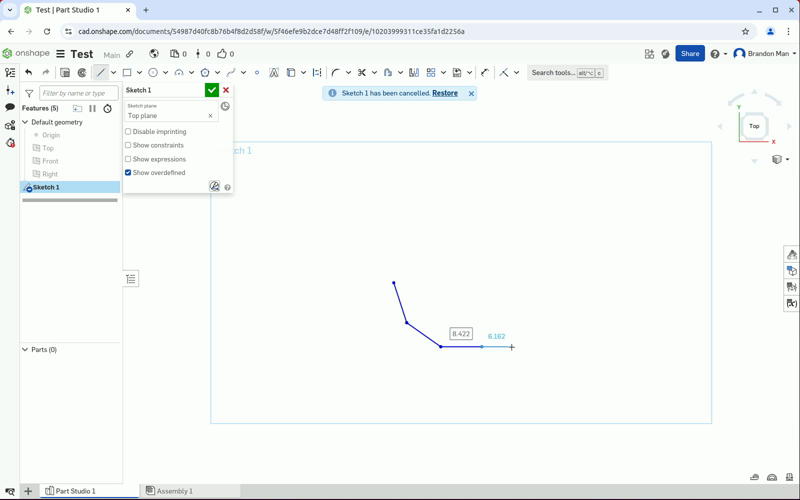
mouse_move(515, 322)
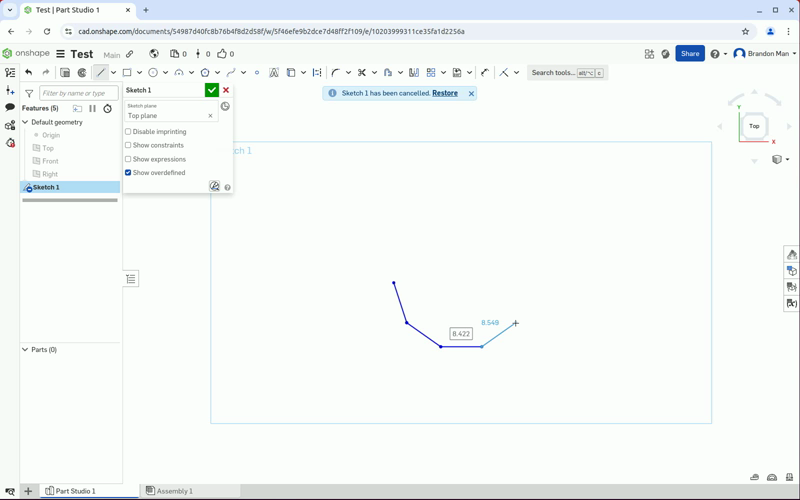
click(515, 322)
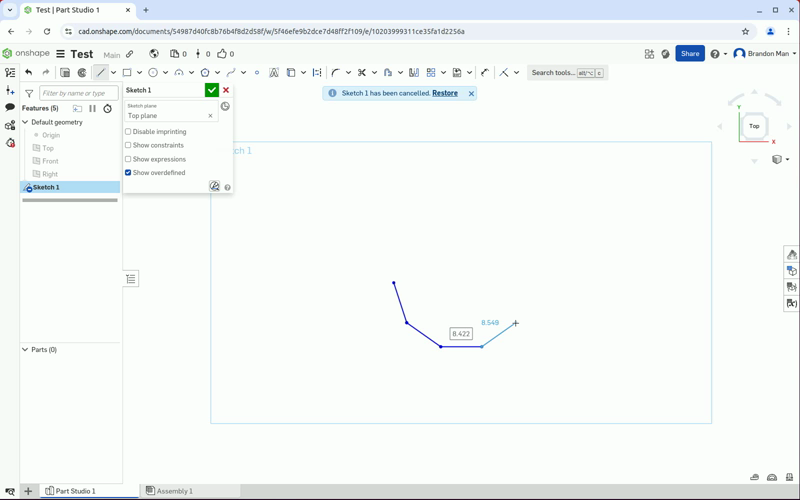
key_up(shift)
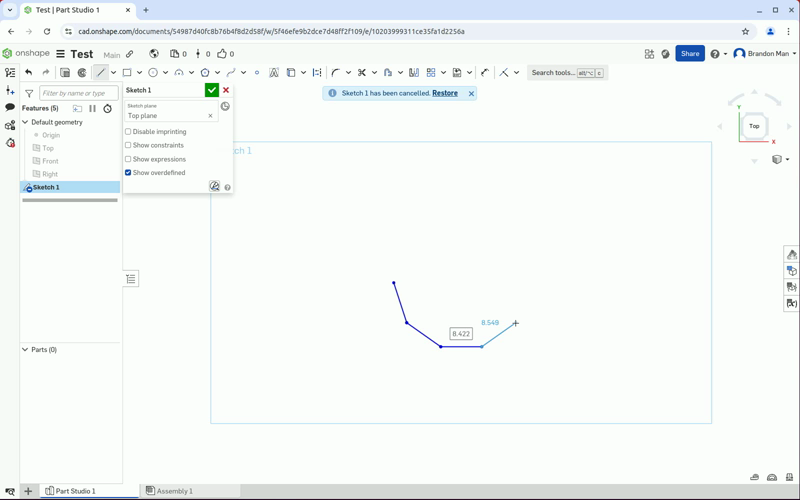
key_down(shift)
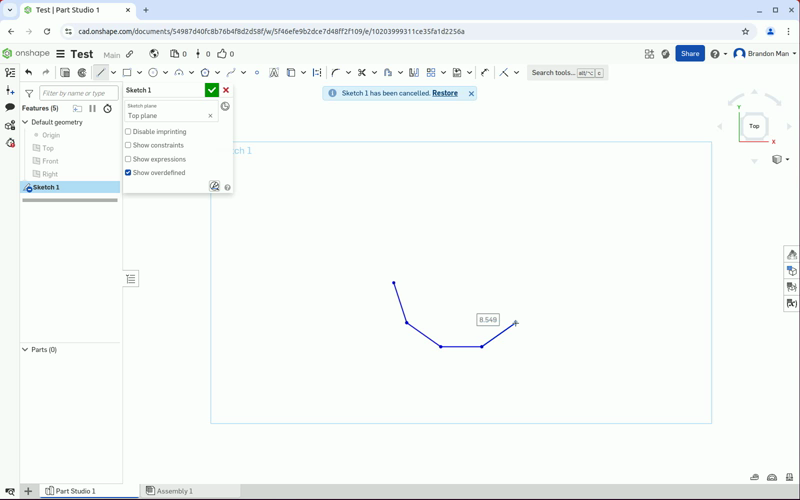
mouse_move(545, 322)
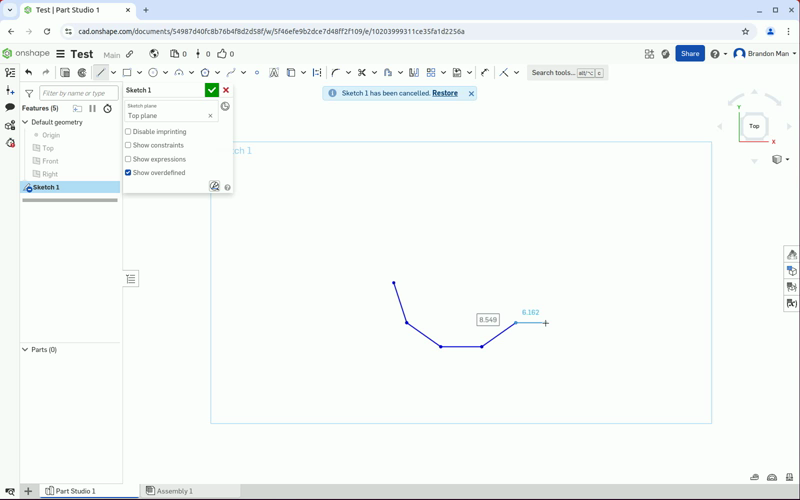
mouse_move(528, 282)
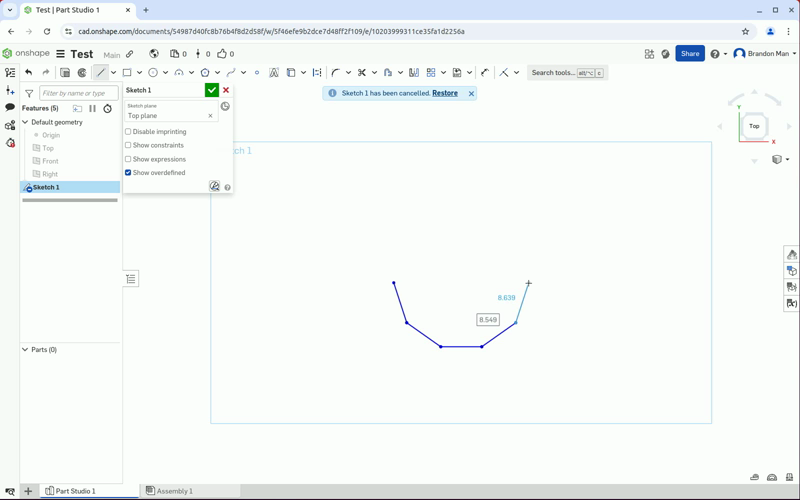
click(528, 282)
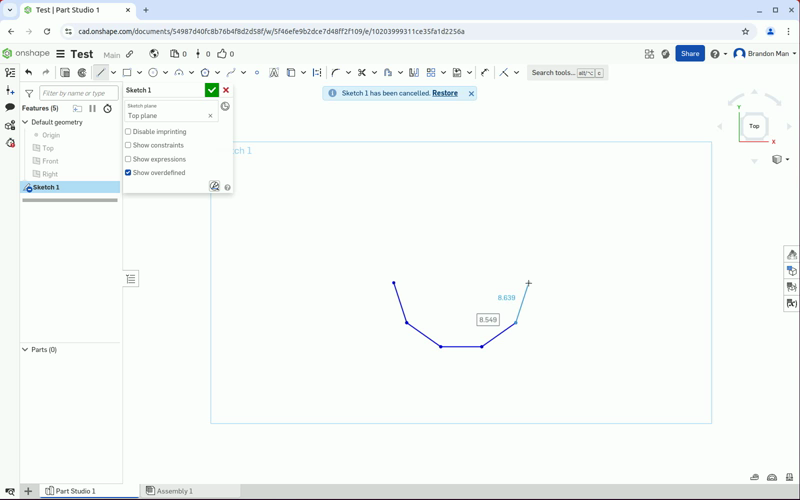
key_up(shift)
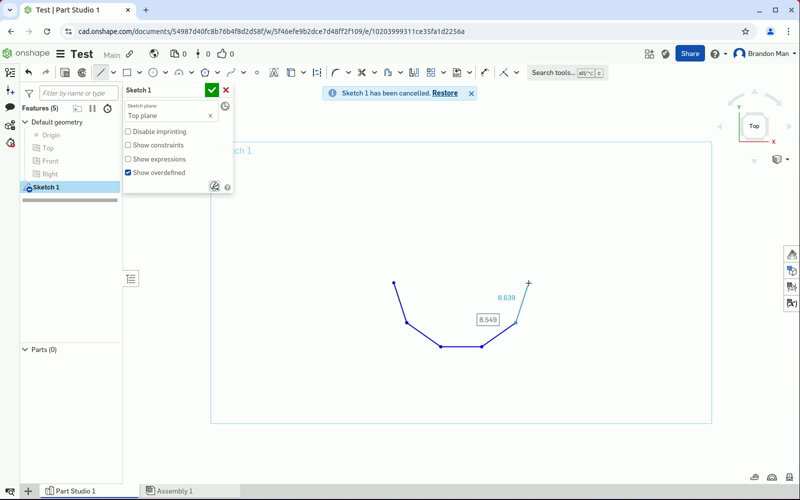
key_down(shift)
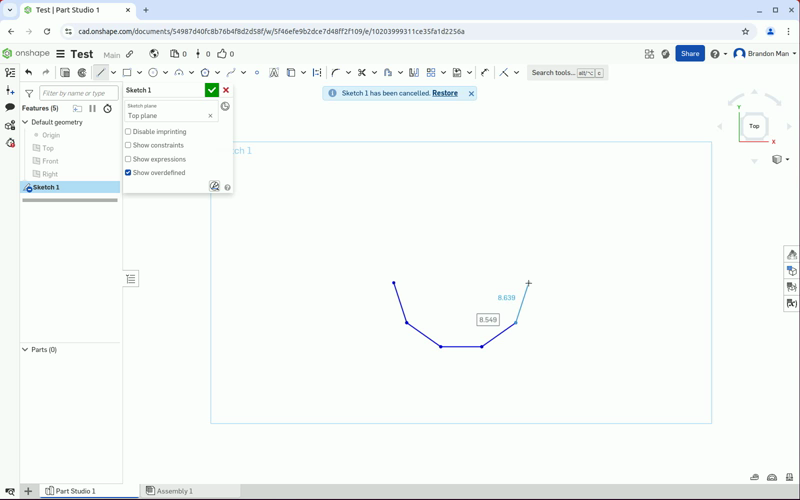
mouse_move(558, 282)
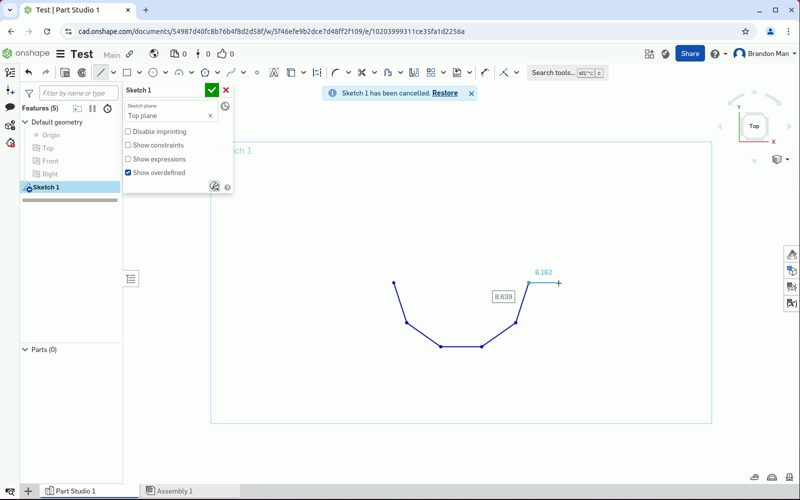
mouse_move(515, 243)
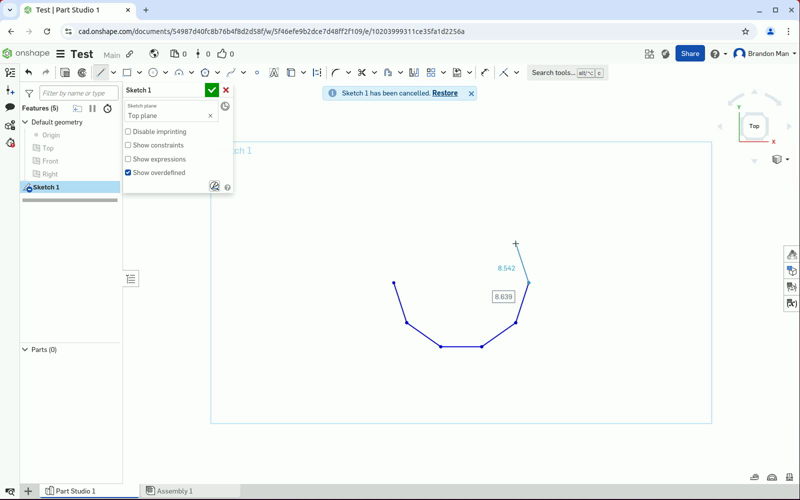
click(515, 243)
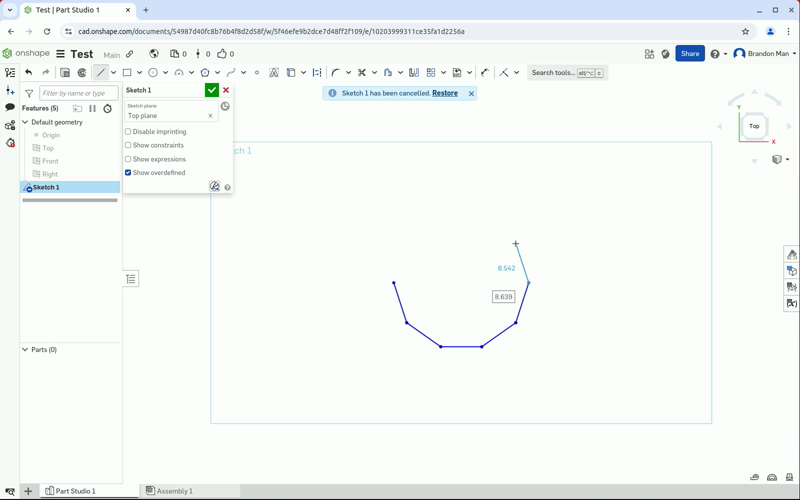
key_up(shift)
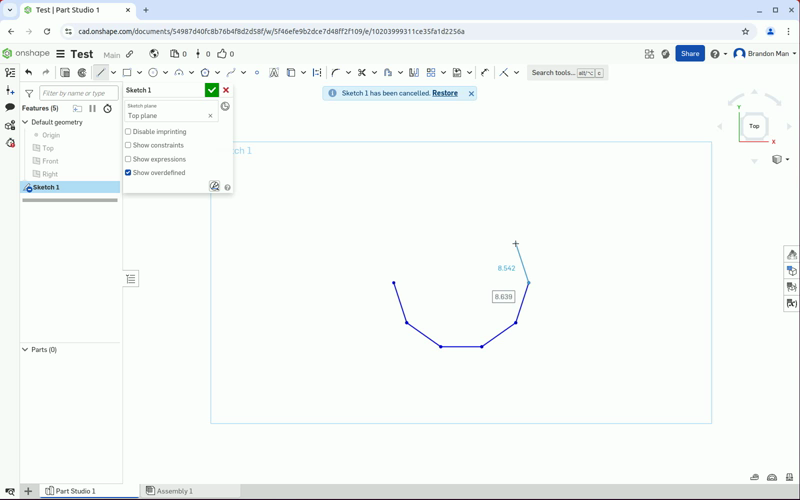
key_down(shift)
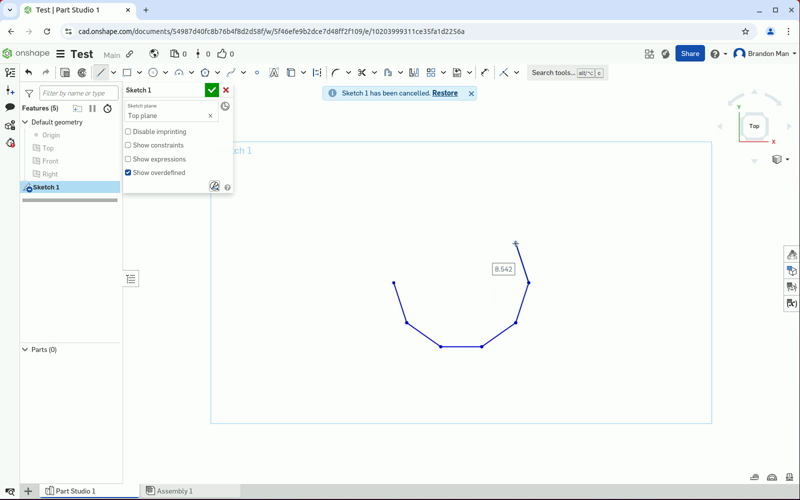
mouse_move(545, 243)
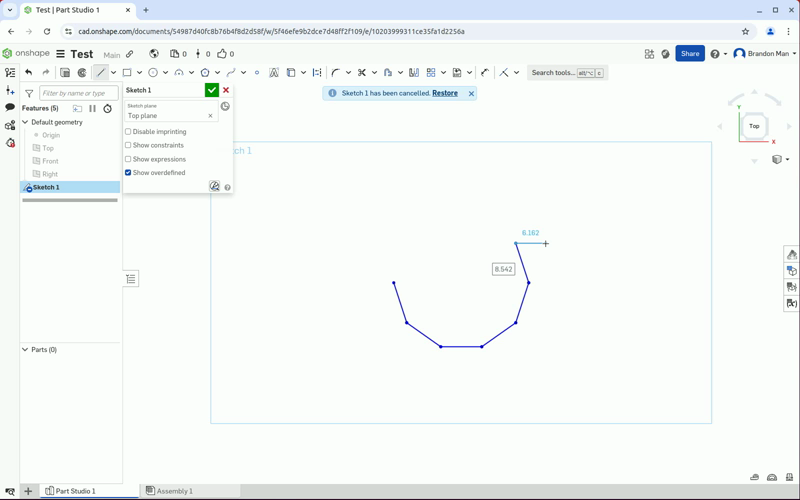
mouse_move(481, 219)
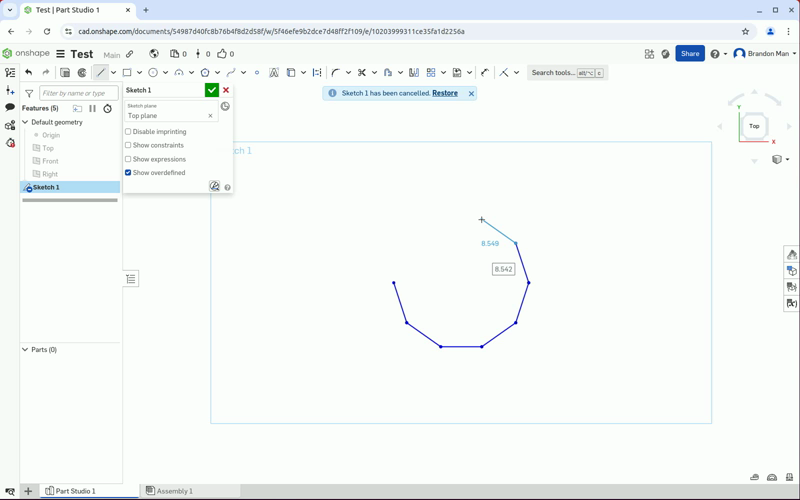
click(481, 219)
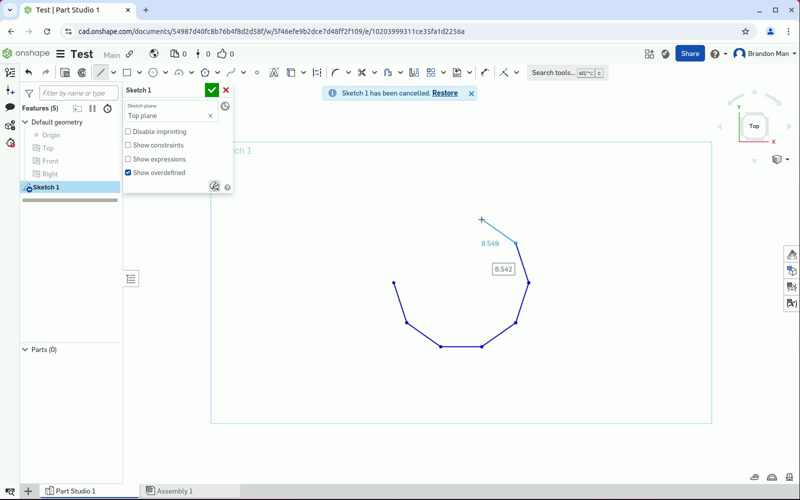
key_up(shift)
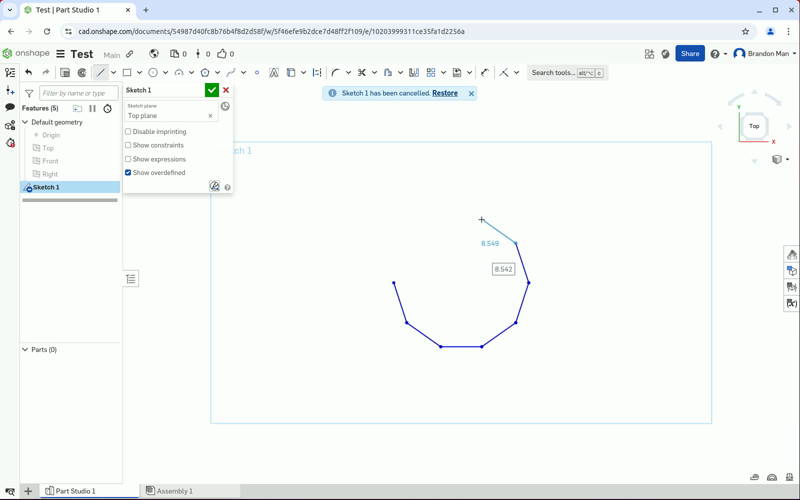
key_down(shift)
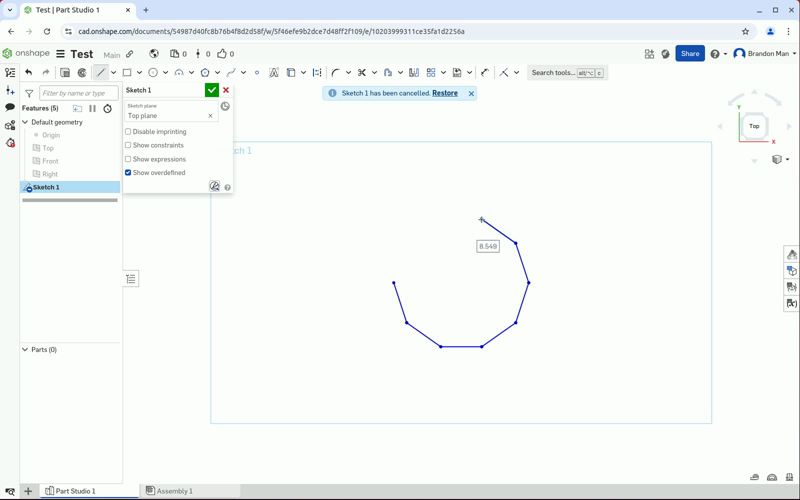
mouse_move(511, 219)
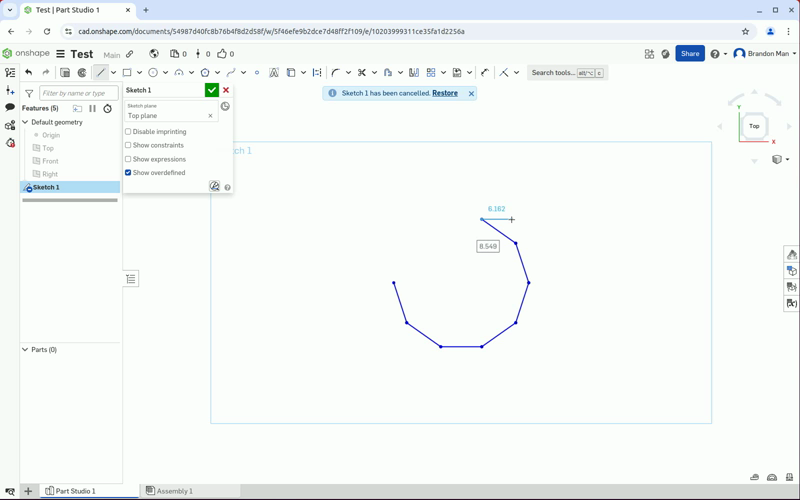
mouse_move(440, 219)
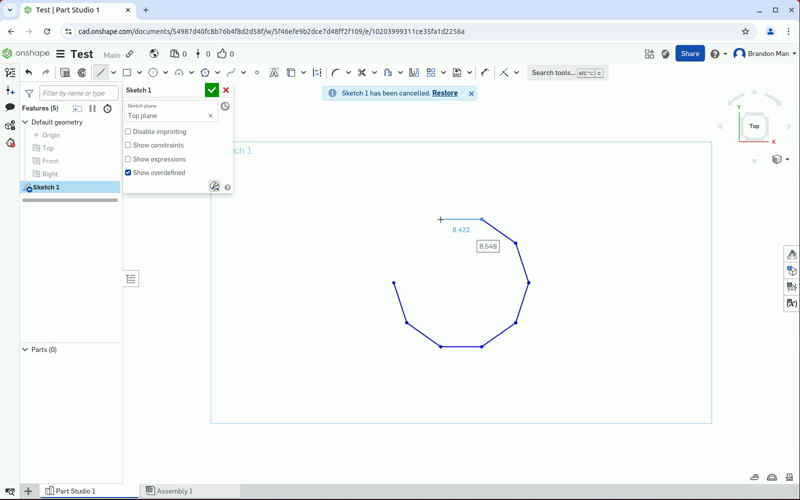
click(440, 219)
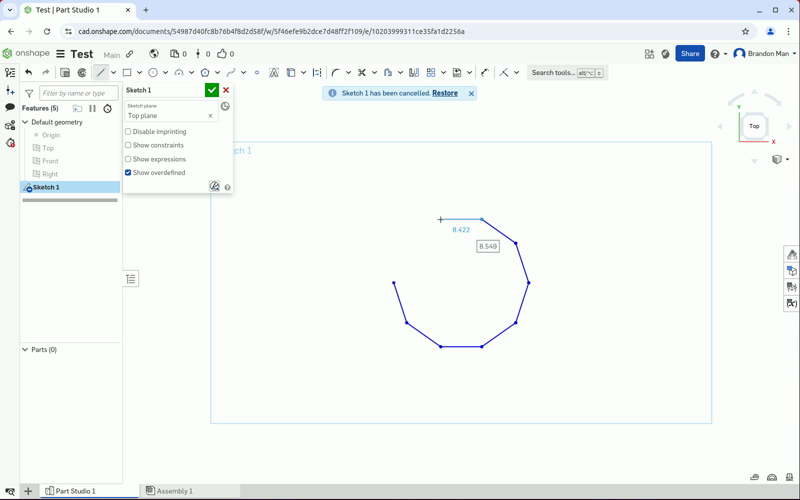
key_up(shift)
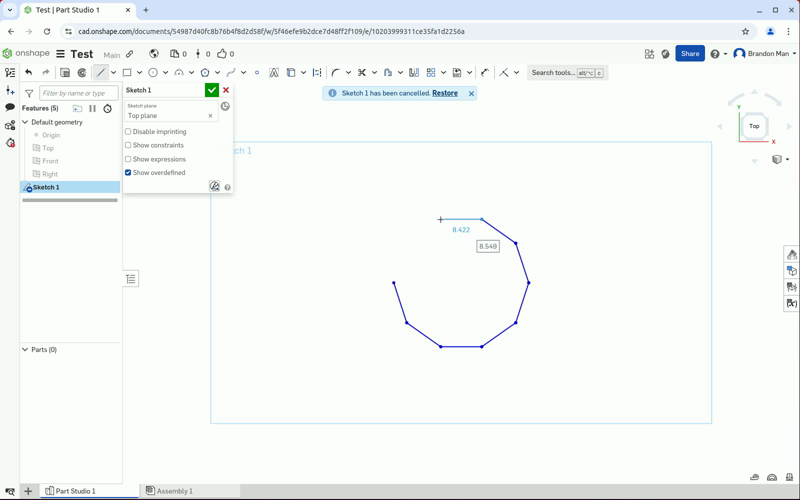
key_down(shift)
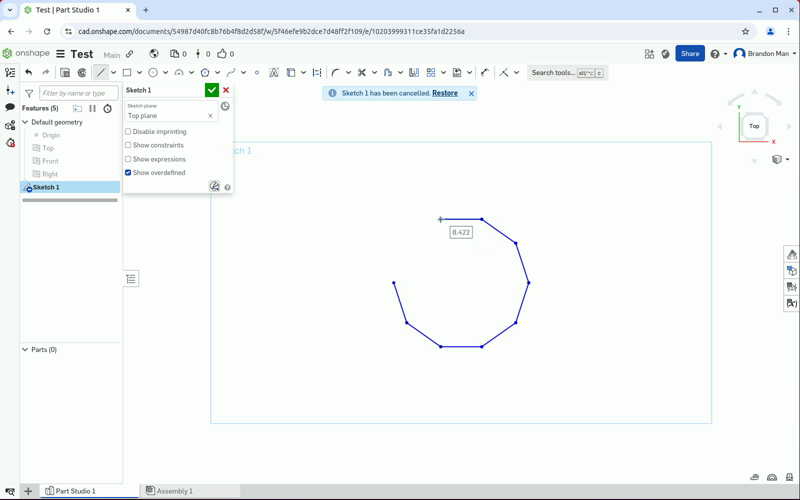
mouse_move(470, 219)
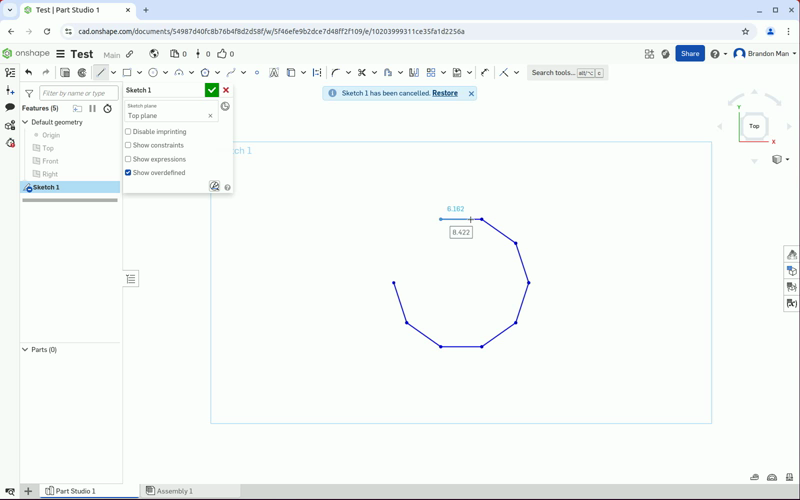
mouse_move(406, 243)
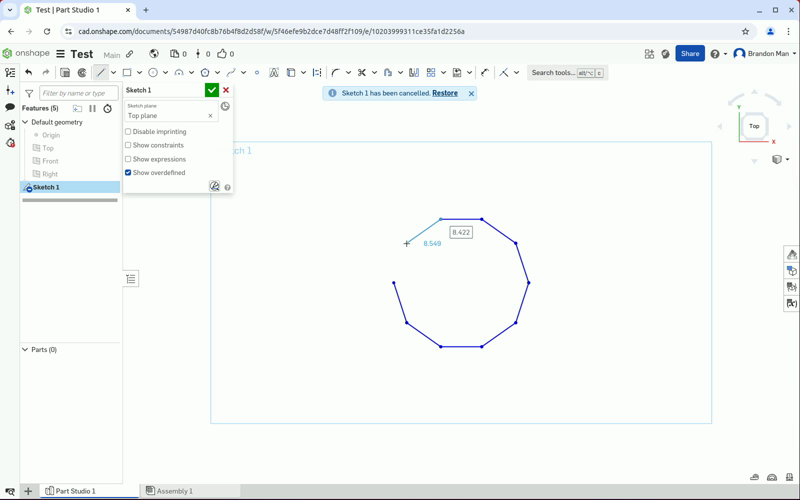
click(406, 243)
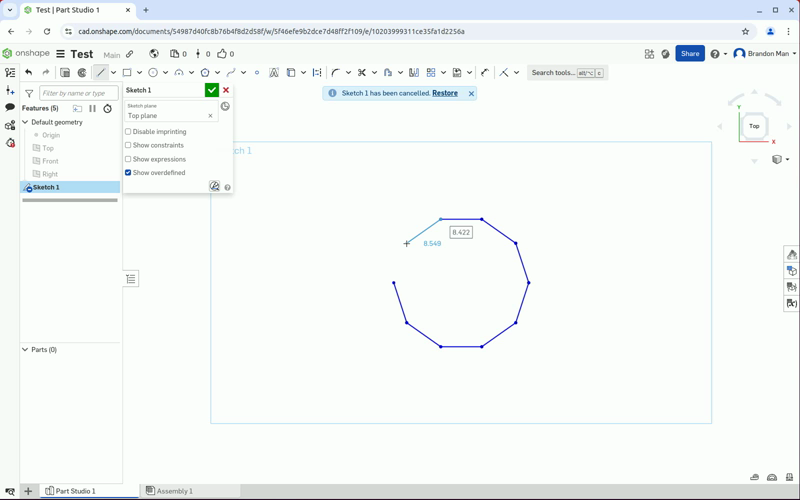
key_up(shift)
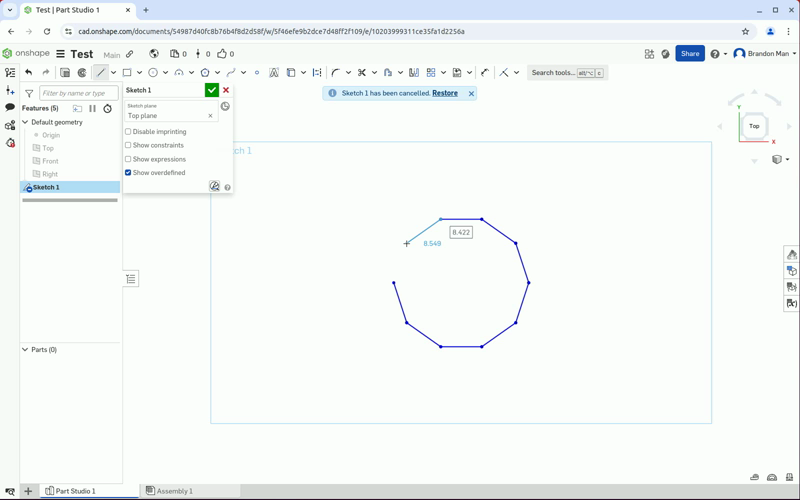
mouse_move(436, 243)
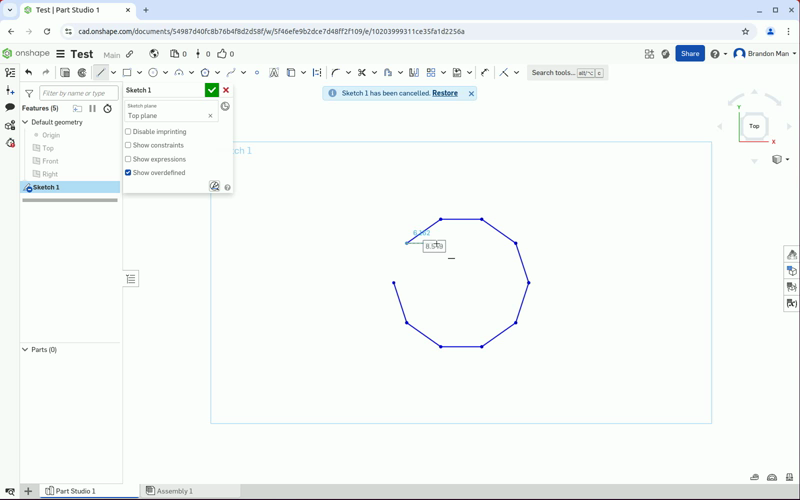
key_down(shift)
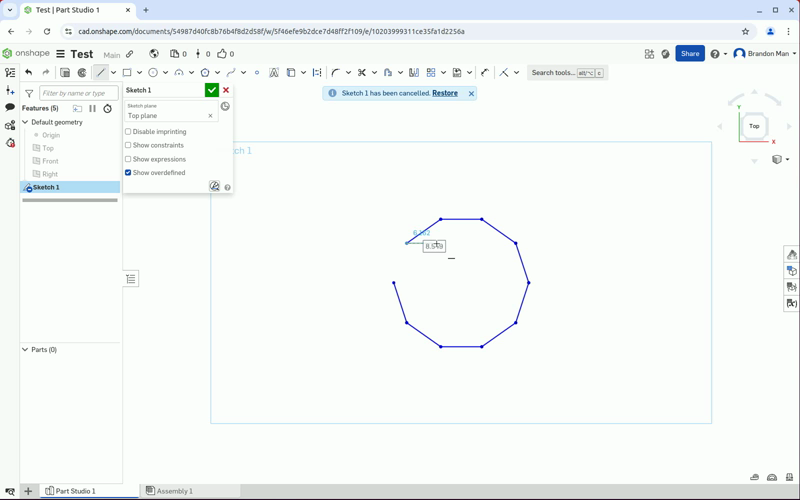
mouse_move(393, 282)
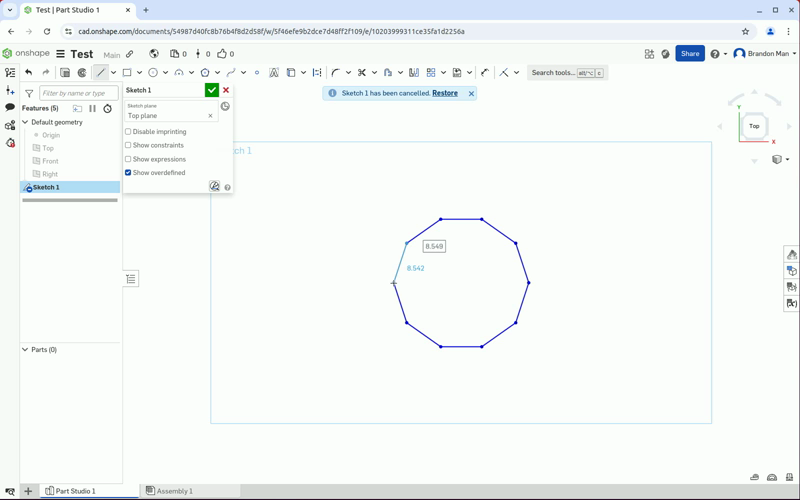
key_up(shift)
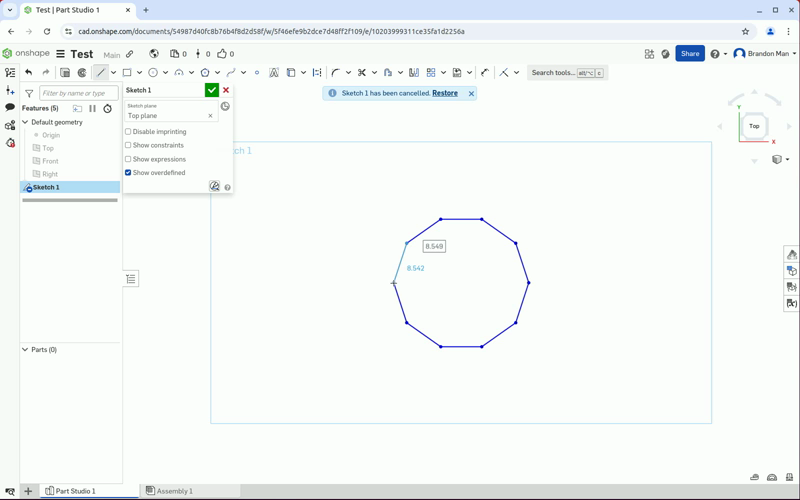
click(393, 282)
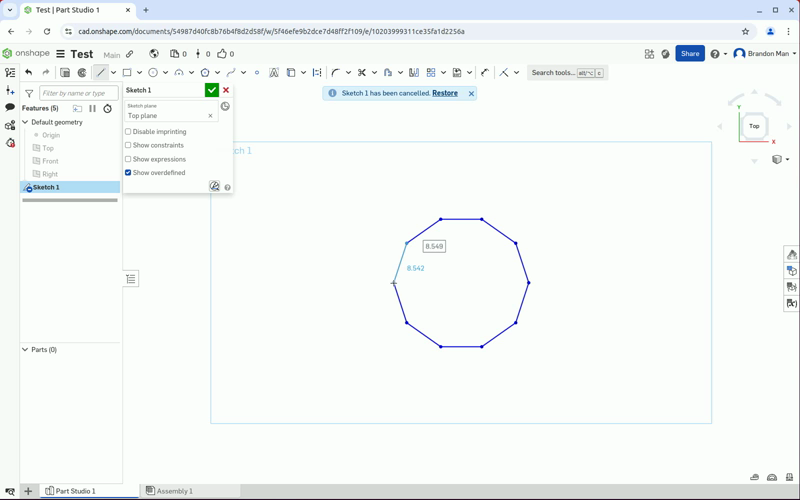
key(esc)
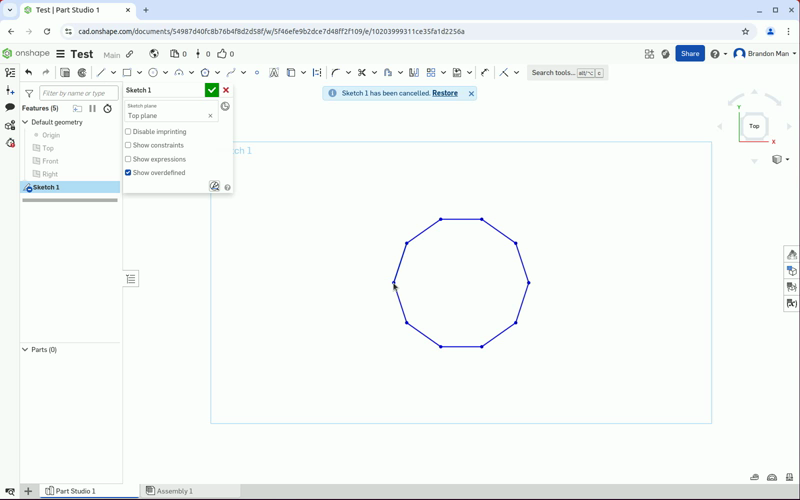
mouse_move(503, 276)
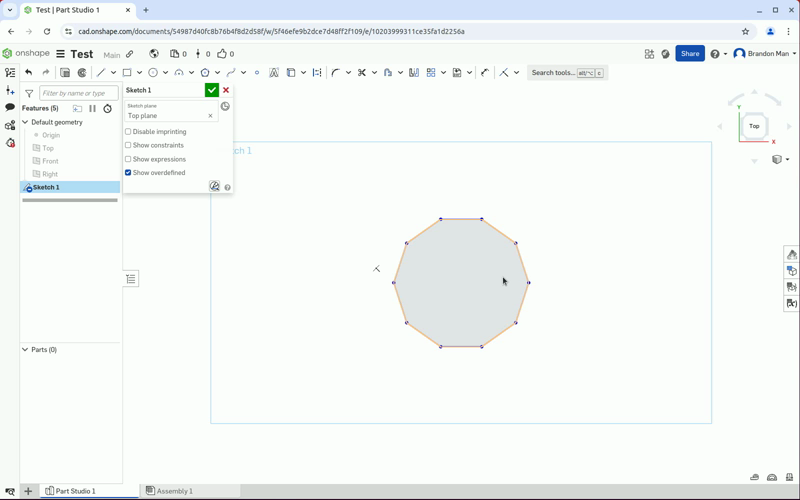
click(503, 276)
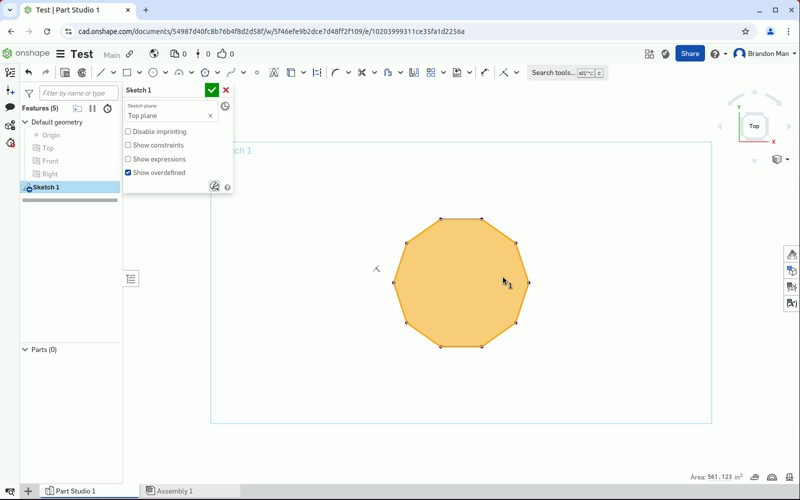
mouse_move(73, 352)
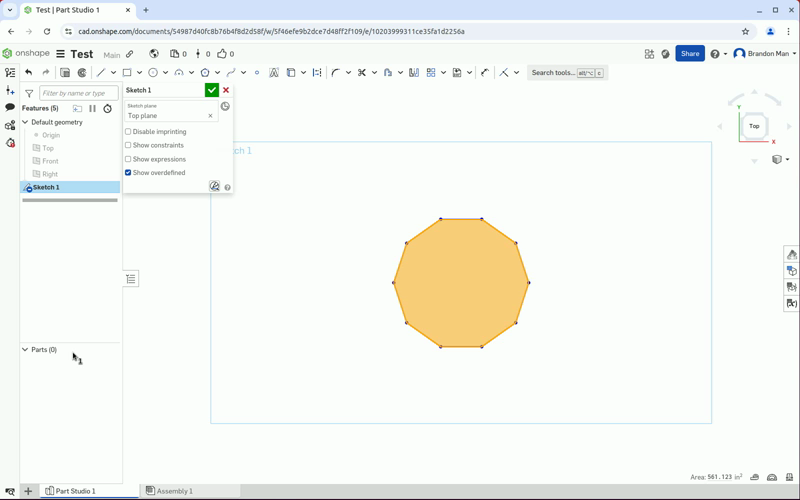
key(shift+y)
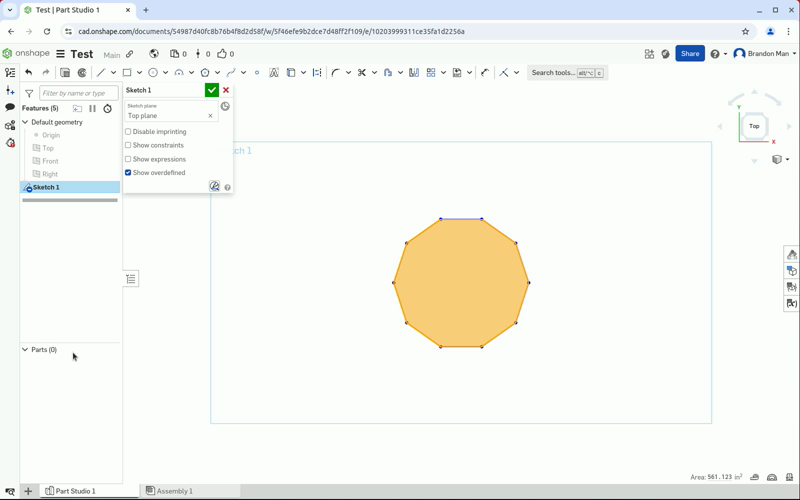
key(shift+e)
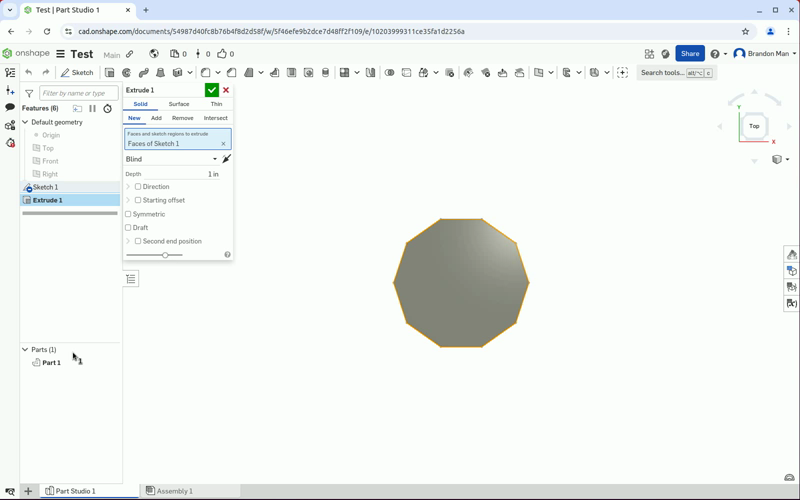
mouse_move(143, 106)
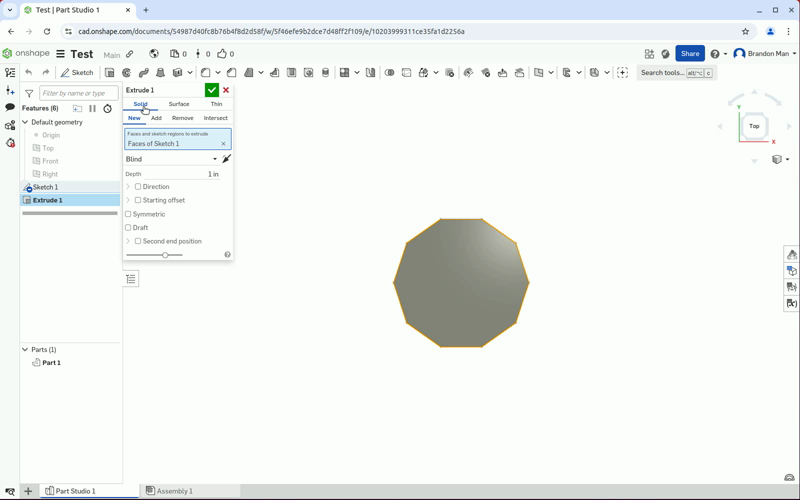
click(143, 106)
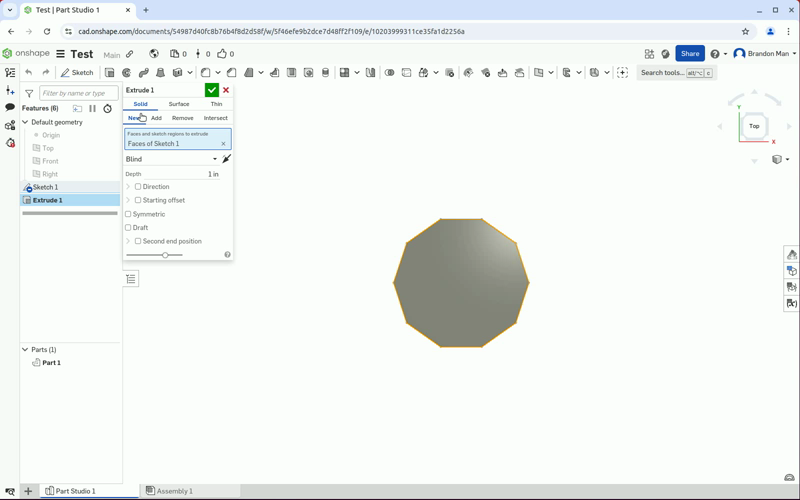
mouse_move(137, 120)
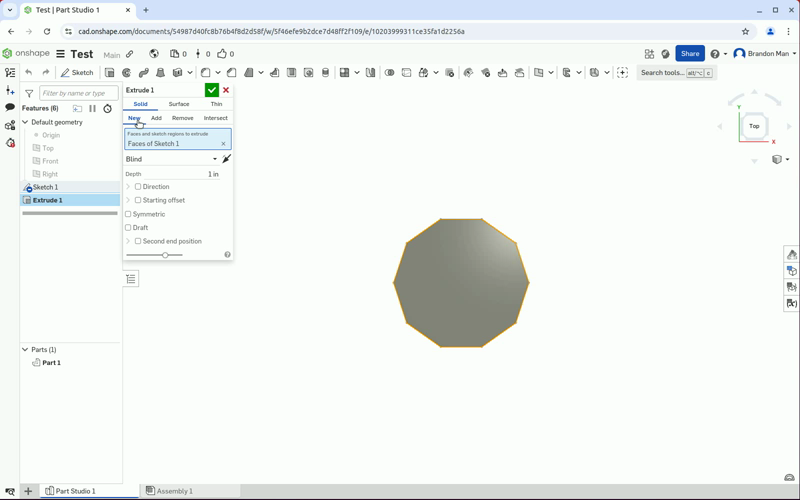
click(137, 120)
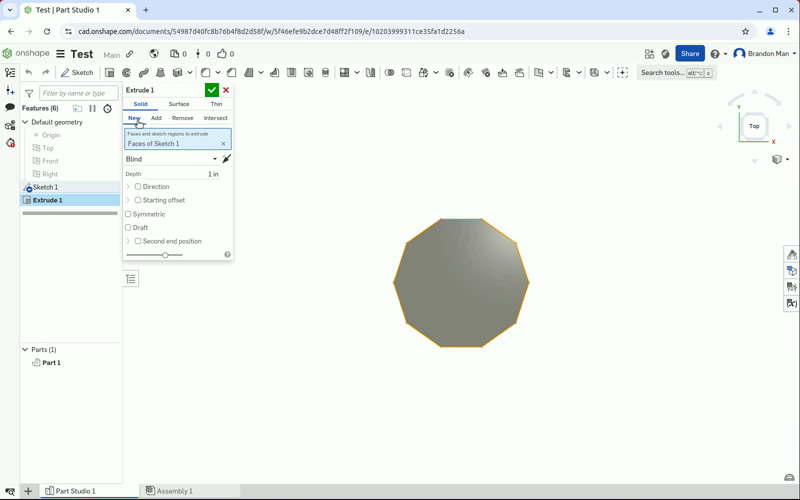
key(tab, 4)
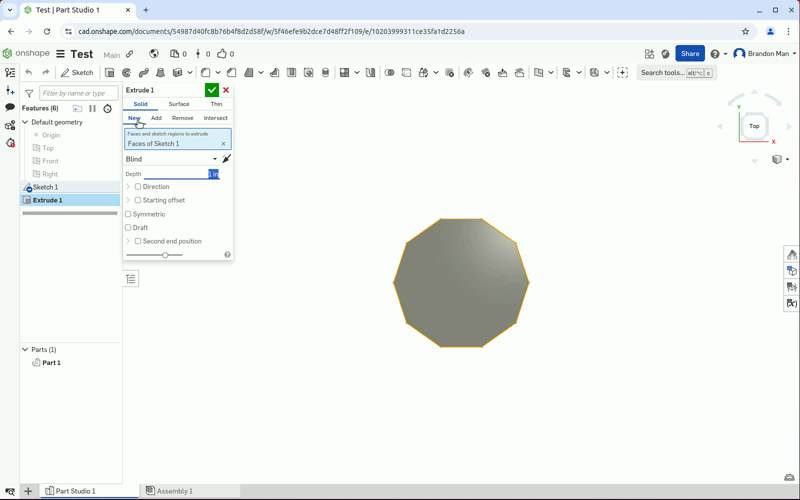
text(3.37)
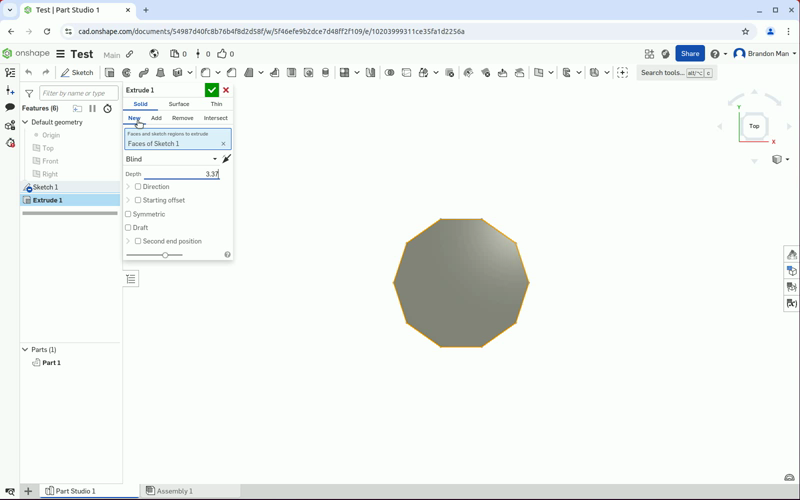
key(enter)
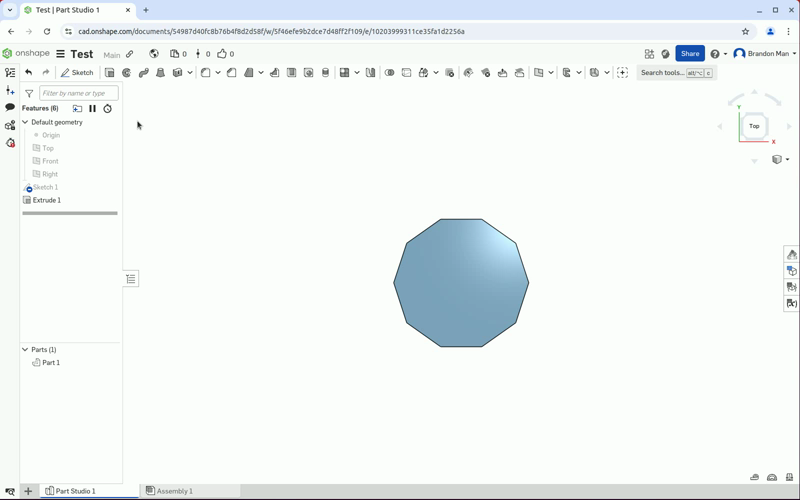
key(shift+h)
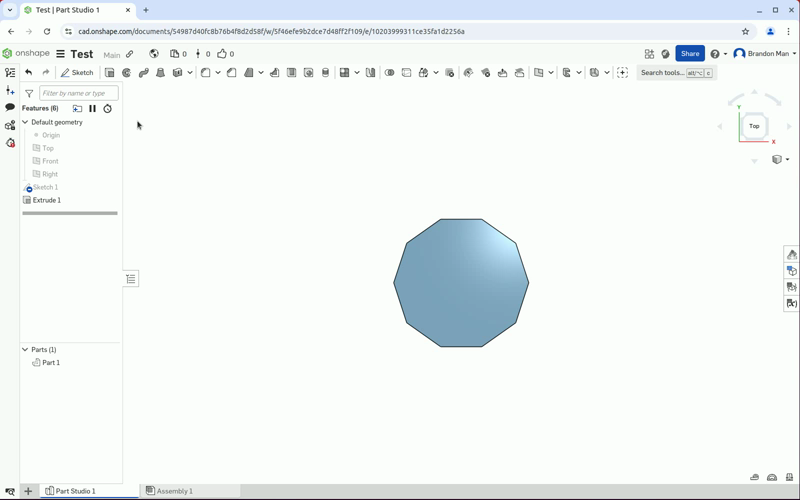
key(shift+h)
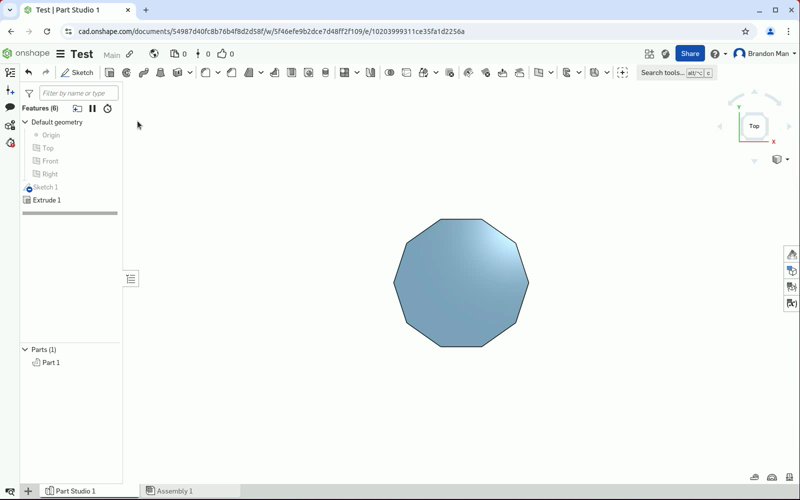
mouse_move(73, 189)
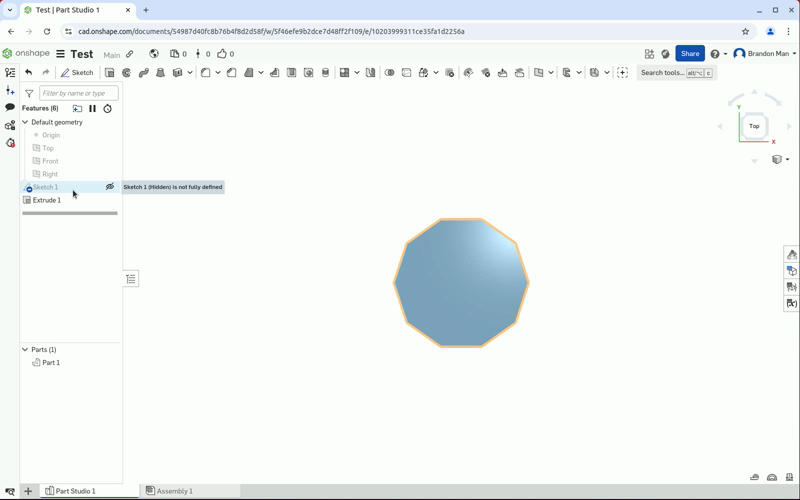
click(73, 189)
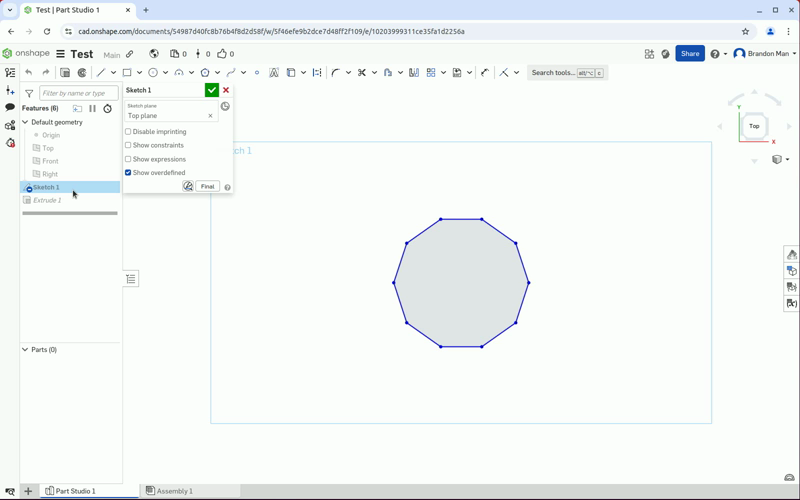
mouse_move(229, 92)
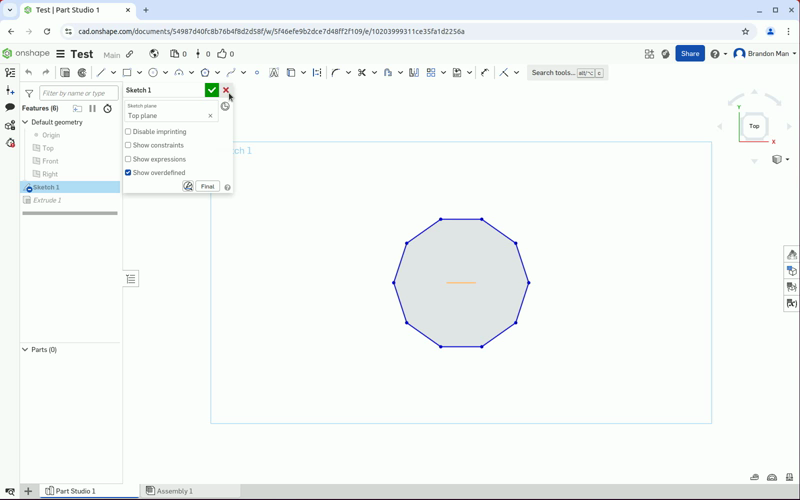
click(229, 92)
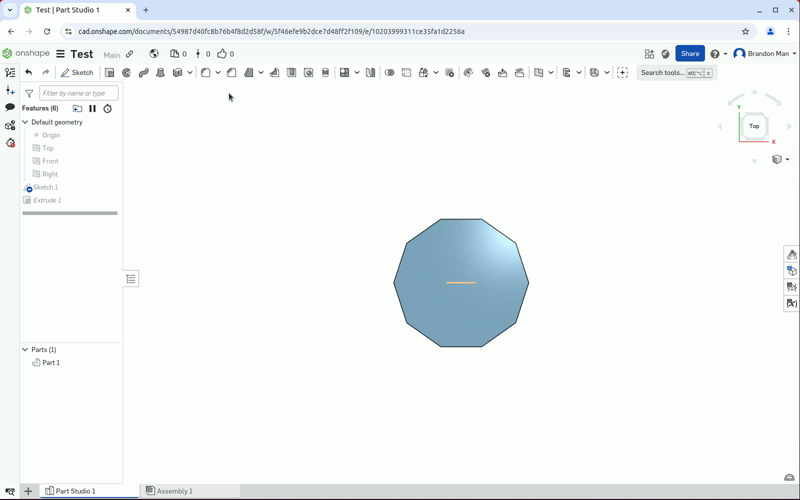
mouse_move(541, 75)
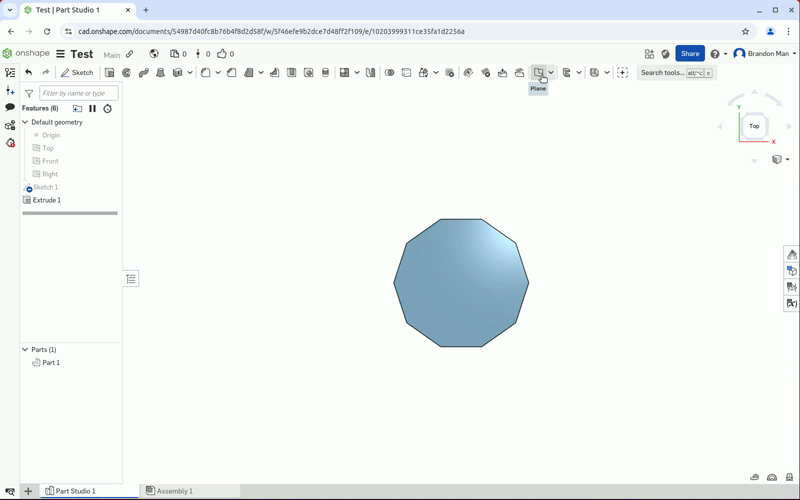
click(541, 75)
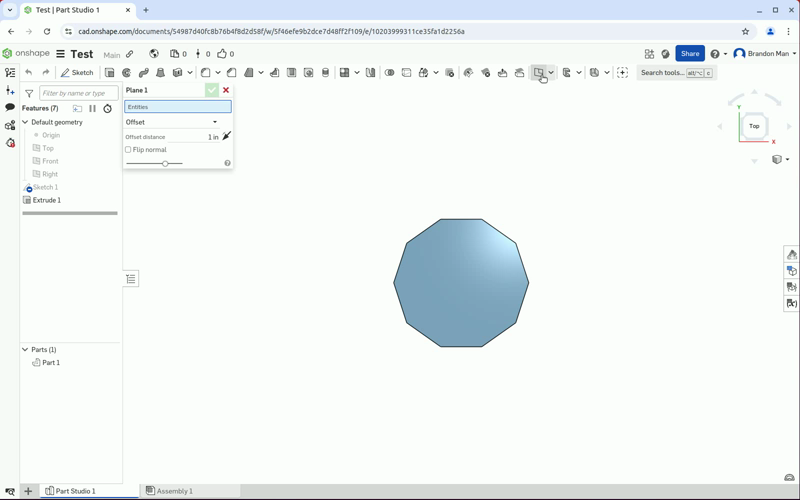
mouse_move(73, 150)
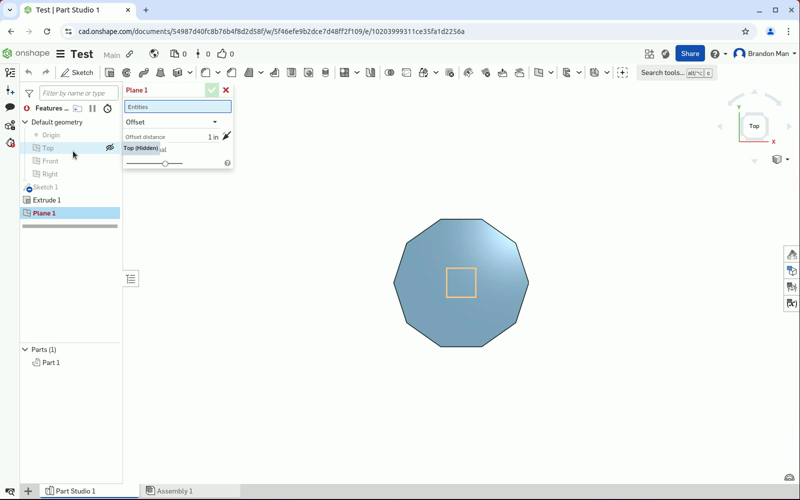
click(73, 150)
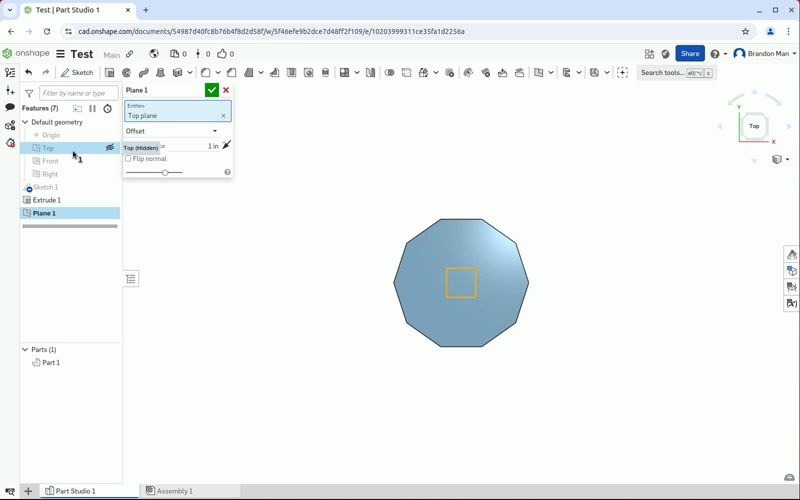
key(tab, 2)
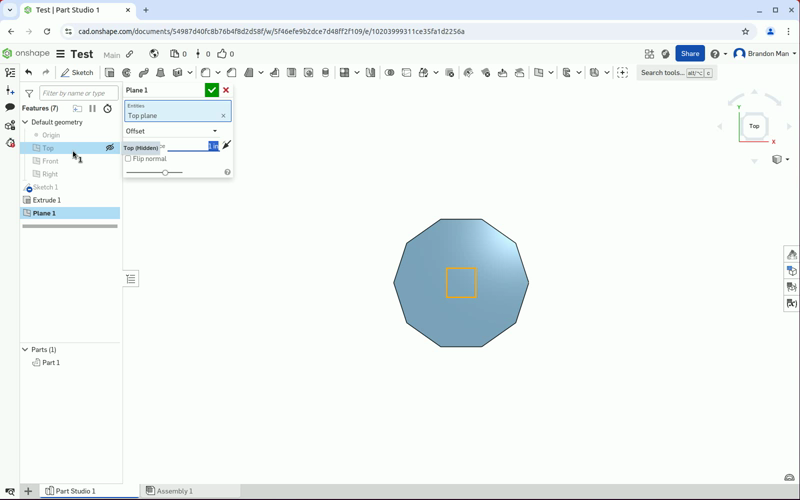
text(3.358)
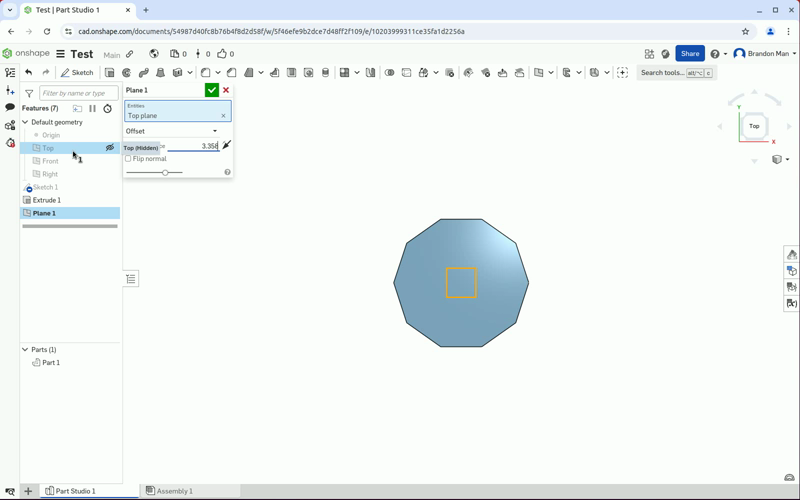
key(enter, 2)
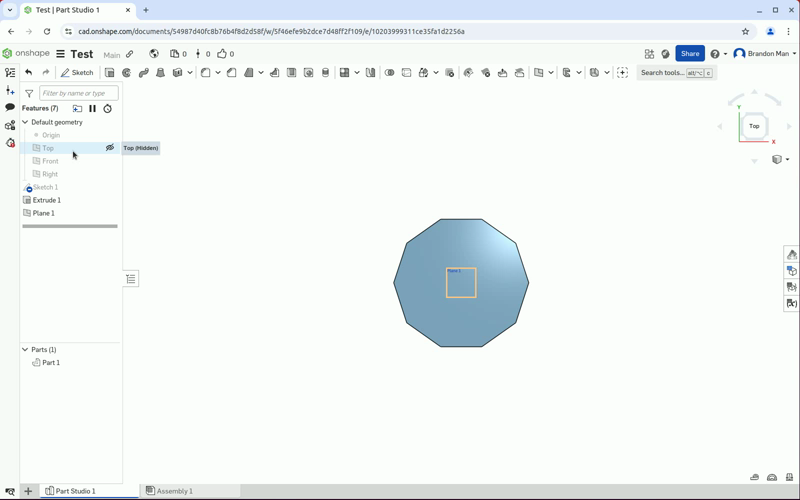
key(shift+s)
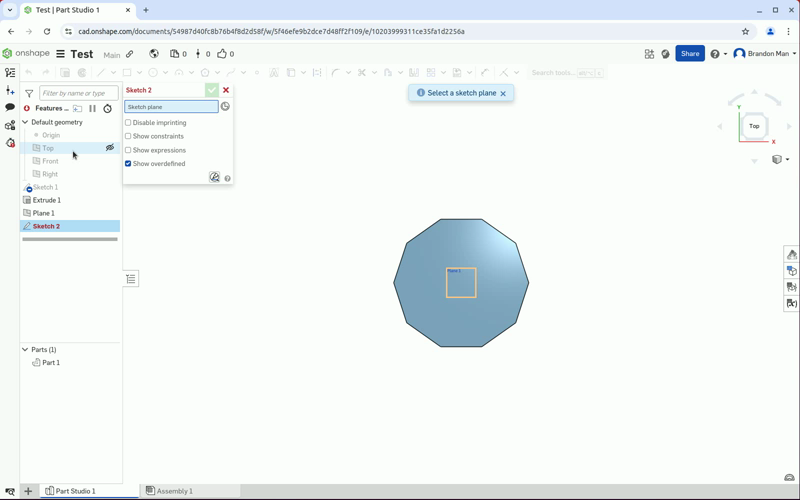
mouse_move(73, 215)
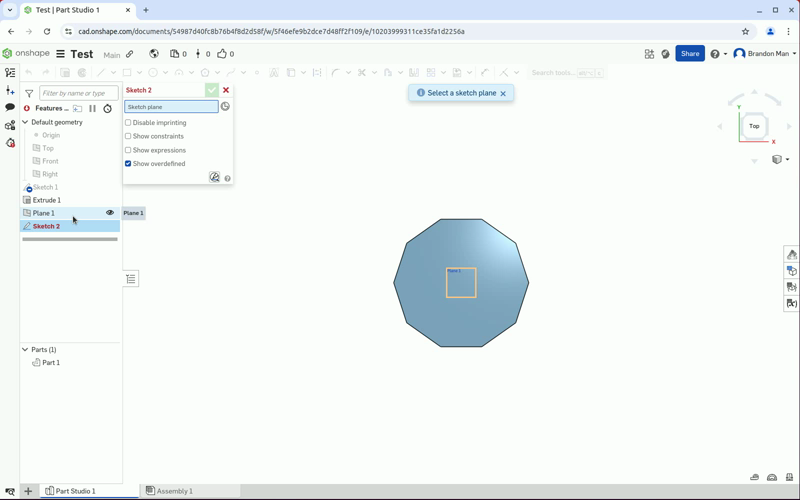
click(73, 215)
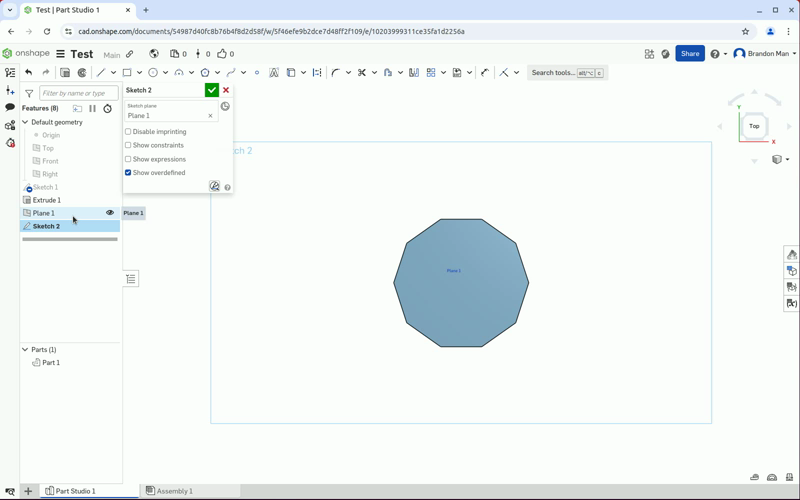
mouse_move(73, 352)
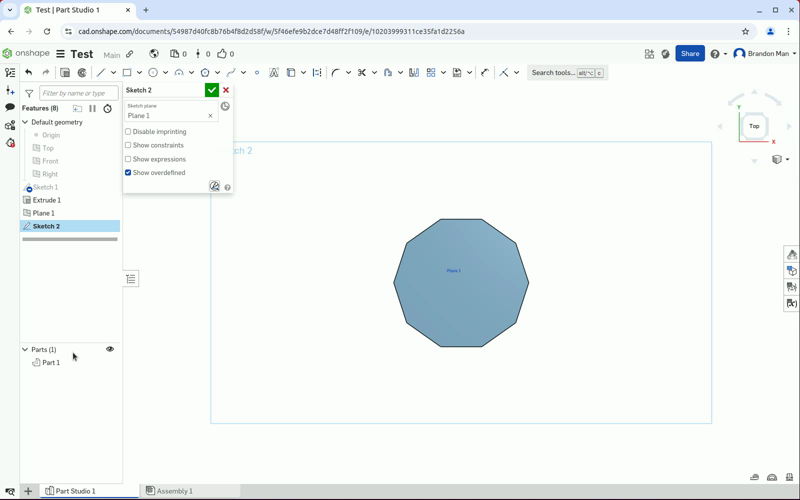
key(y)
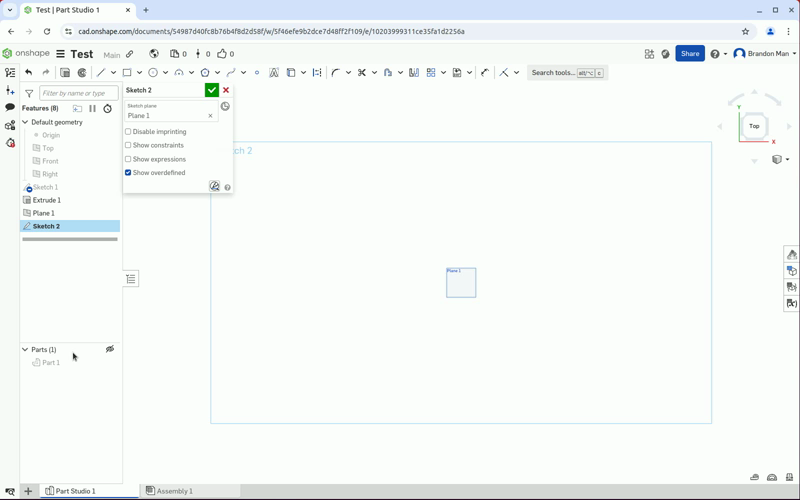
key(l)
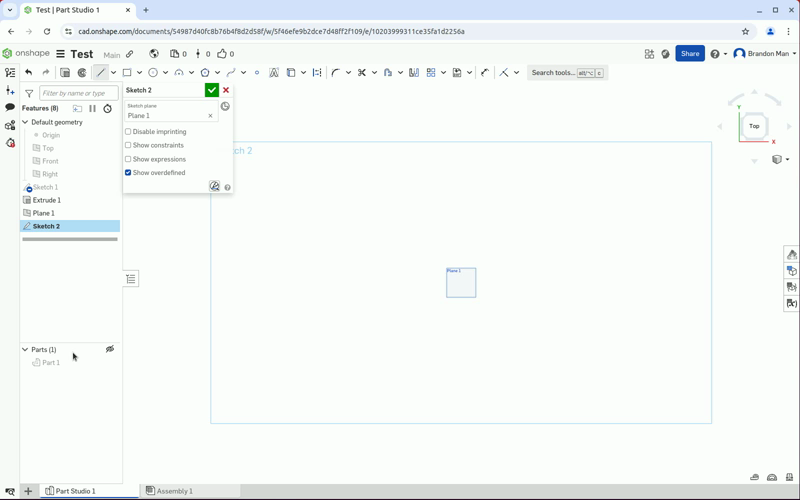
key_down(shift)
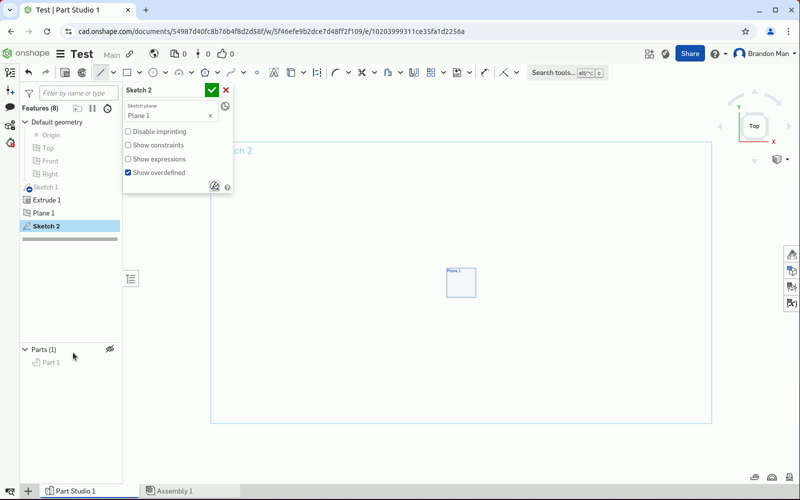
mouse_move(404, 276)
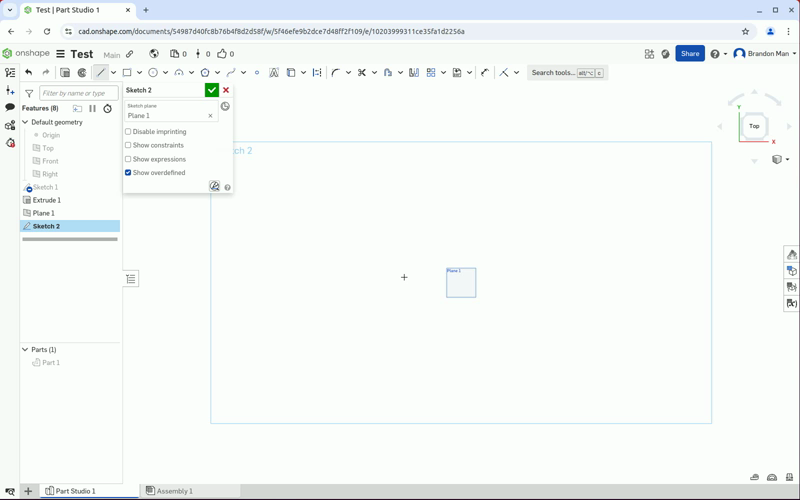
click(404, 276)
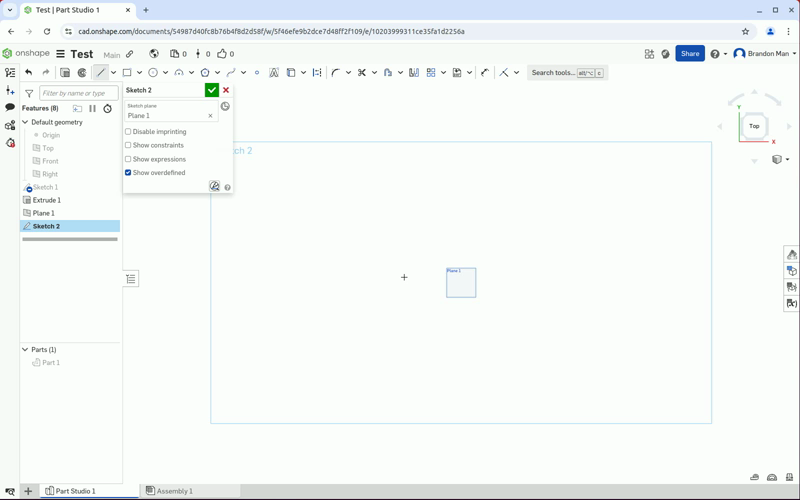
key_up(shift)
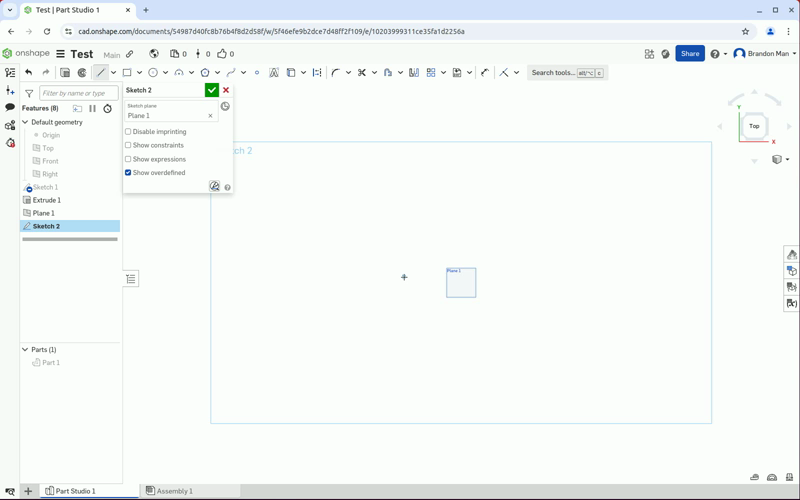
key_down(shift)
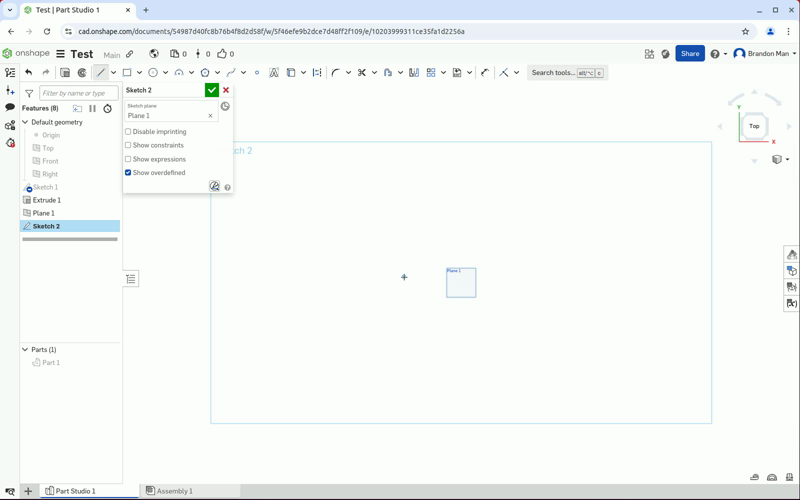
mouse_move(438, 335)
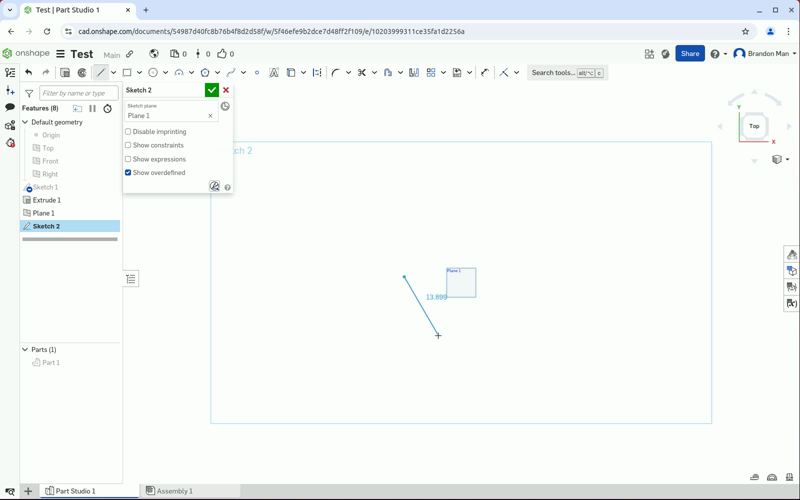
click(438, 335)
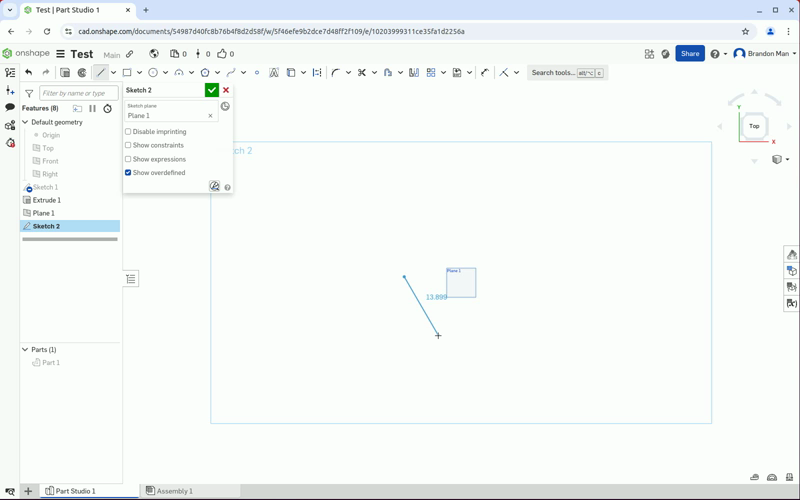
key_up(shift)
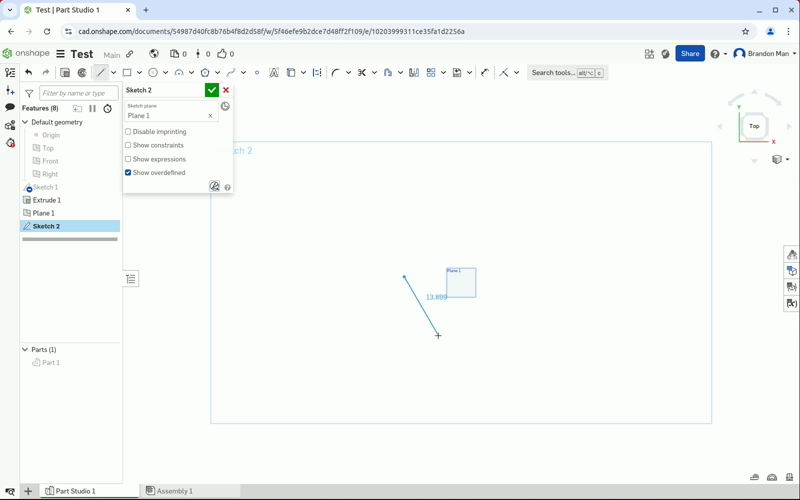
key_down(shift)
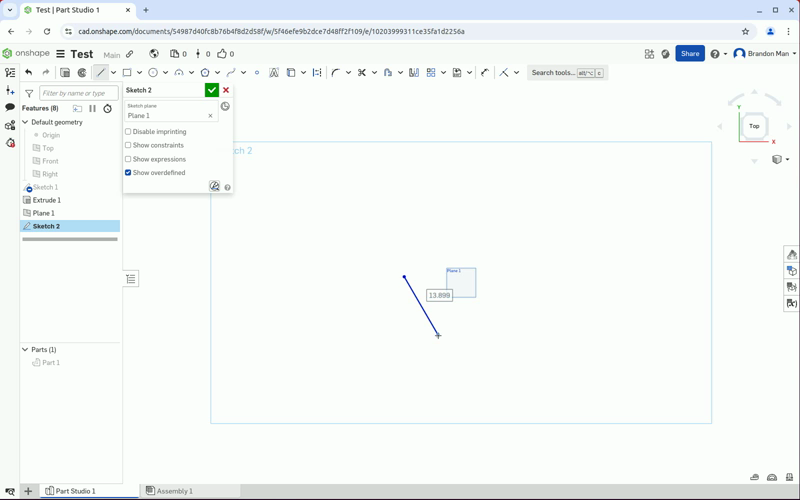
mouse_move(504, 321)
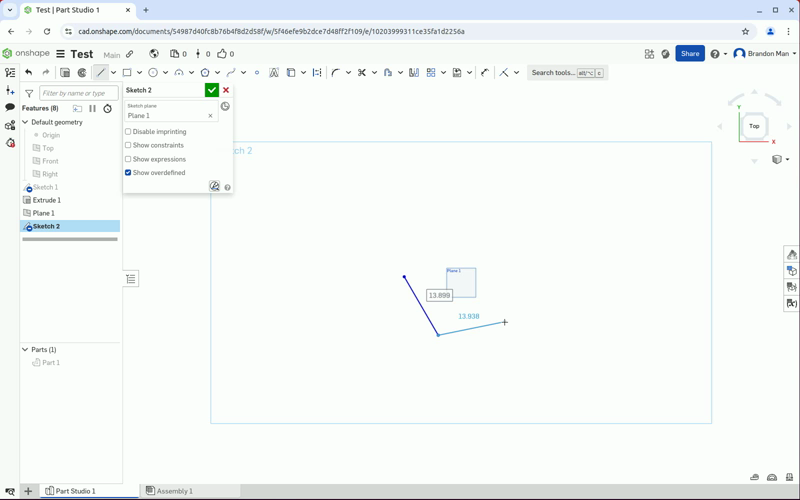
click(504, 321)
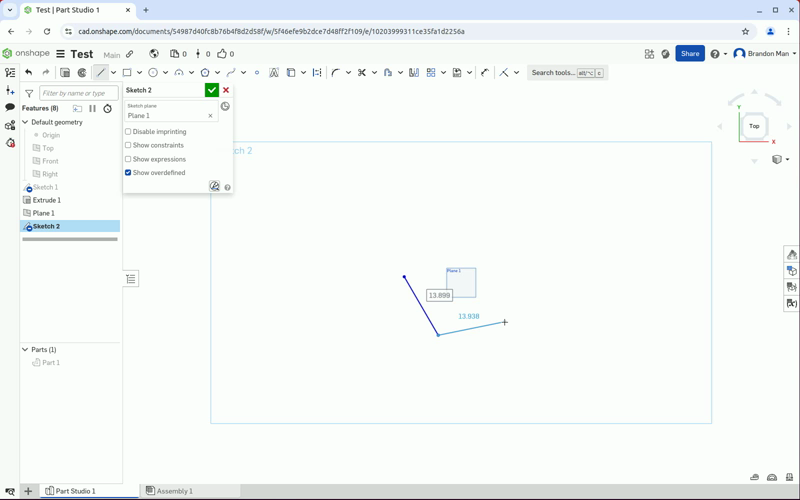
key_up(shift)
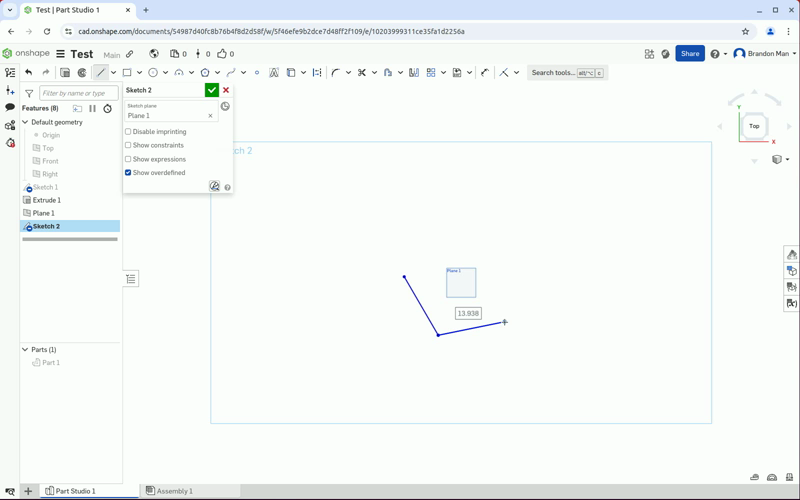
key_down(shift)
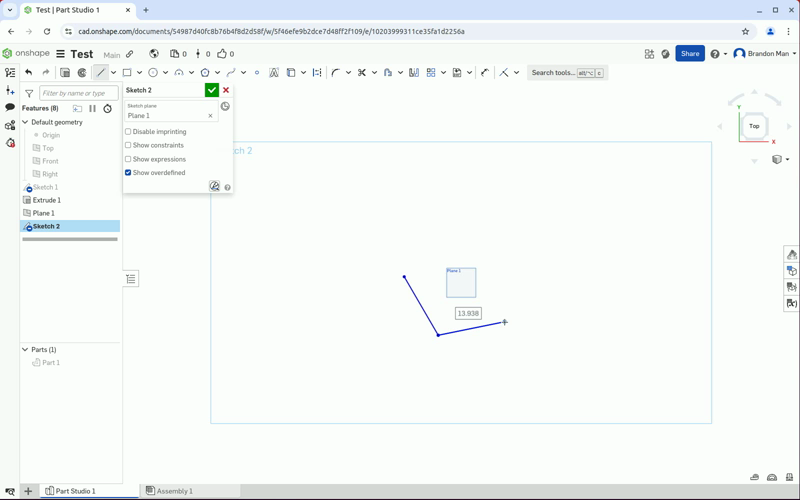
mouse_move(511, 254)
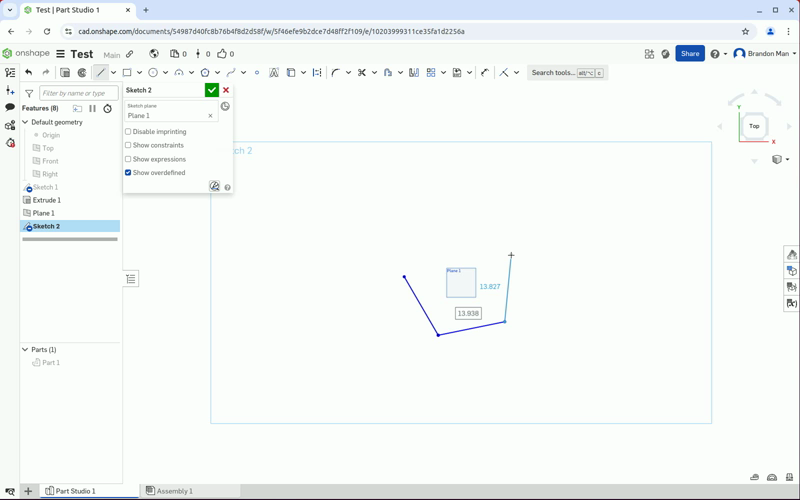
click(511, 254)
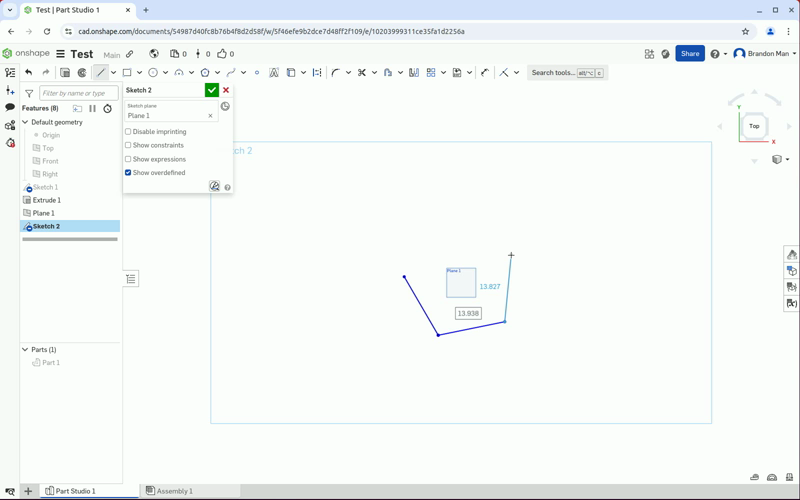
key_up(shift)
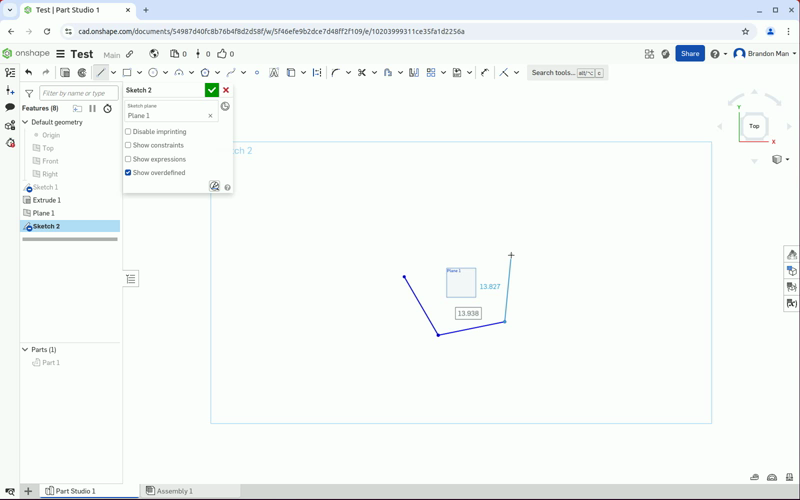
key_down(shift)
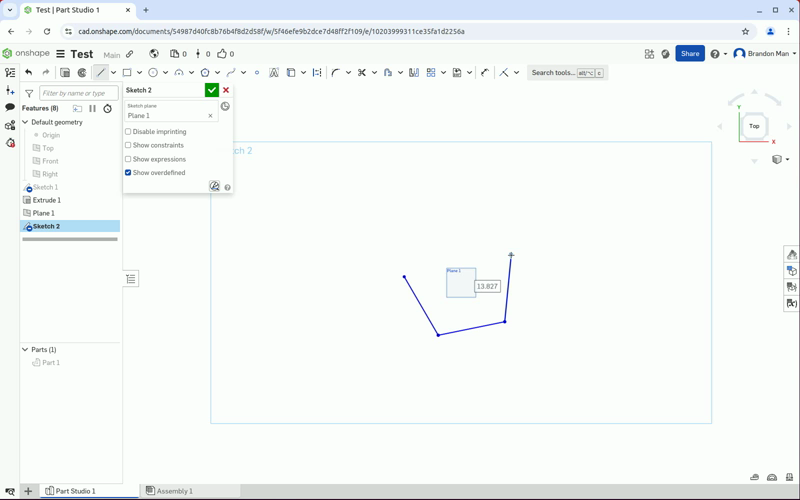
mouse_move(449, 227)
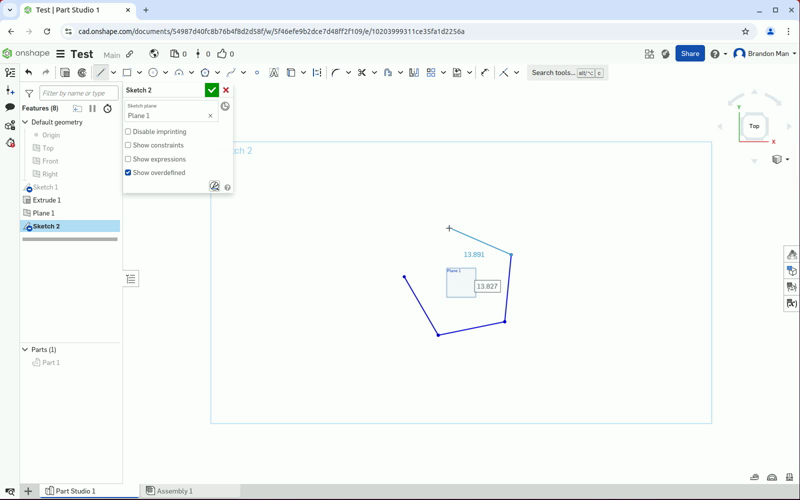
click(449, 227)
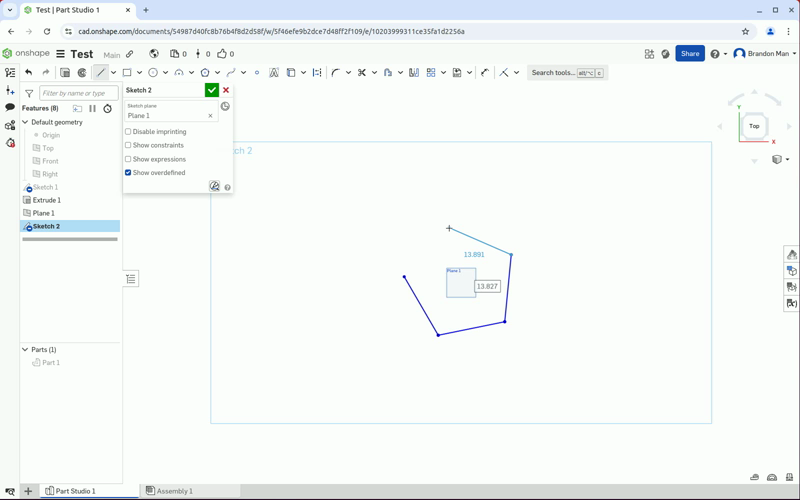
key_up(shift)
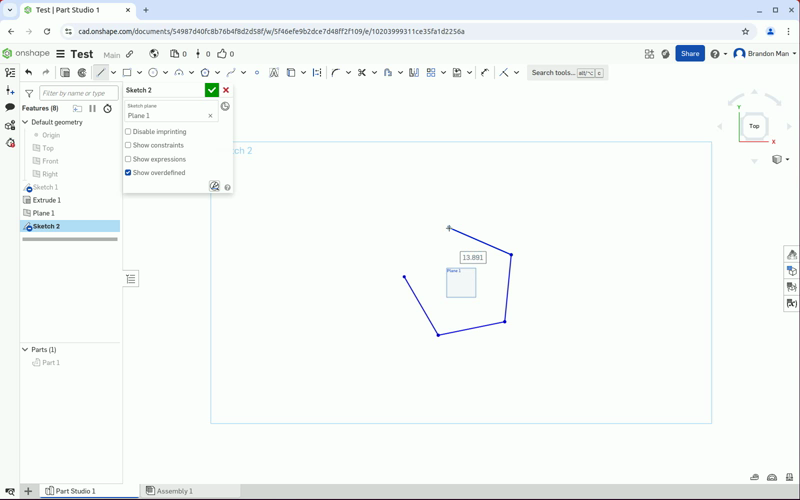
key_down(shift)
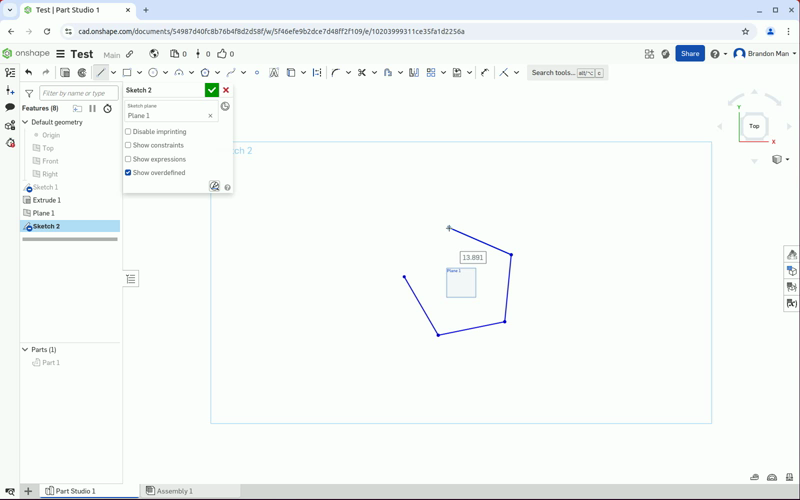
mouse_move(404, 276)
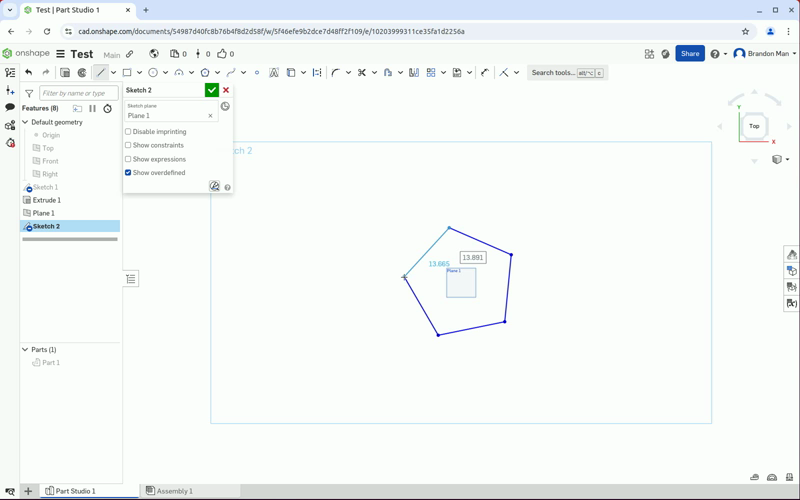
key_up(shift)
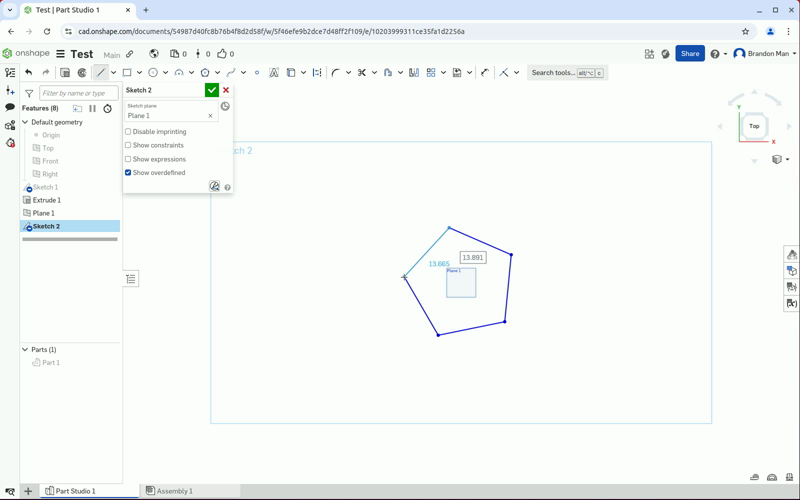
click(404, 276)
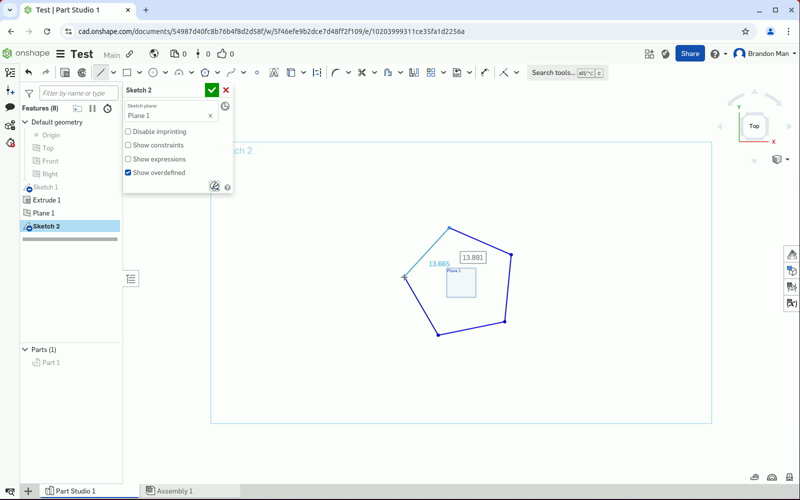
key(esc)
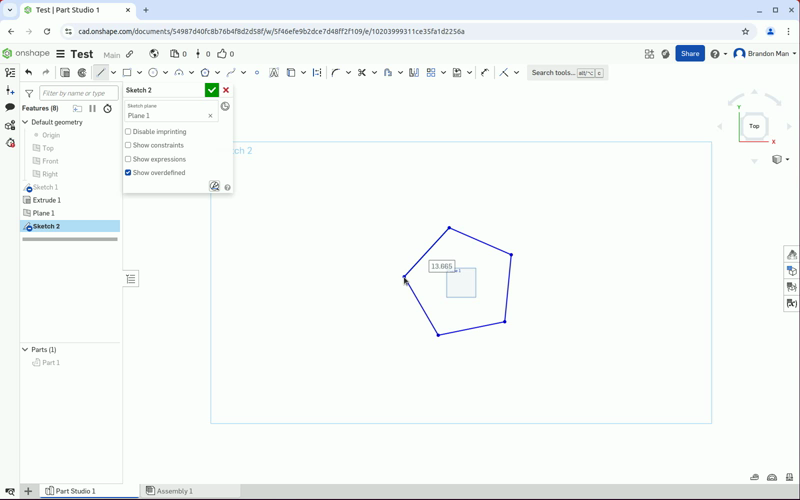
mouse_move(470, 297)
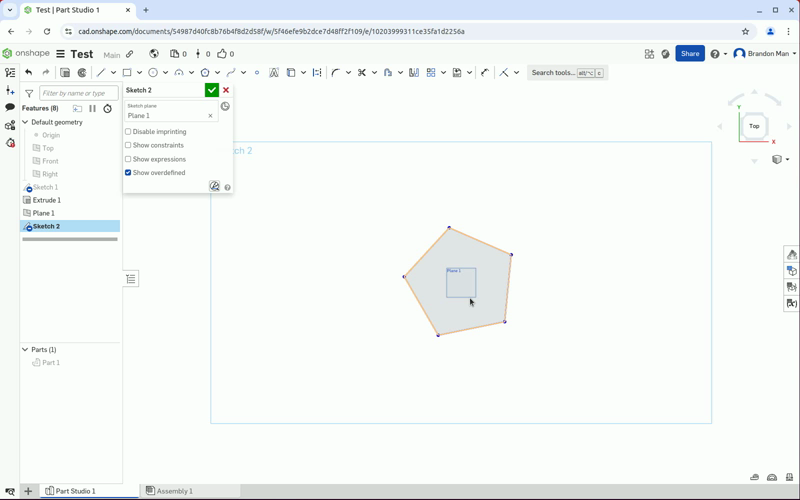
click(470, 297)
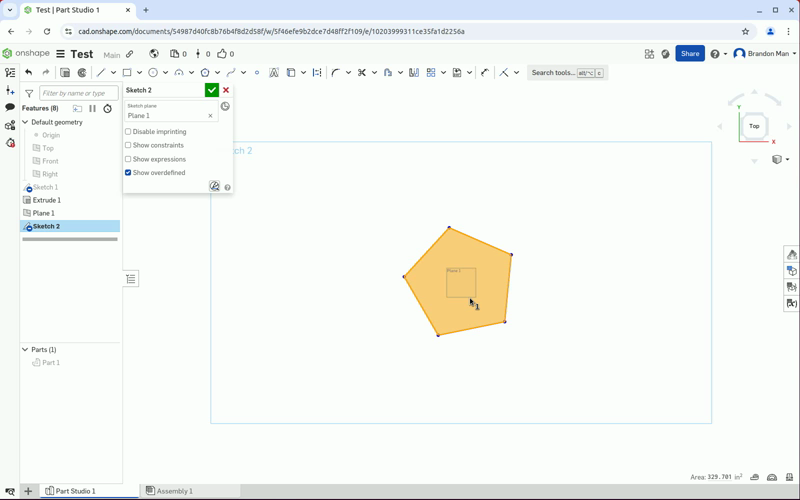
mouse_move(73, 352)
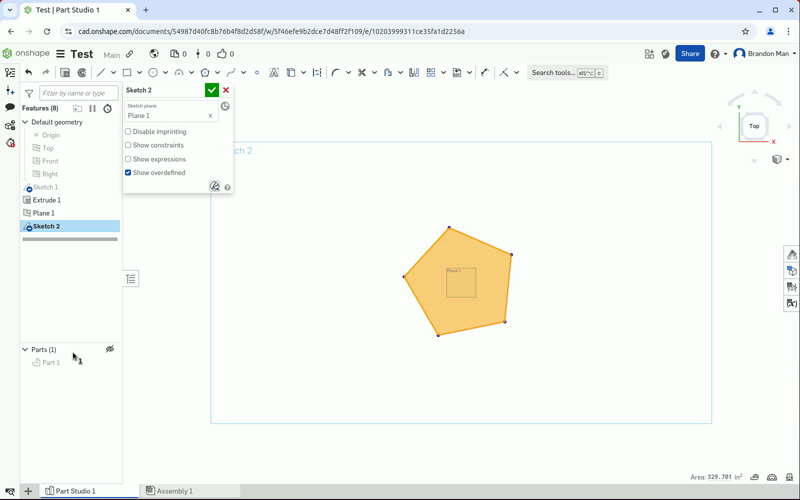
key(shift+y)
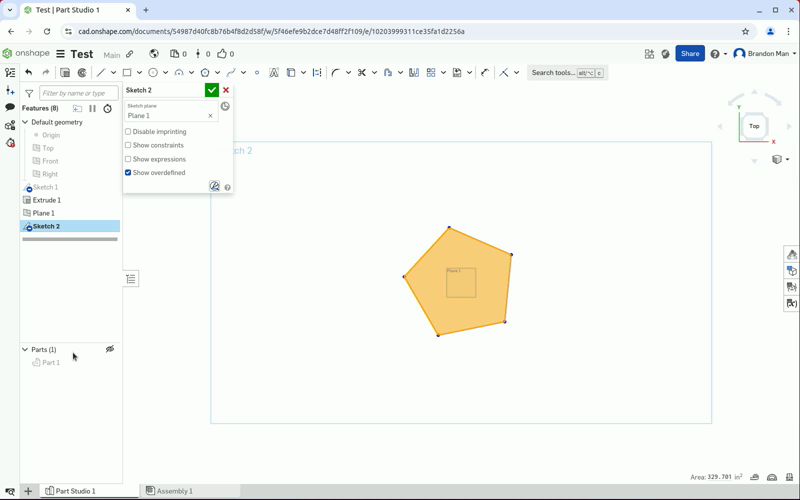
key(shift+e)
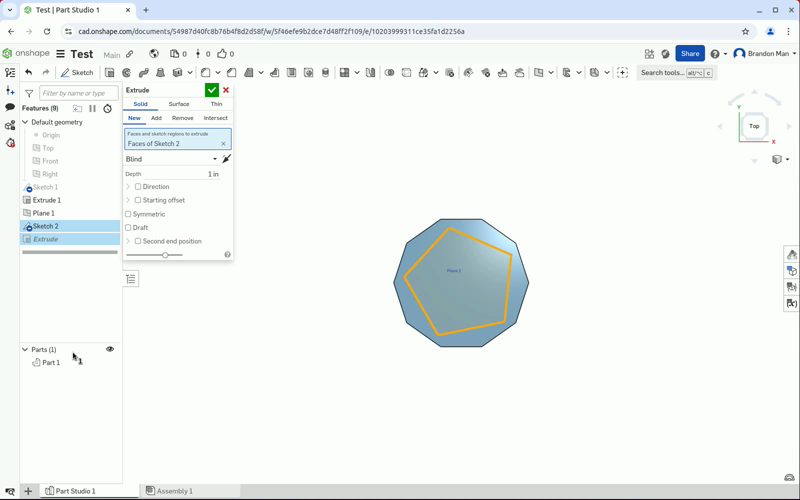
mouse_move(143, 106)
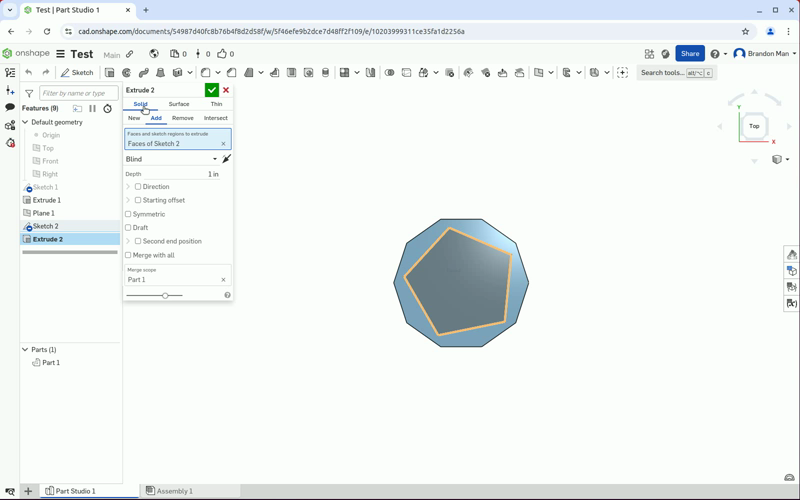
click(143, 106)
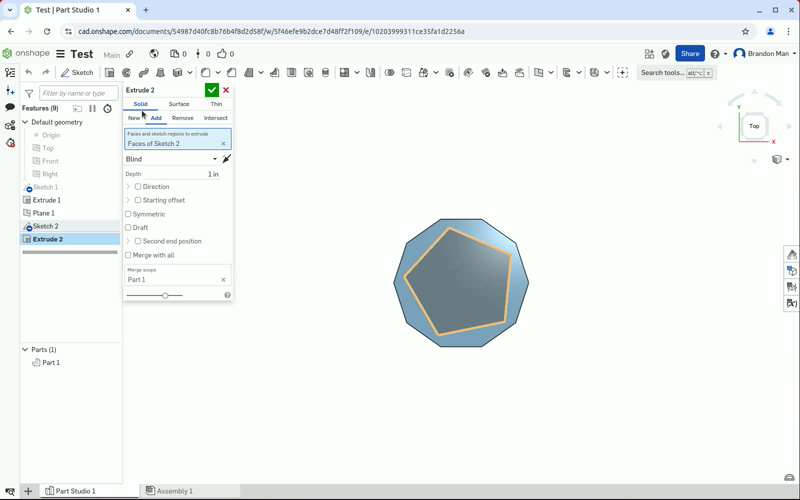
mouse_move(137, 120)
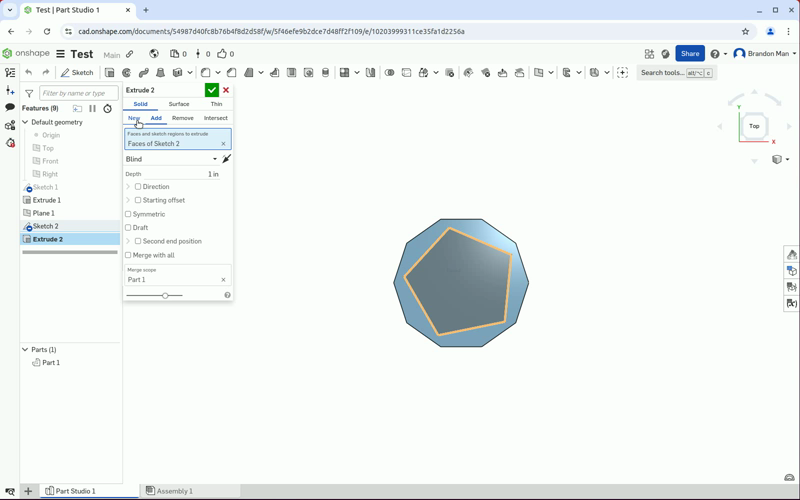
click(137, 120)
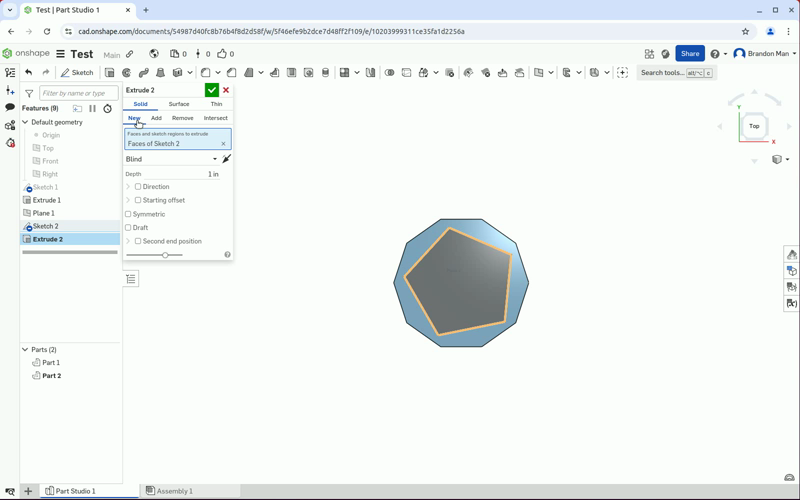
key(tab, 4)
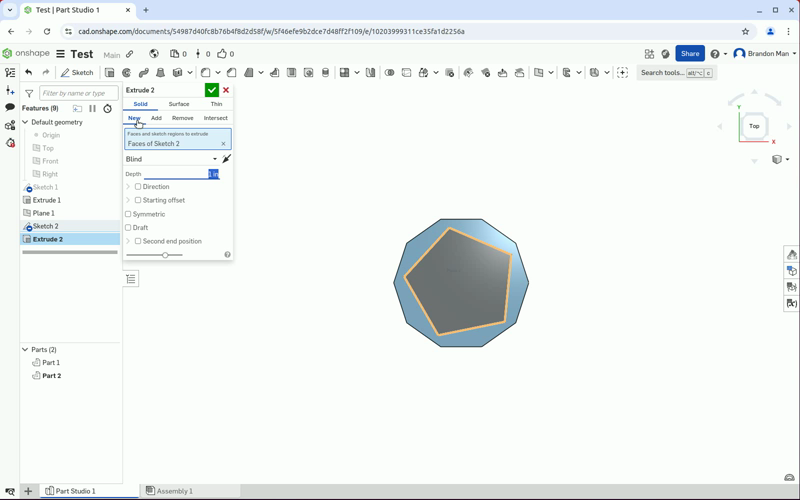
text(2.648)
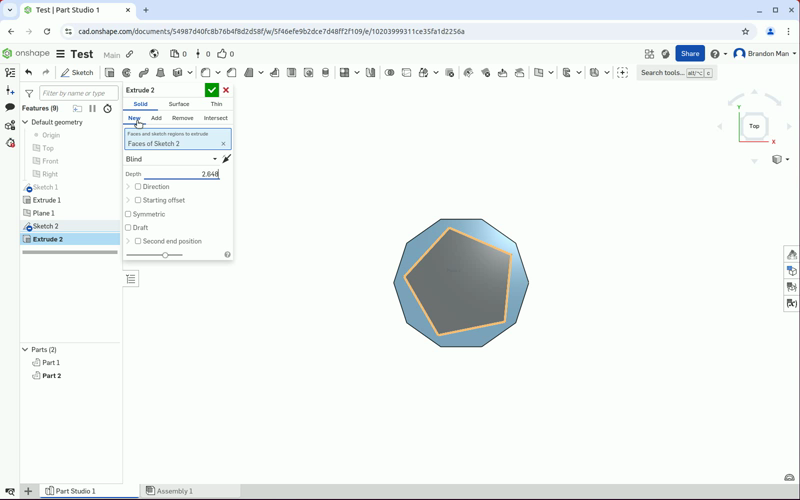
key(enter)
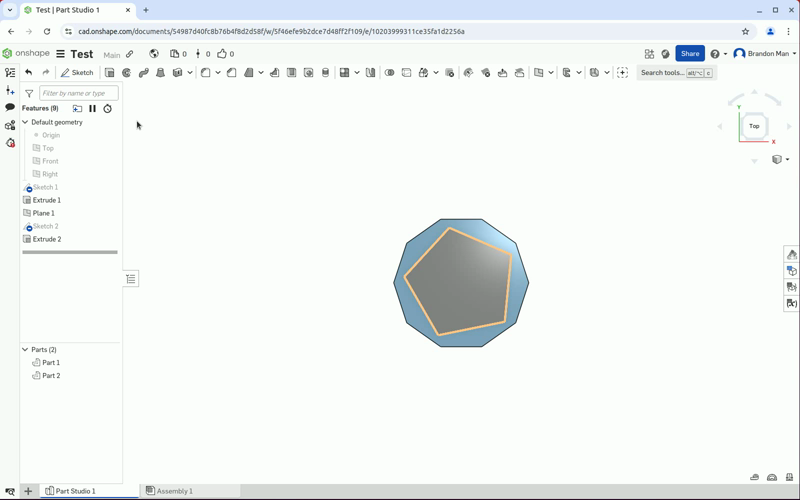
key(shift+h)
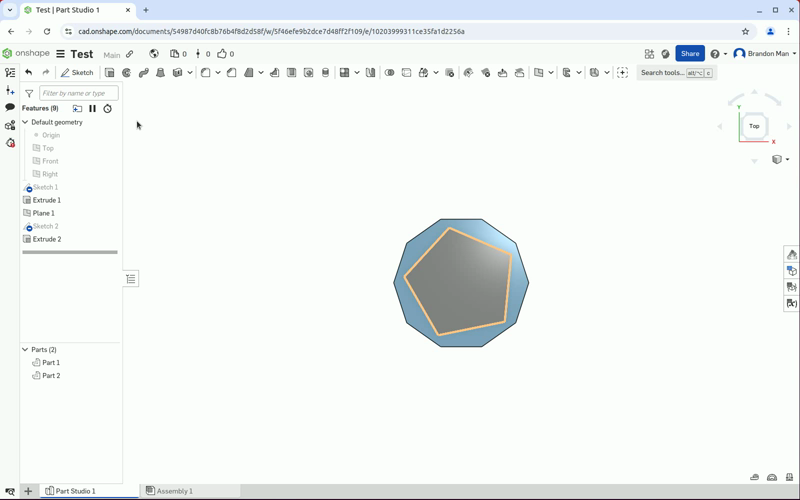
key(shift+h)
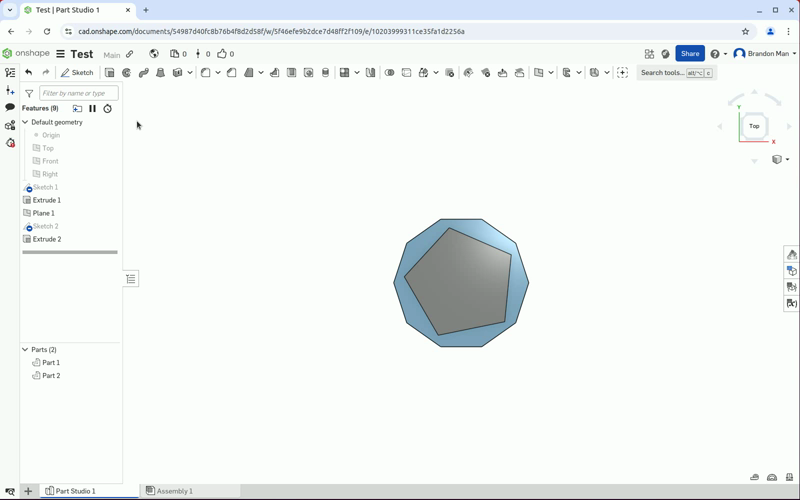
mouse_move(73, 189)
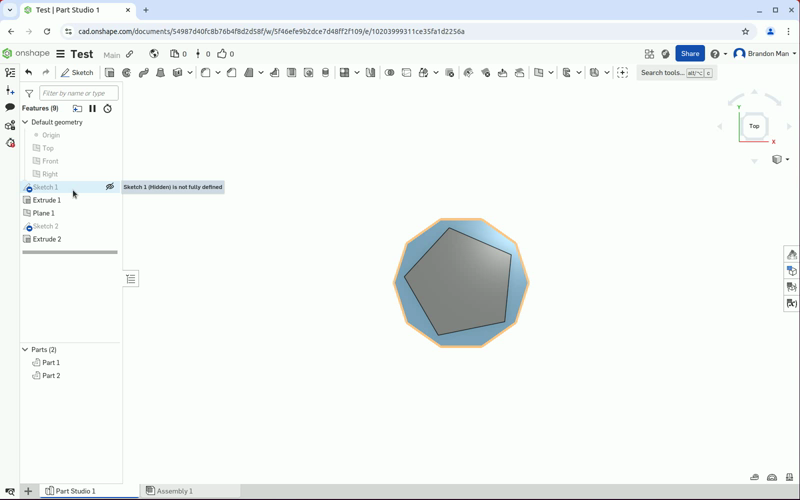
click(73, 189)
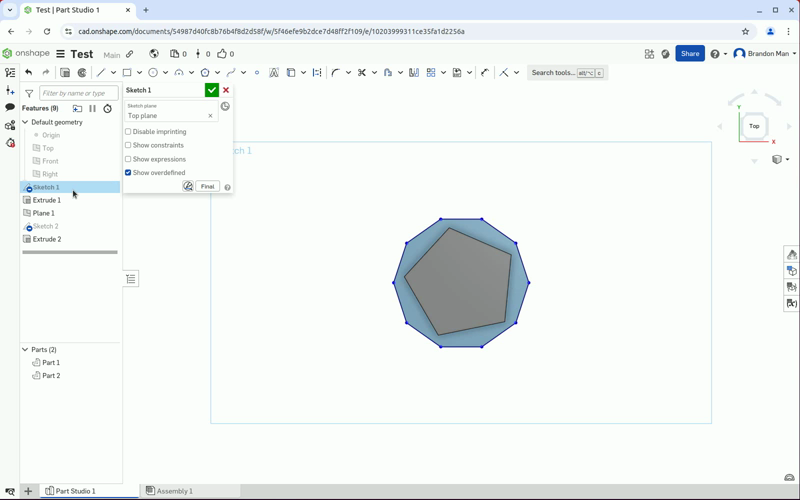
mouse_move(229, 92)
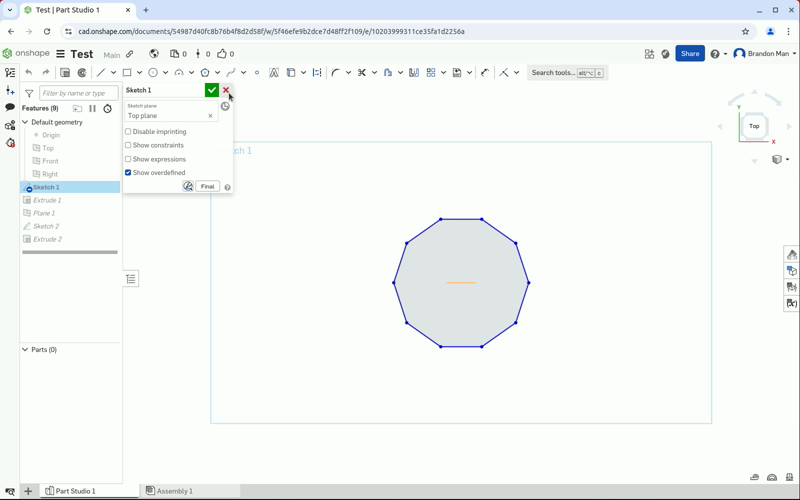
click(229, 92)
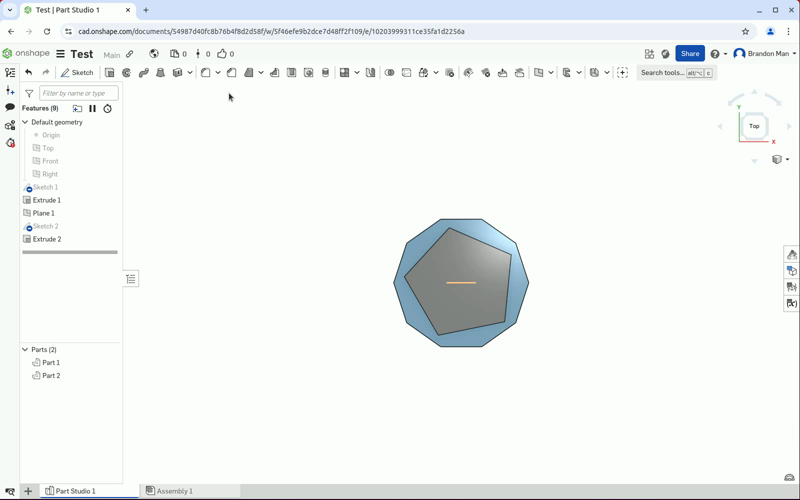
mouse_move(541, 75)
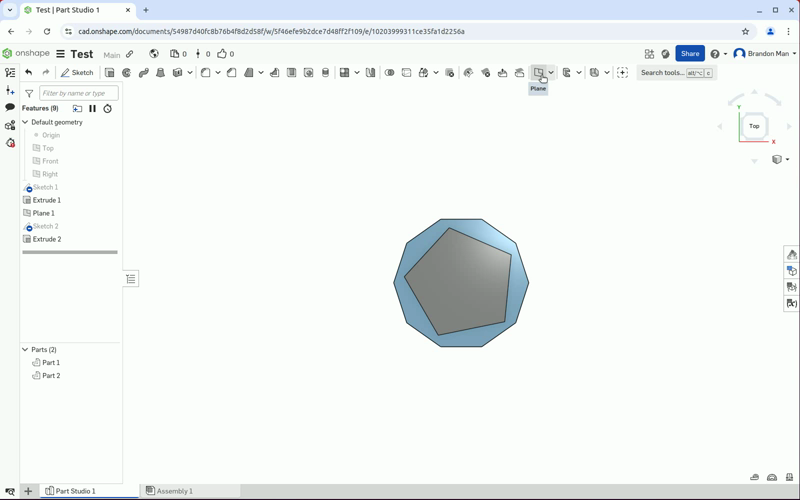
click(541, 75)
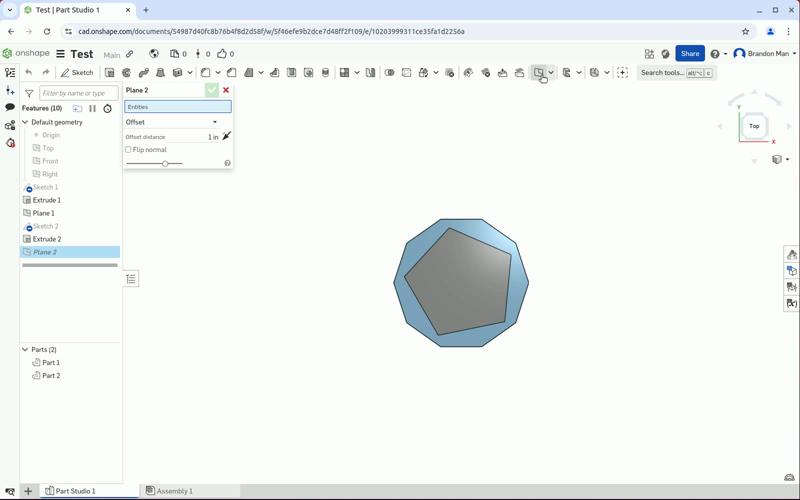
mouse_move(73, 150)
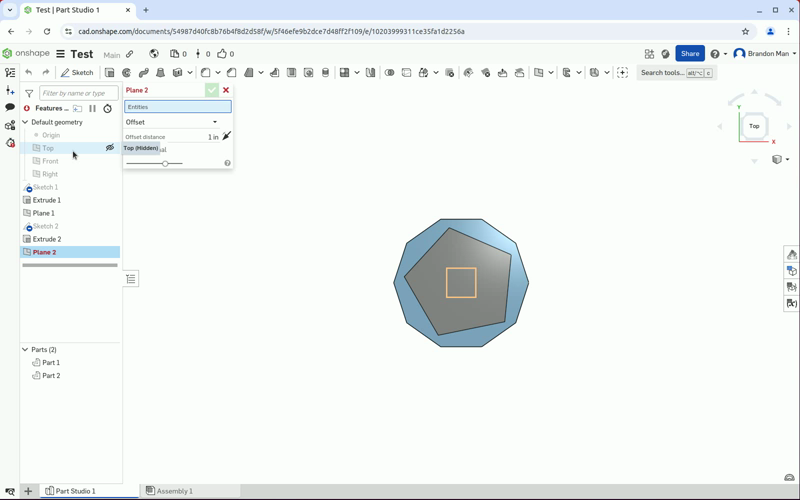
click(73, 150)
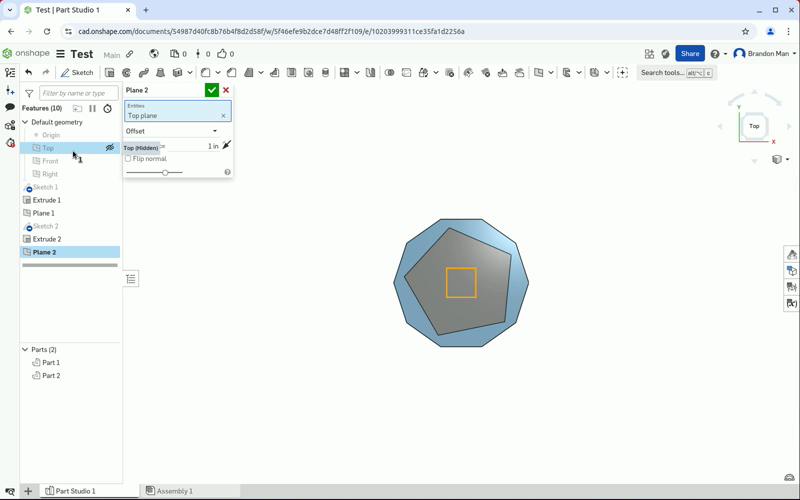
key(tab, 2)
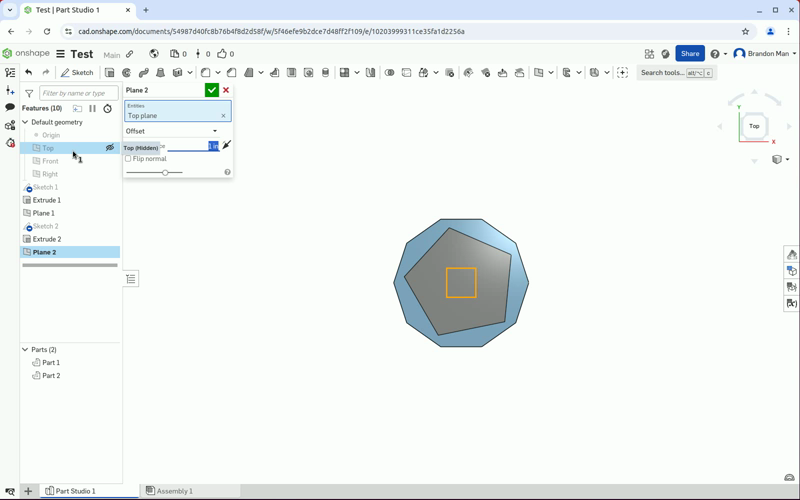
text(6.008)
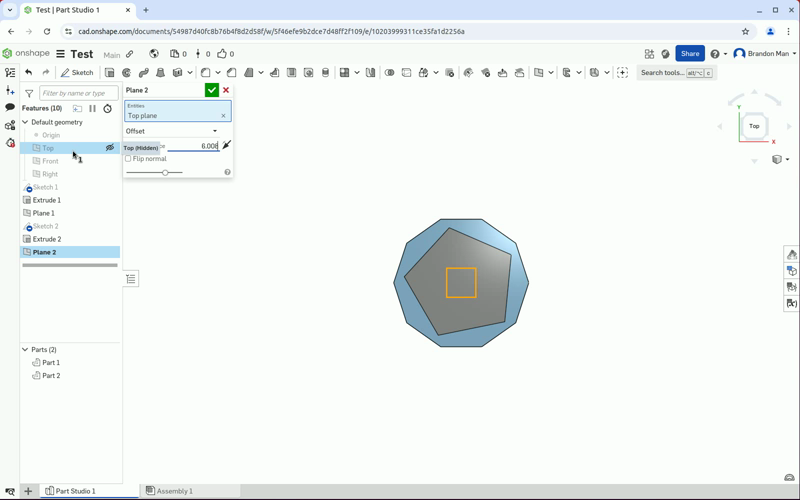
key(enter, 2)
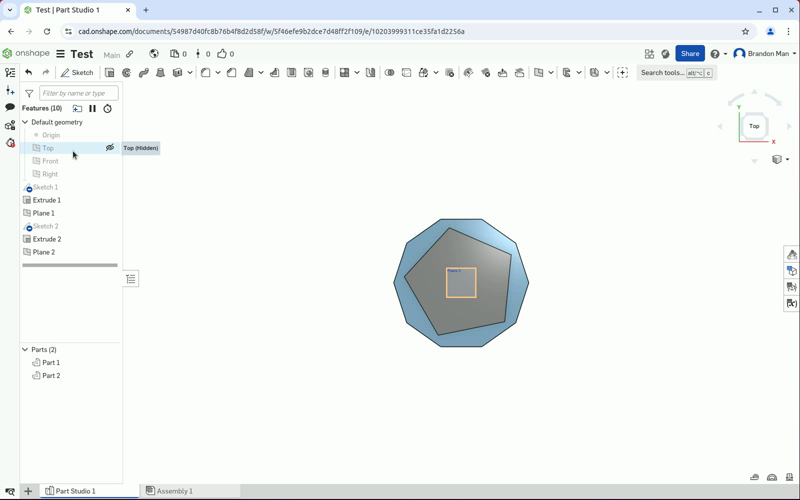
key(shift+s)
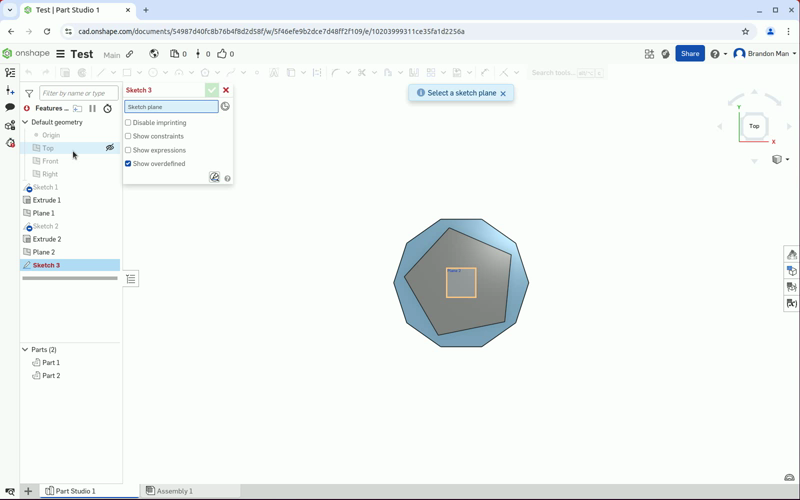
mouse_move(73, 254)
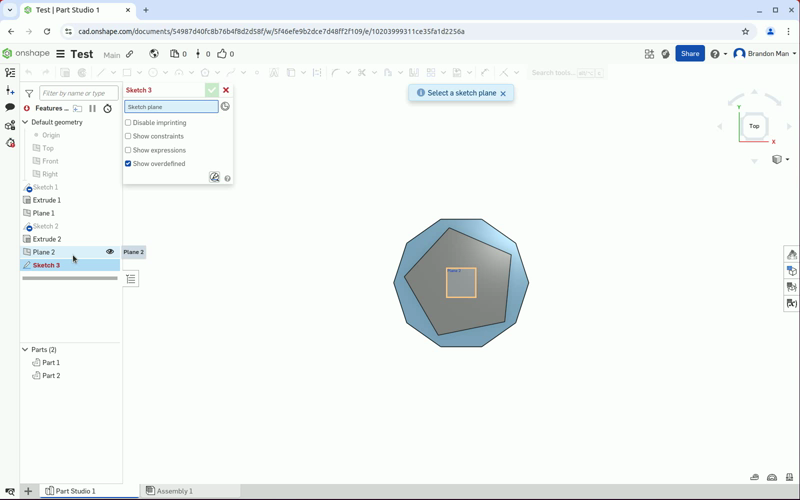
click(73, 254)
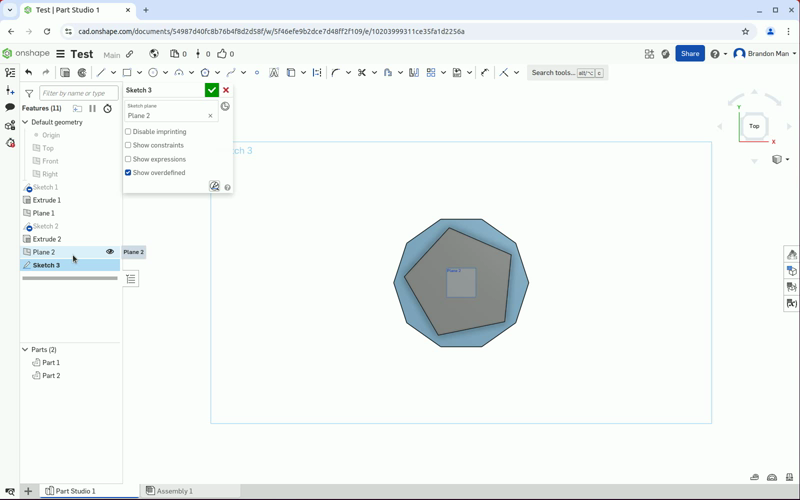
mouse_move(73, 352)
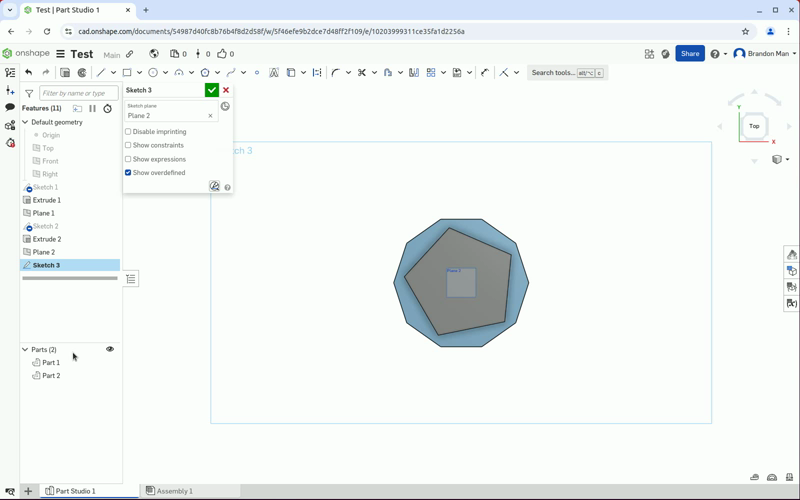
key(y)
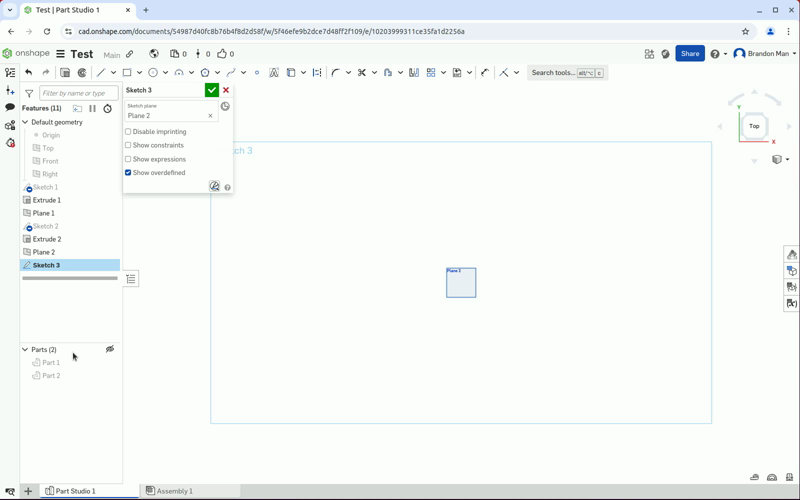
key(l)
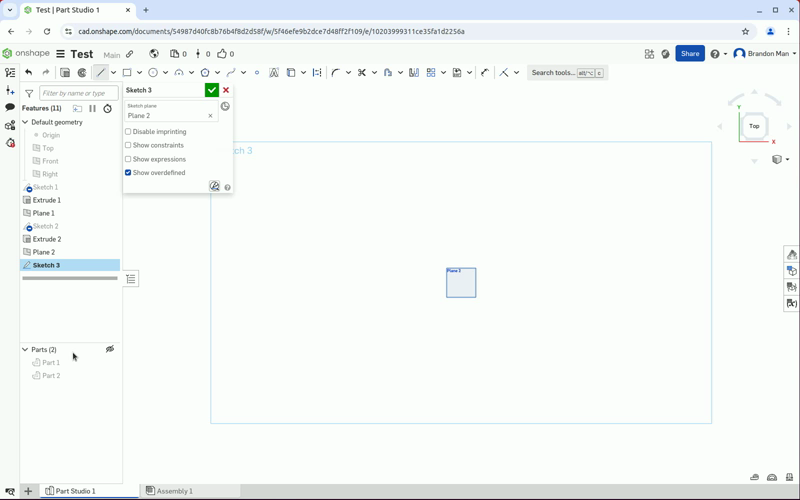
key_down(shift)
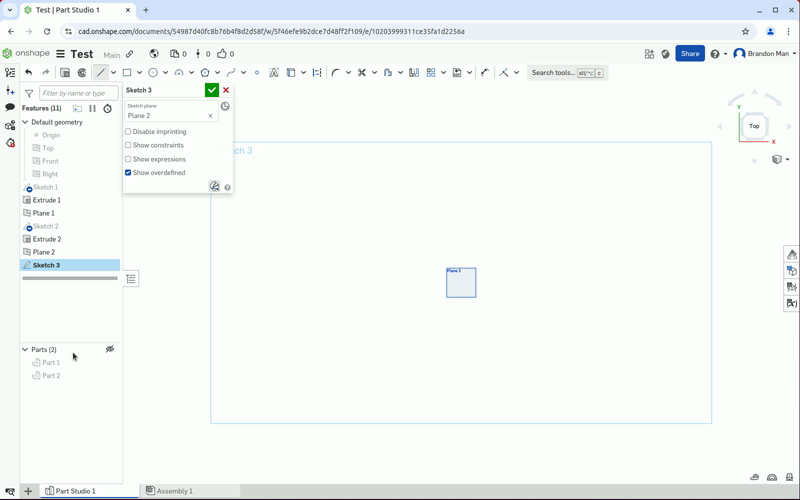
mouse_move(432, 311)
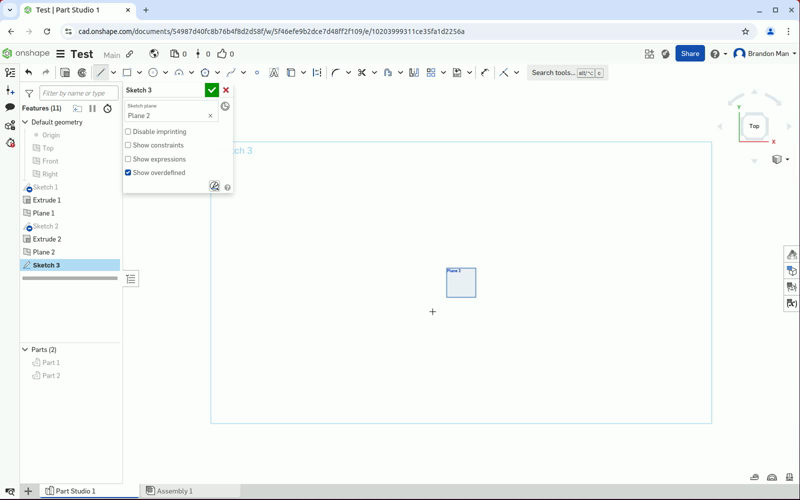
click(432, 311)
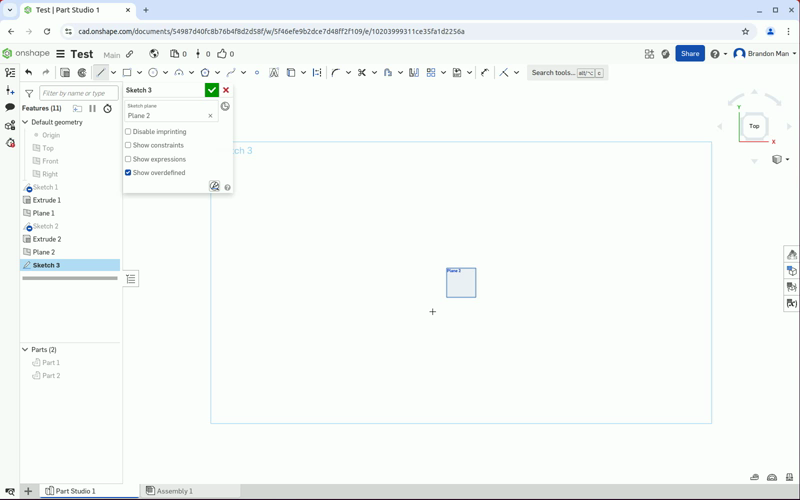
key_up(shift)
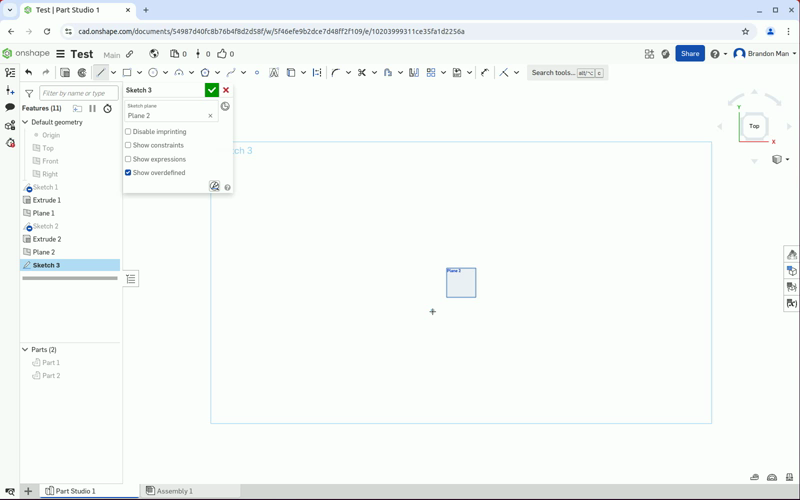
key_down(shift)
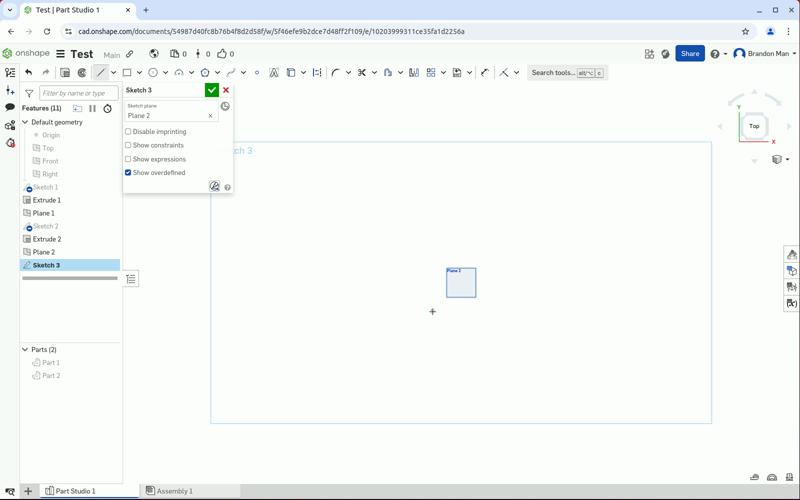
mouse_move(462, 311)
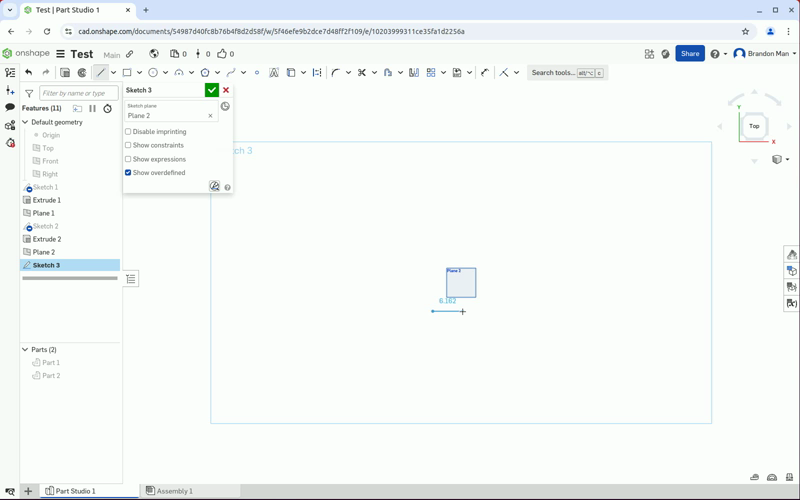
mouse_move(489, 311)
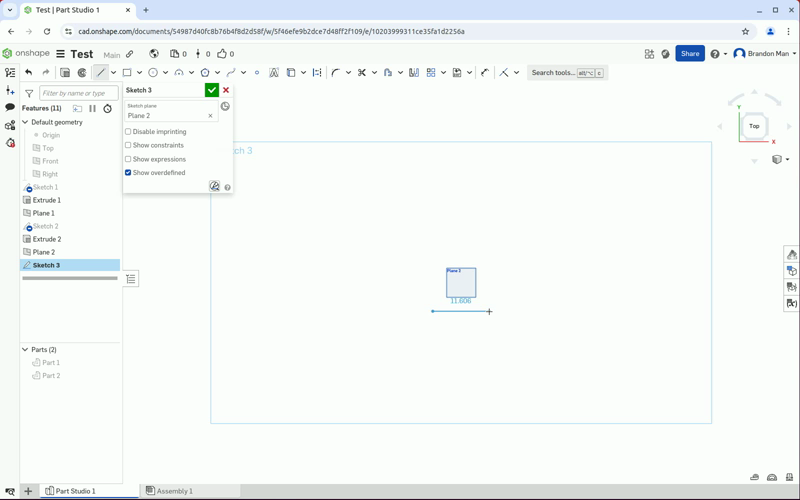
click(489, 311)
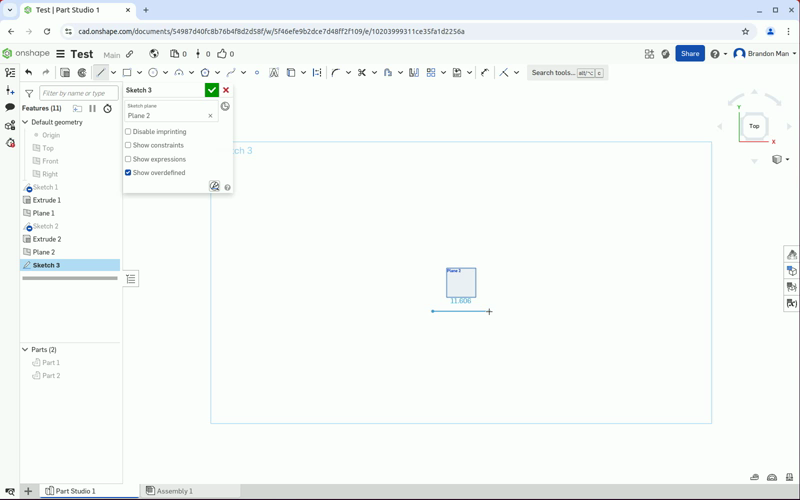
key_up(shift)
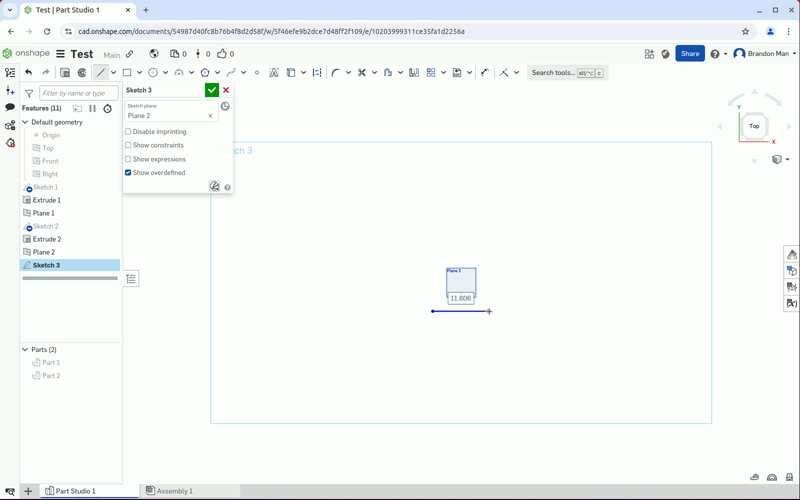
key_down(shift)
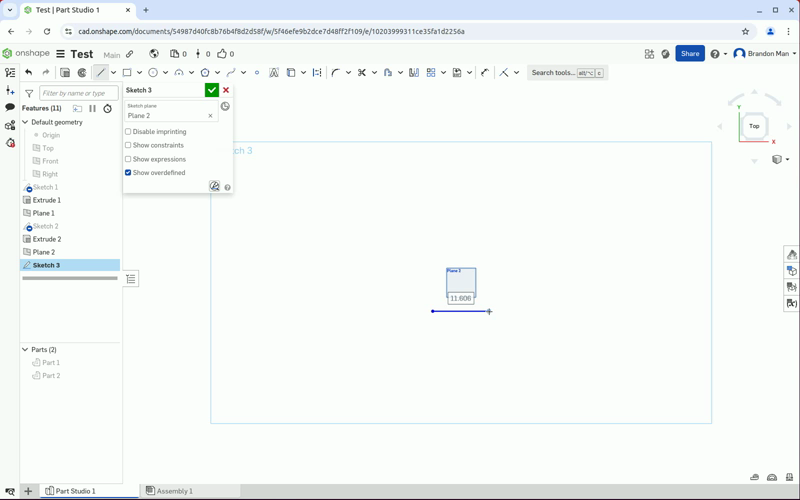
mouse_move(519, 311)
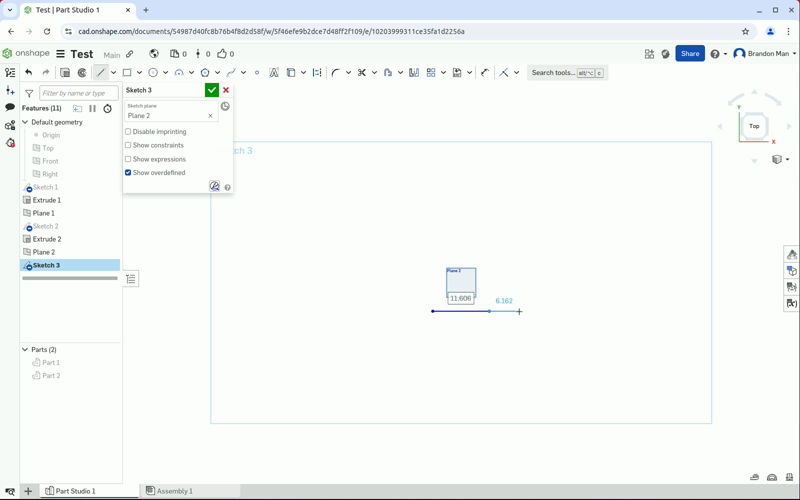
mouse_move(489, 254)
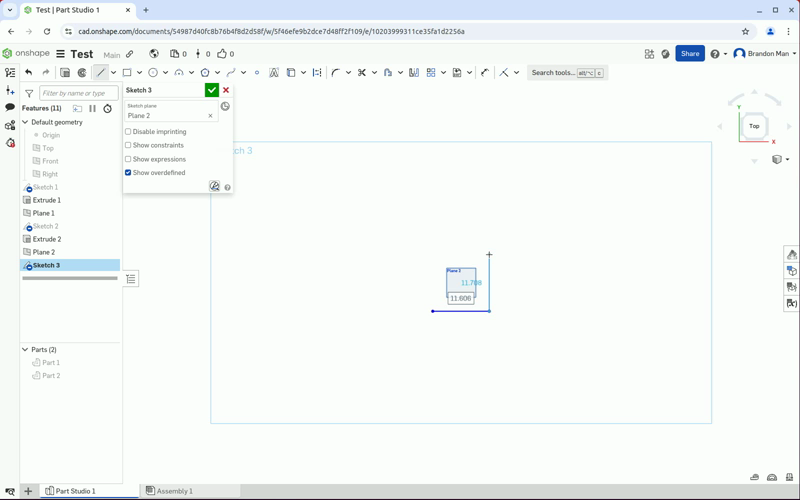
click(489, 254)
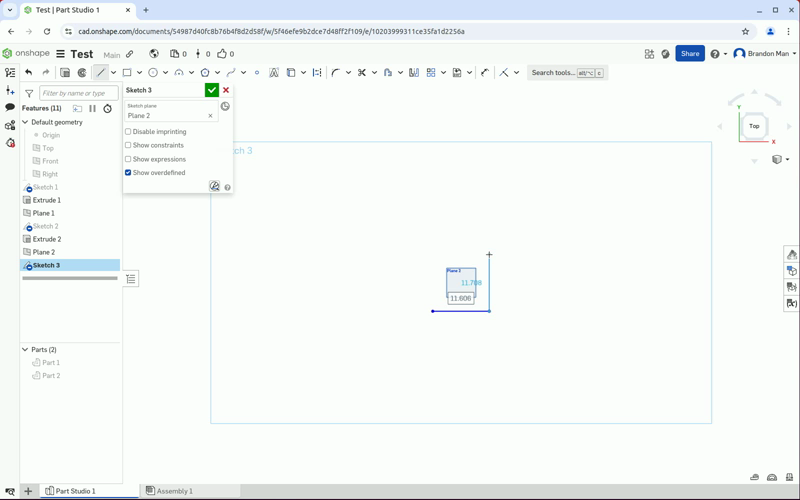
key_up(shift)
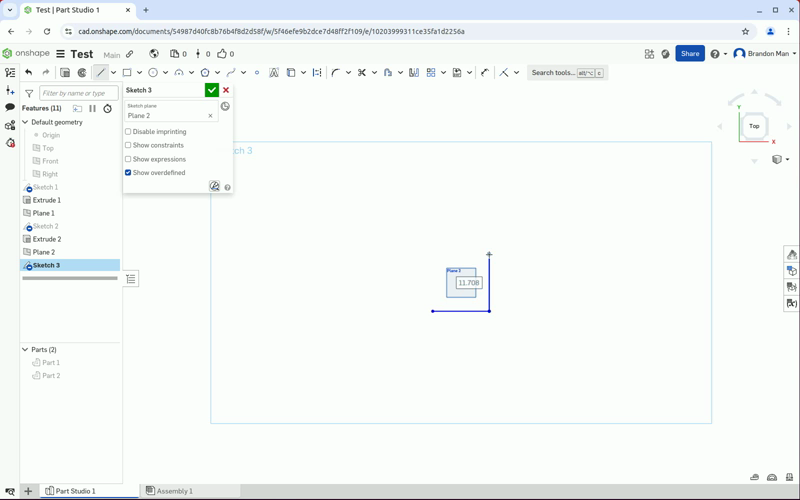
key_down(shift)
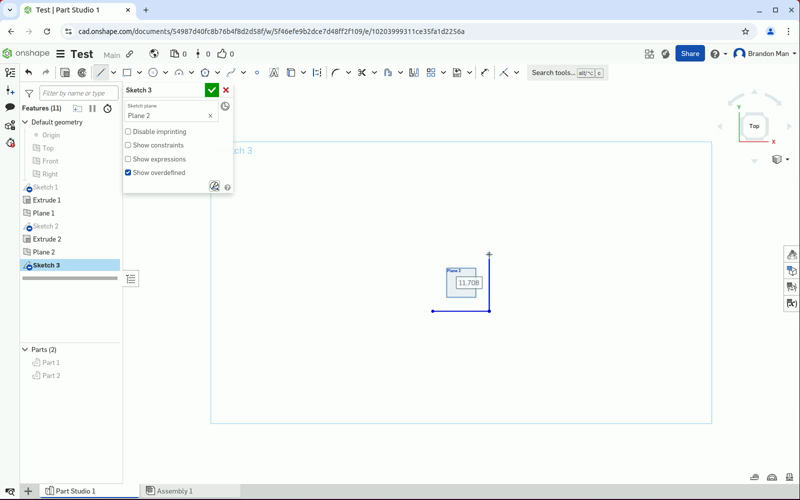
mouse_move(519, 254)
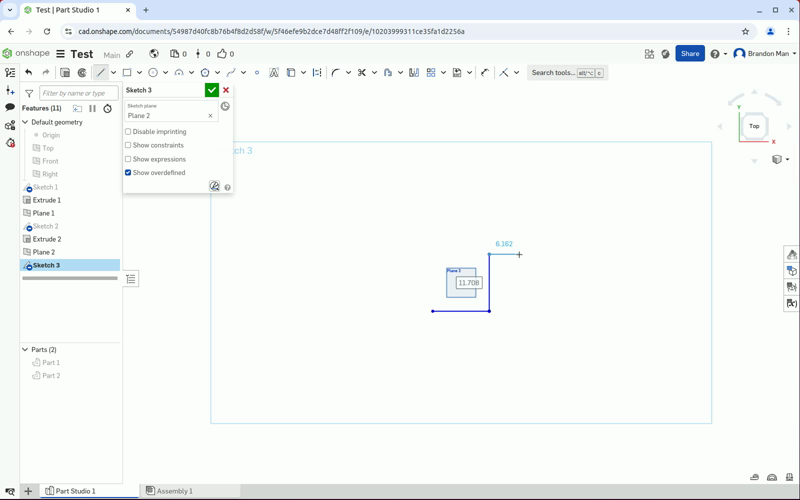
mouse_move(432, 254)
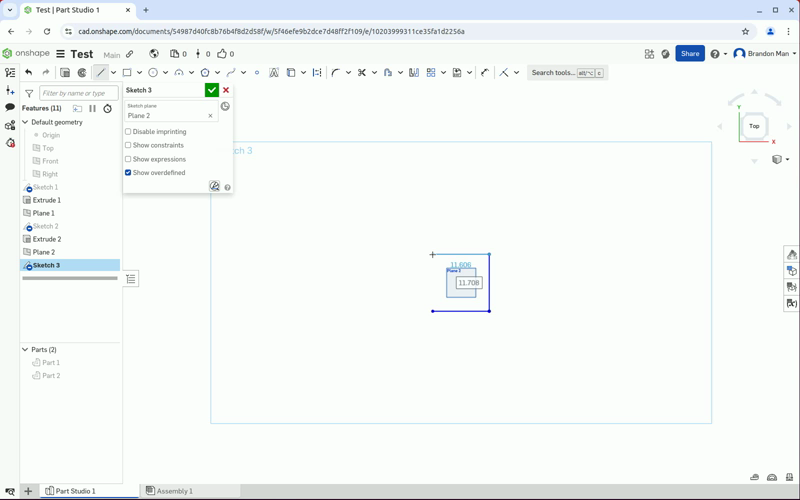
click(432, 254)
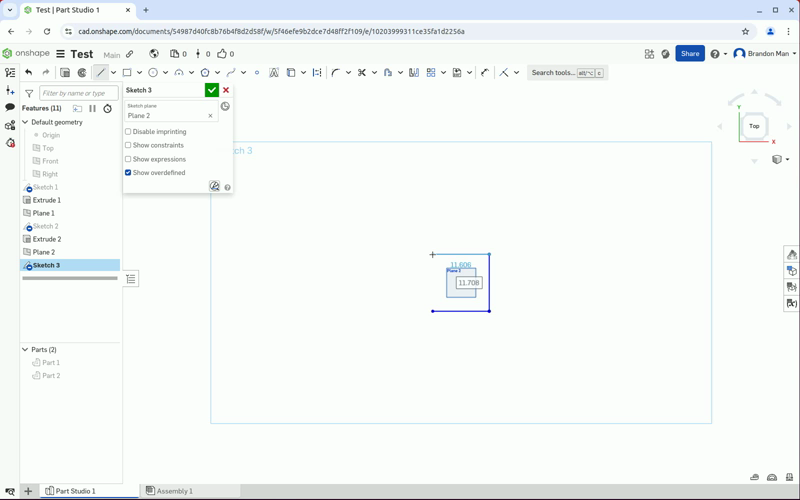
key_up(shift)
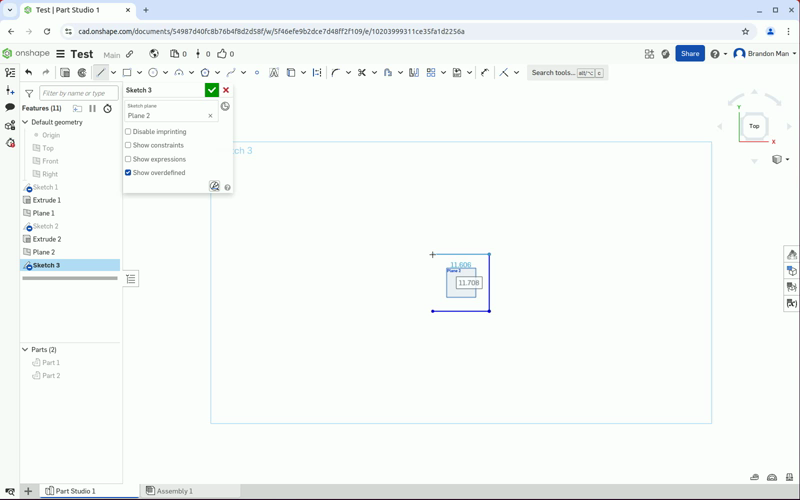
mouse_move(462, 254)
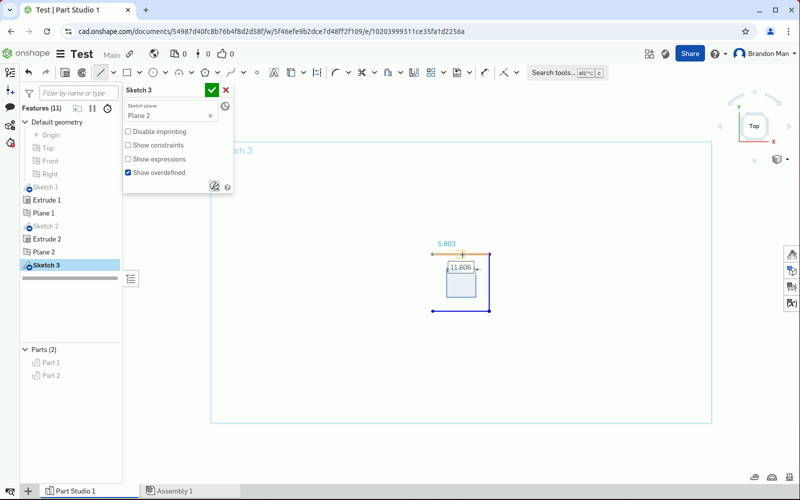
key_down(shift)
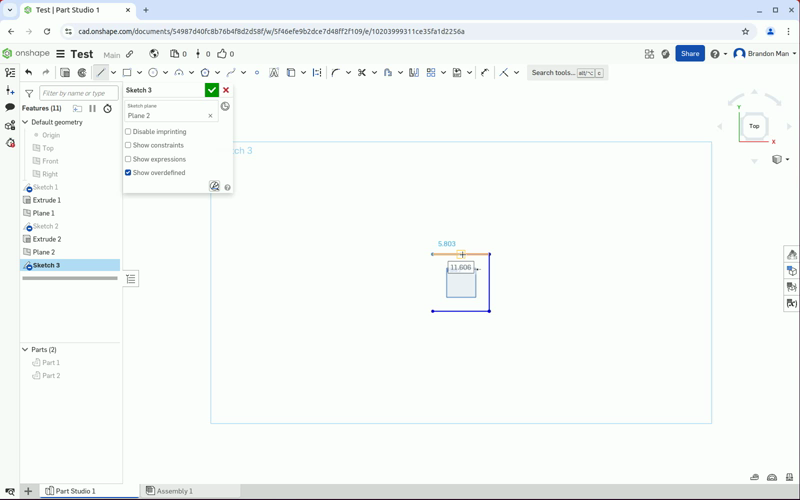
mouse_move(432, 311)
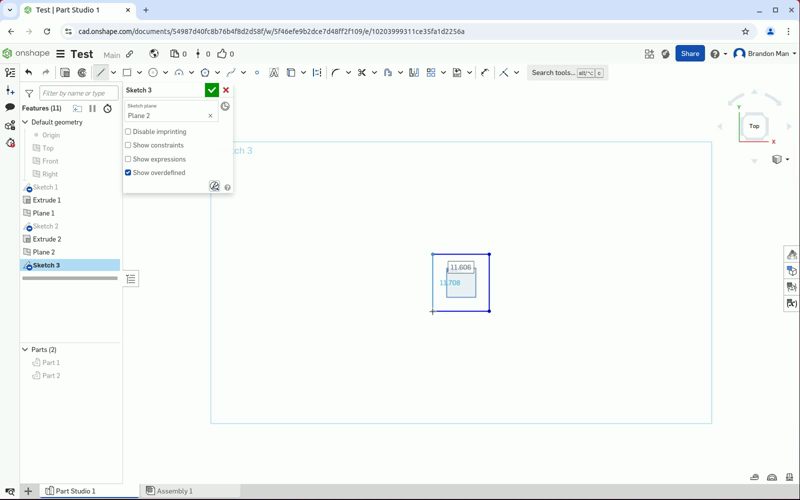
key_up(shift)
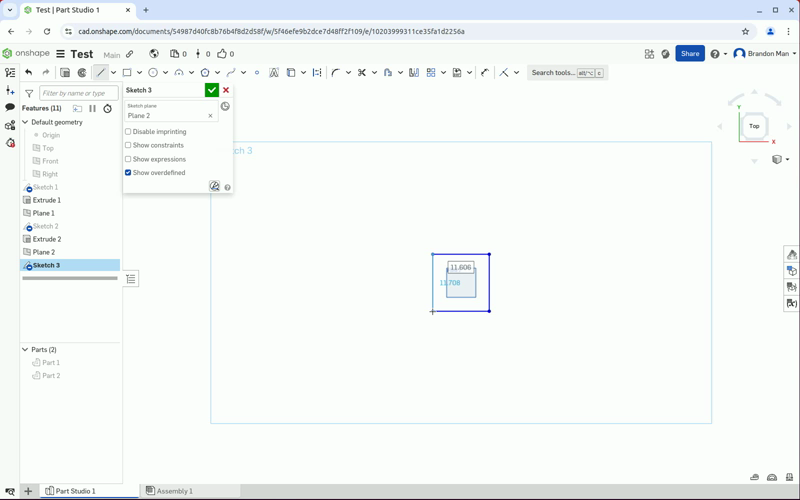
click(432, 311)
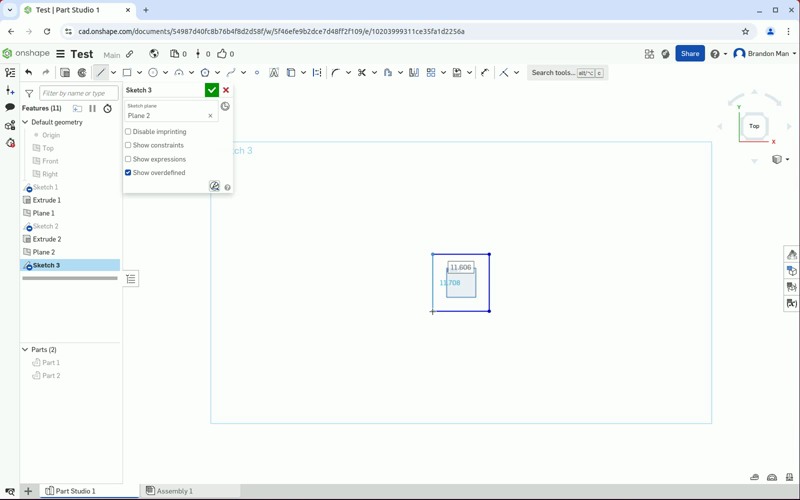
key(esc)
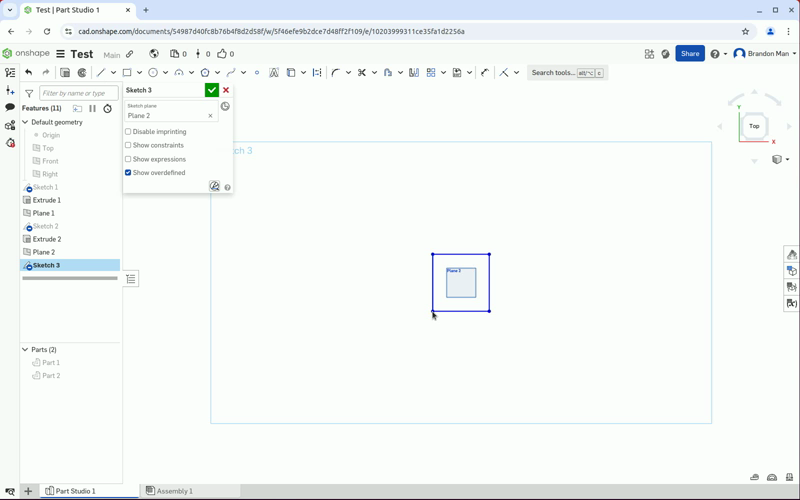
mouse_move(454, 303)
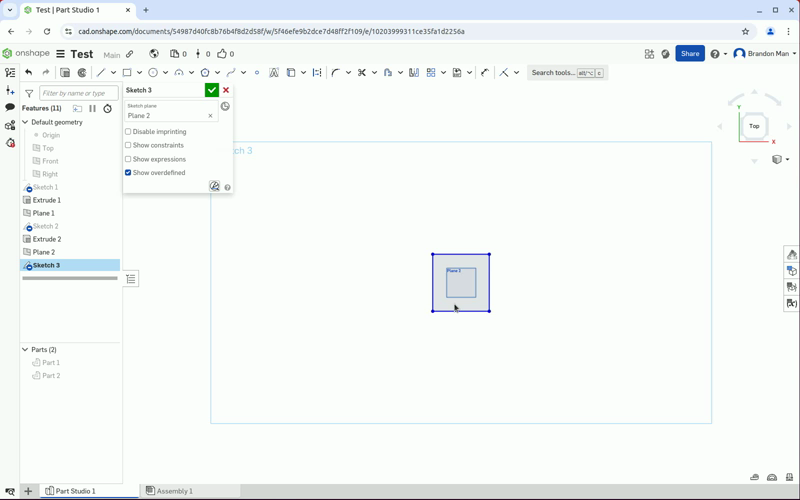
click(454, 303)
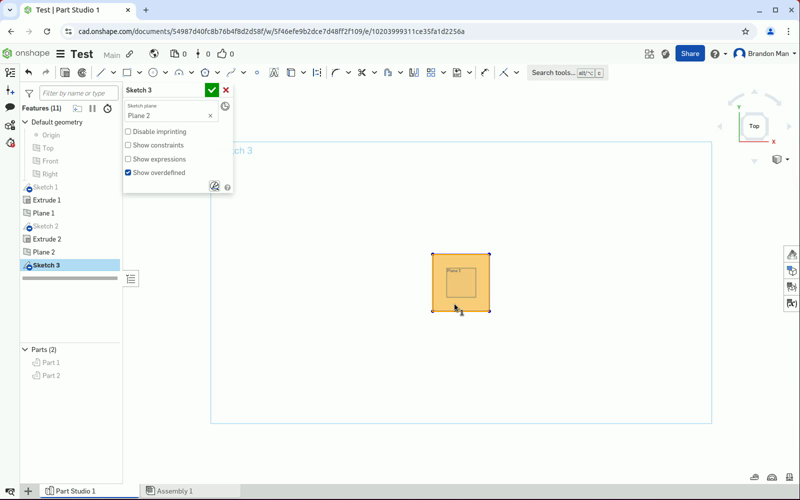
mouse_move(73, 352)
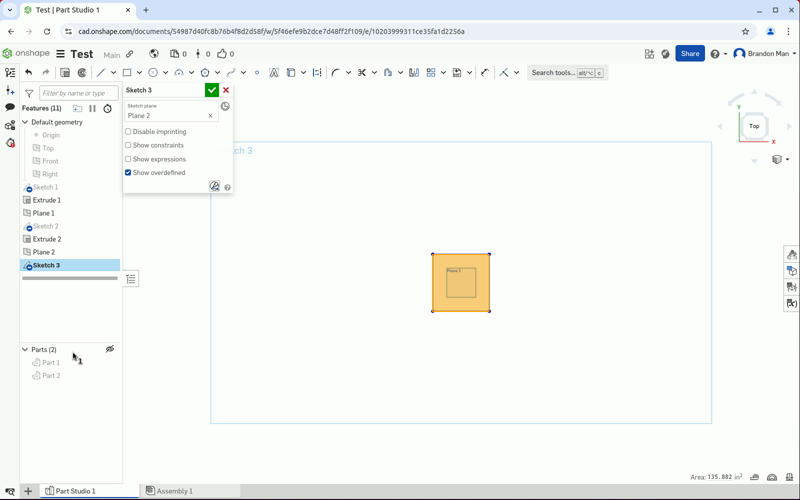
key(shift+y)
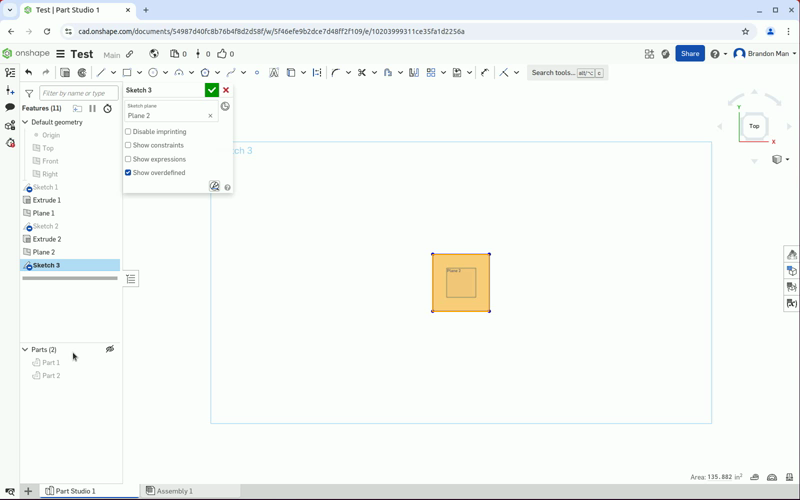
key(shift+e)
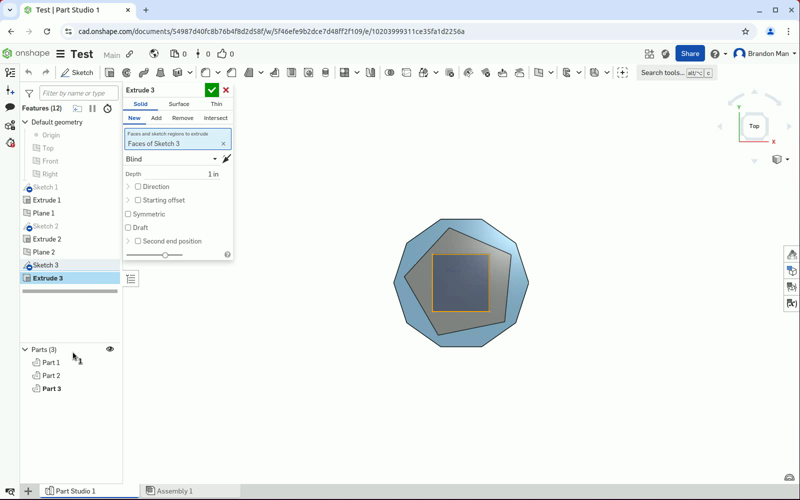
mouse_move(143, 106)
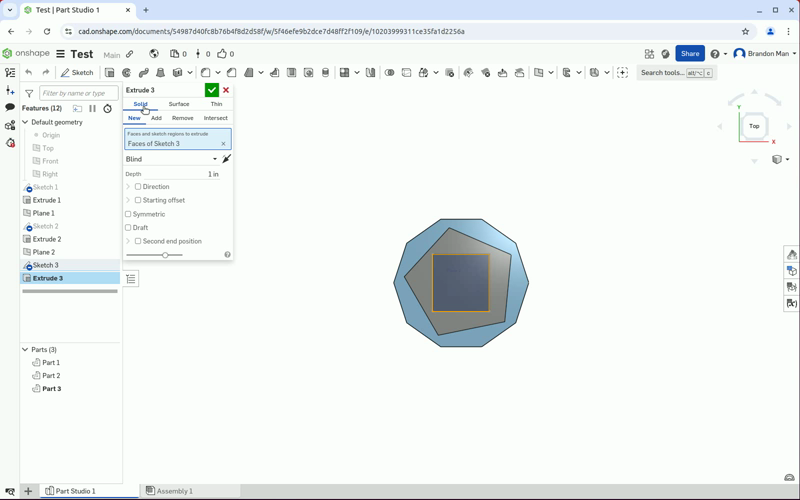
click(143, 106)
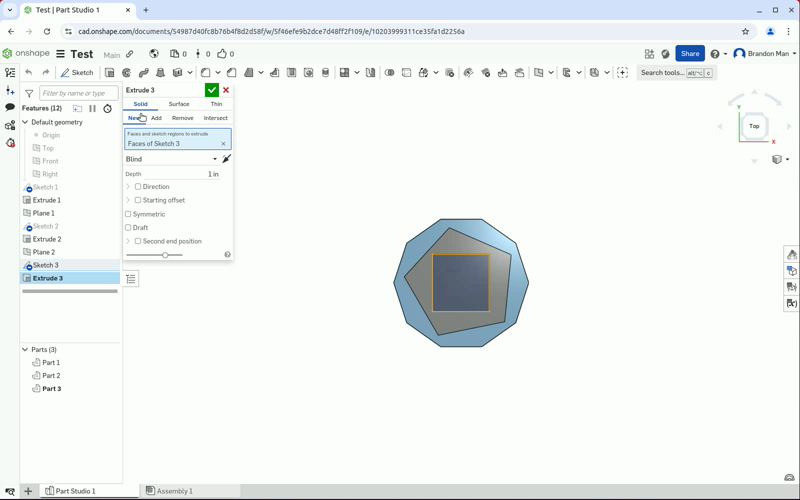
mouse_move(137, 120)
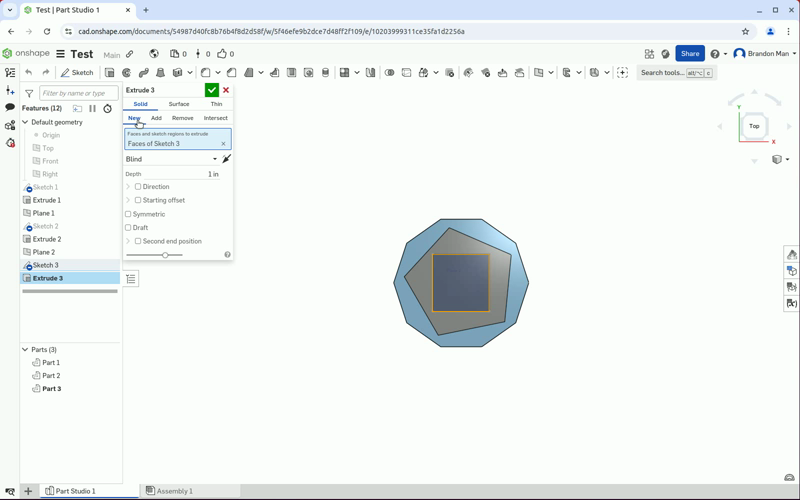
click(137, 120)
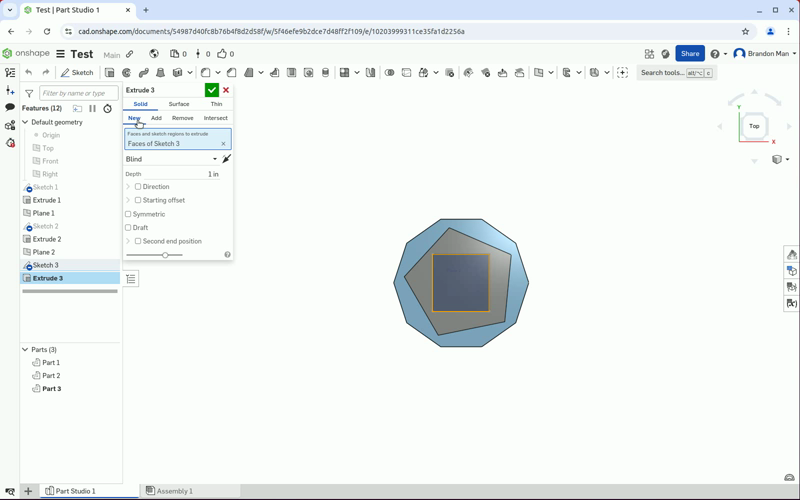
key(tab, 4)
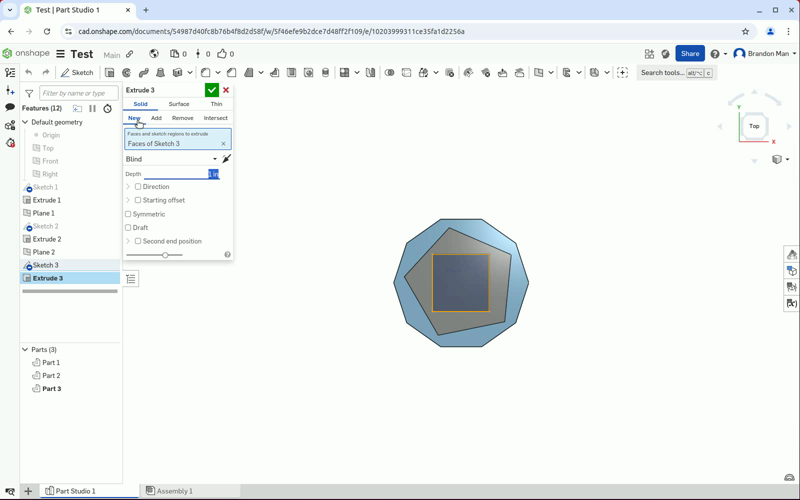
text(1.926)
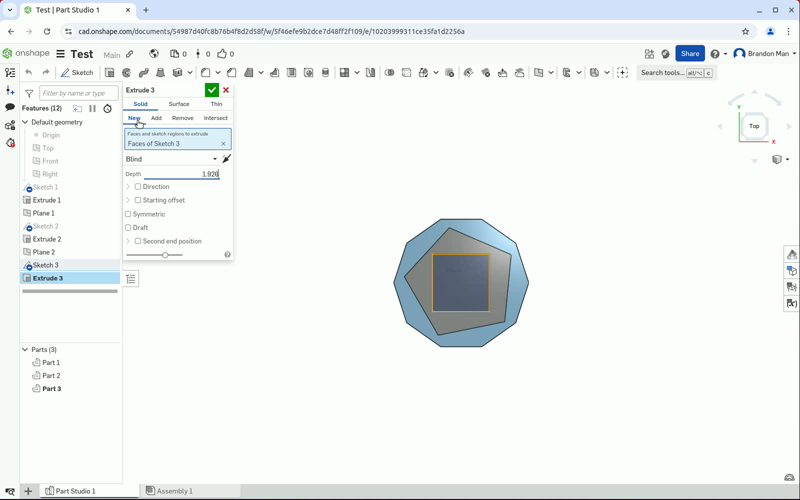
key(enter)
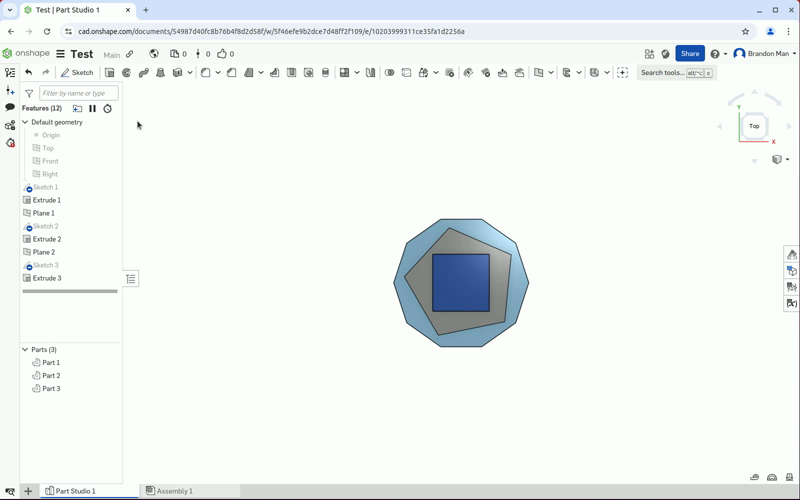
key(shift+h)
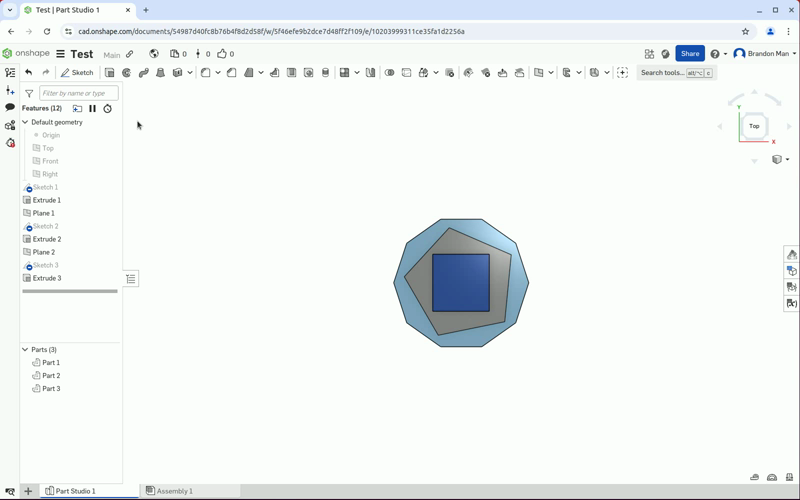
key(shift+h)
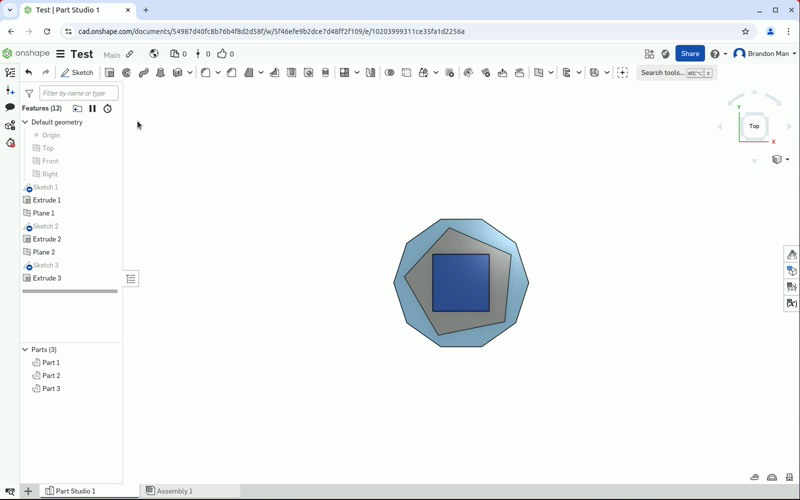
mouse_move(73, 189)
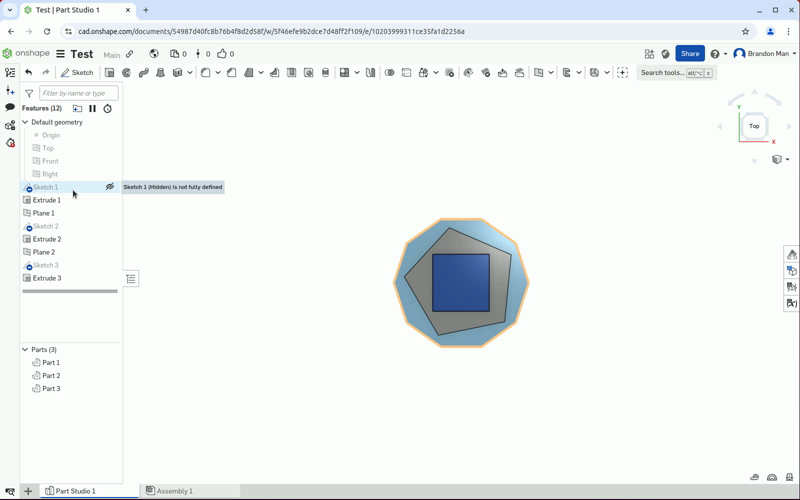
click(73, 189)
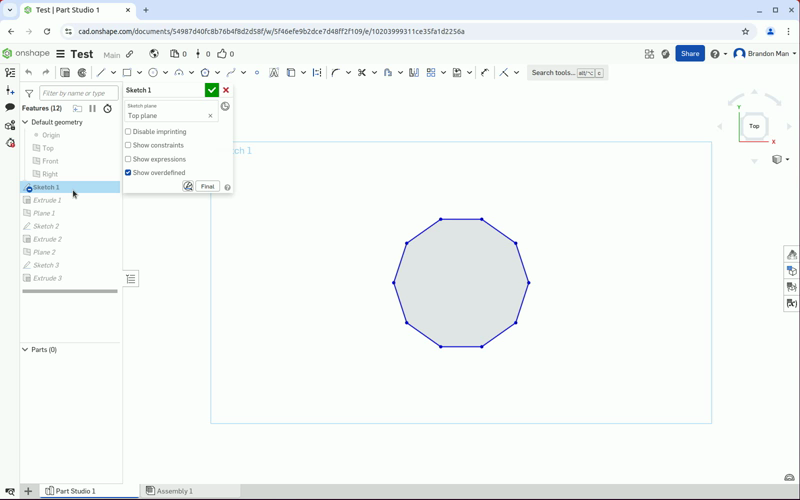
mouse_move(229, 92)
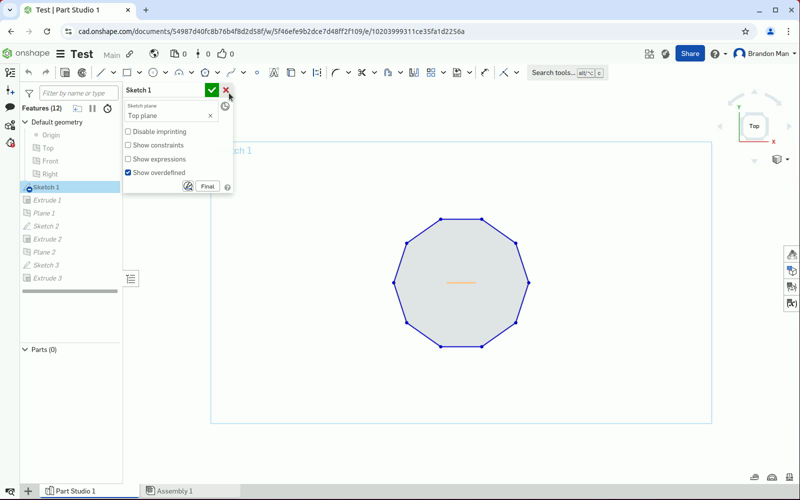
click(229, 92)
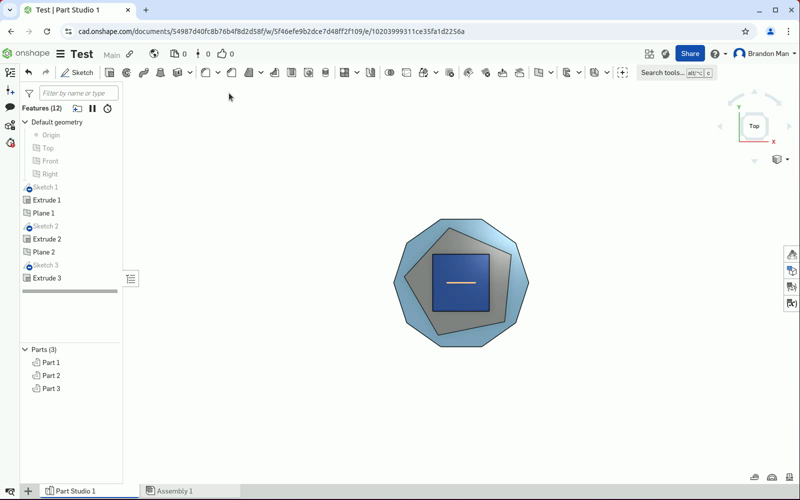
mouse_move(541, 75)
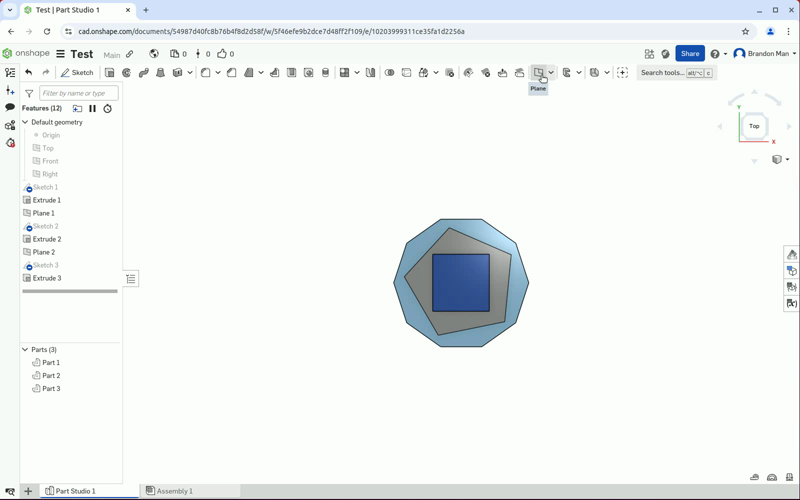
click(541, 75)
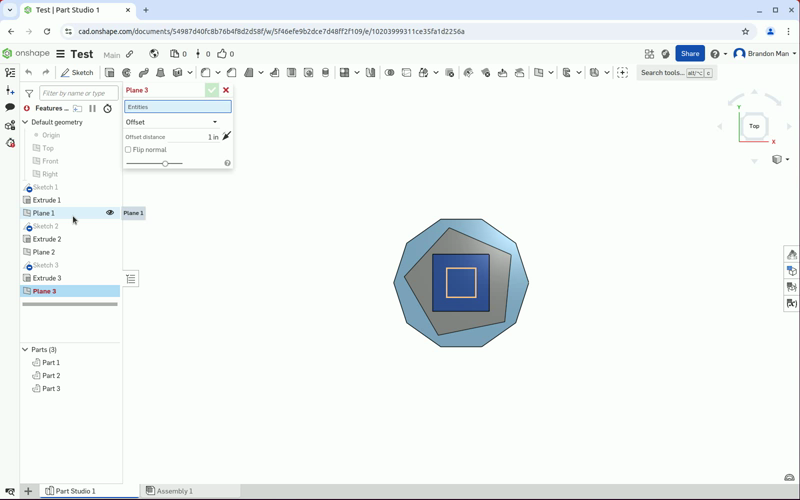
scroll(3)
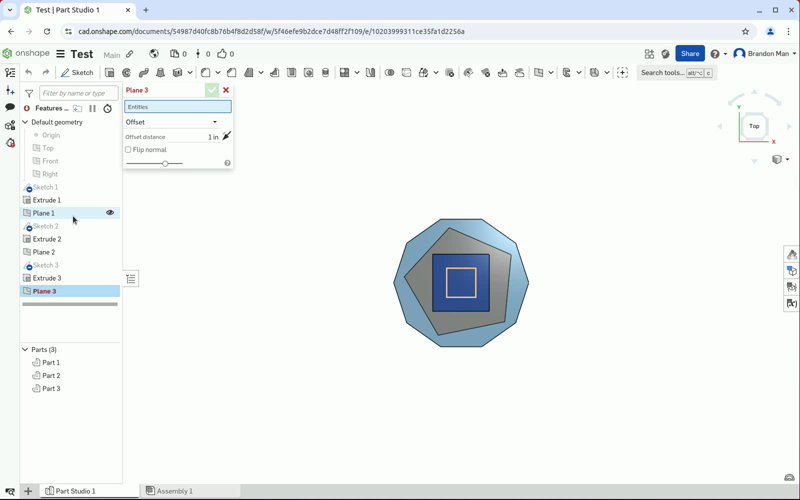
mouse_move(73, 150)
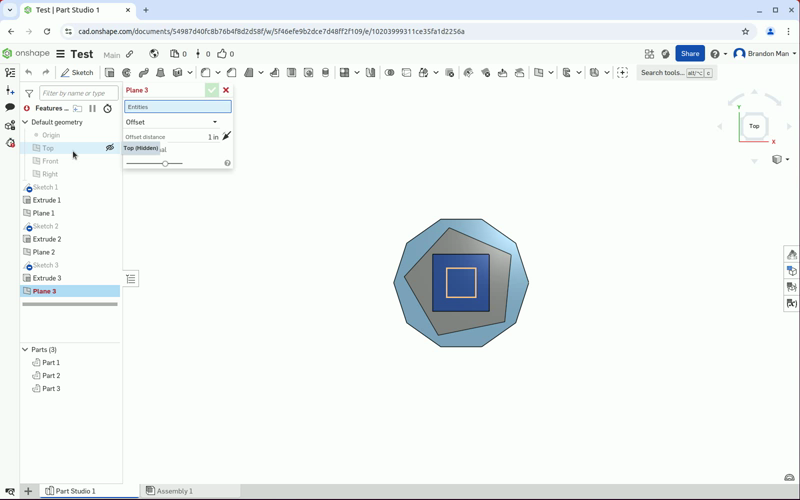
click(73, 150)
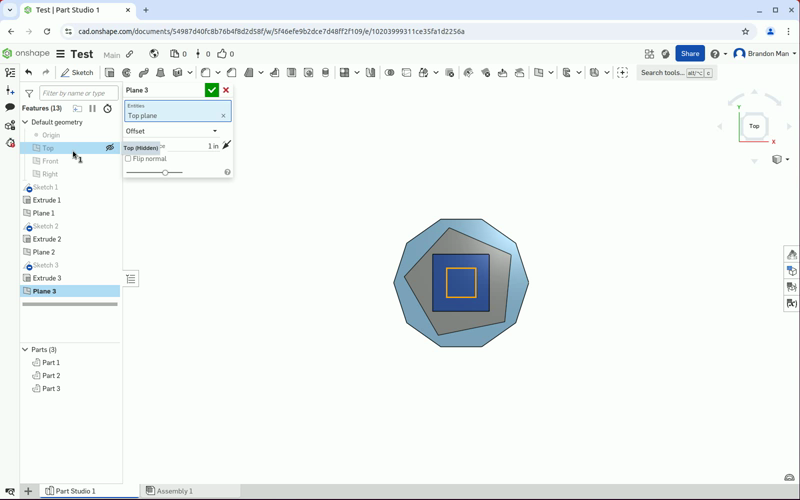
key(tab, 2)
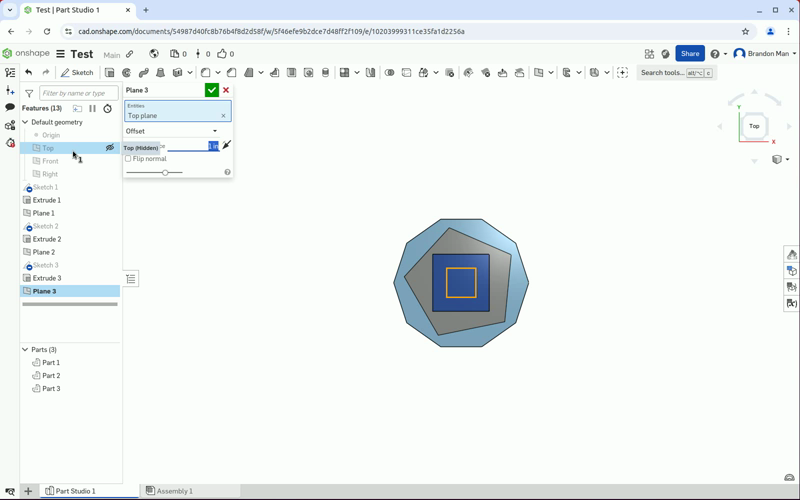
text(7.949)
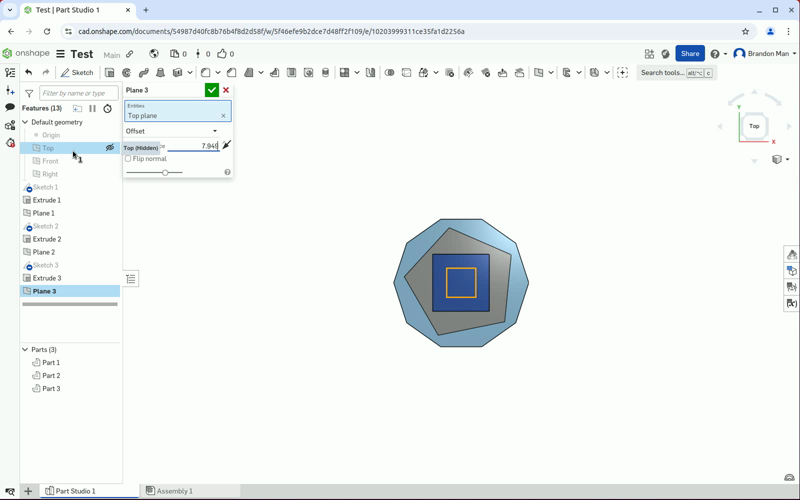
key(enter, 2)
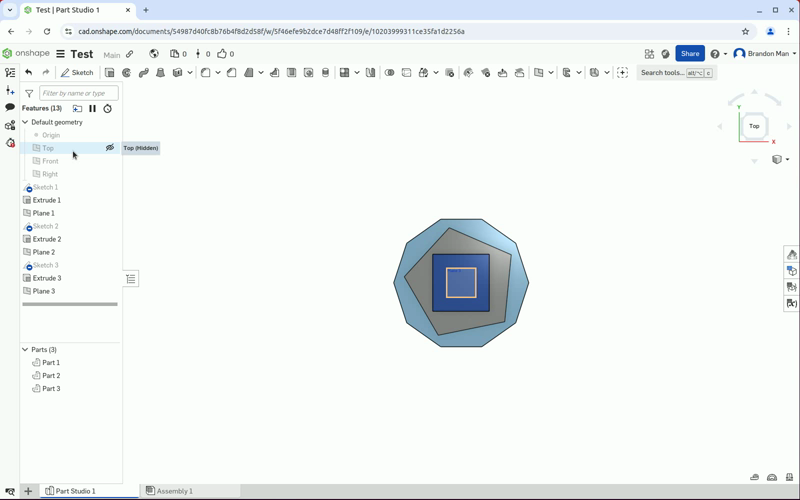
key(shift+s)
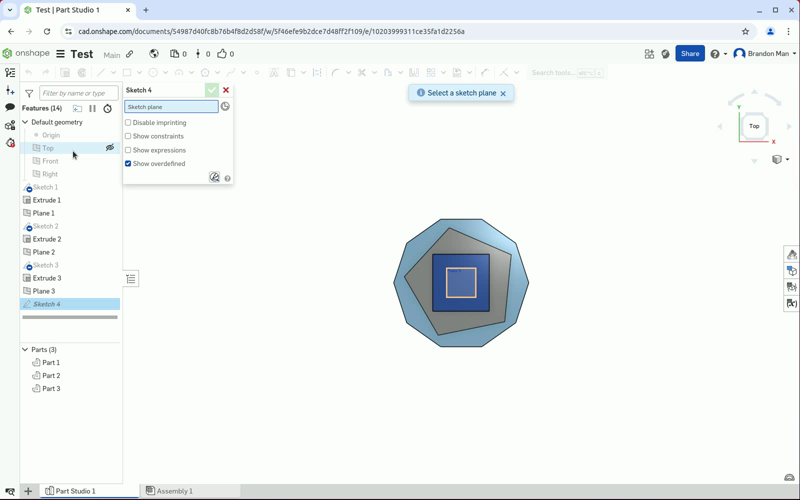
mouse_move(73, 293)
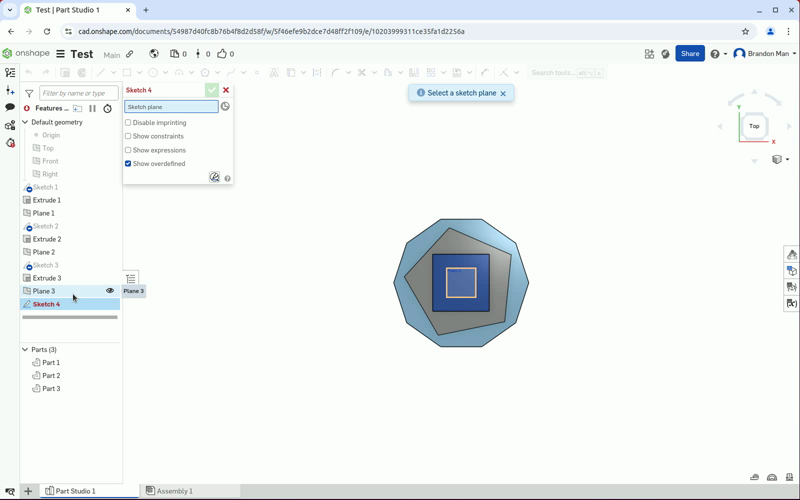
click(73, 293)
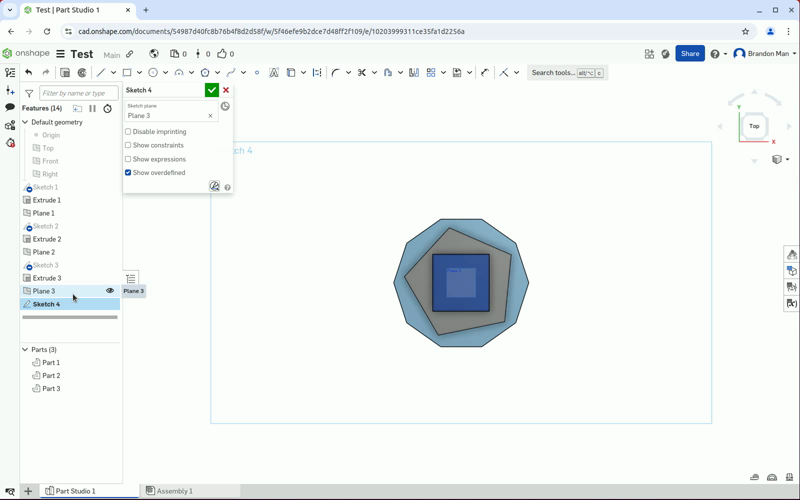
mouse_move(73, 352)
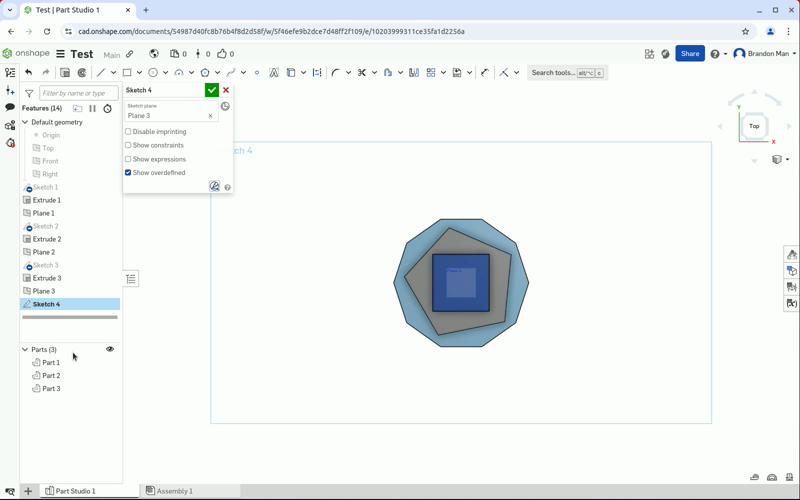
key(y)
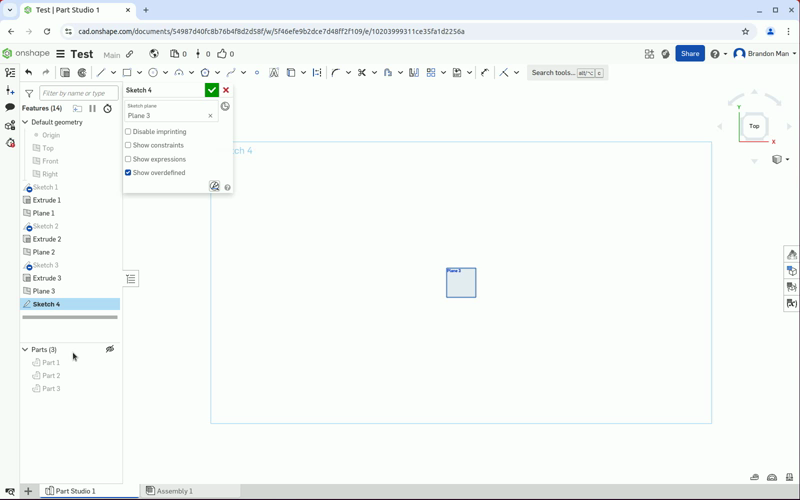
key(c)
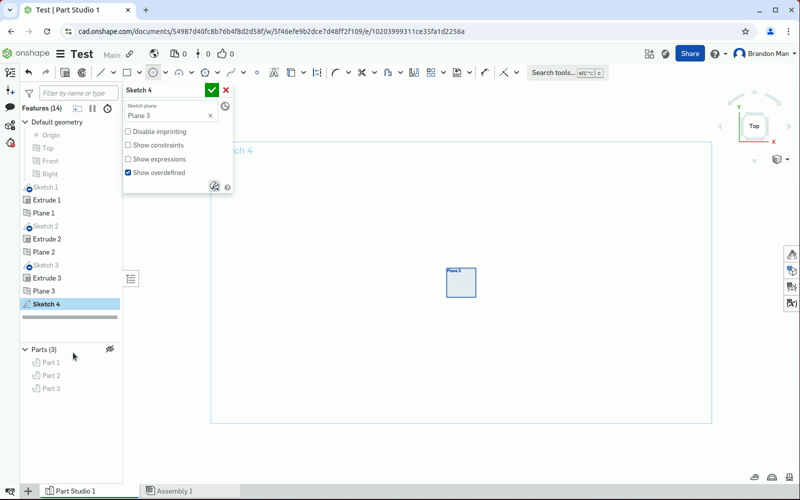
key_down(shift)
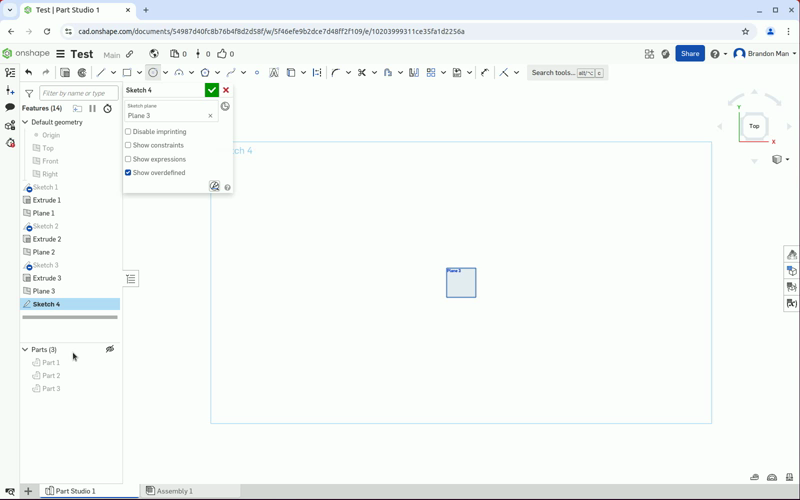
mouse_move(461, 282)
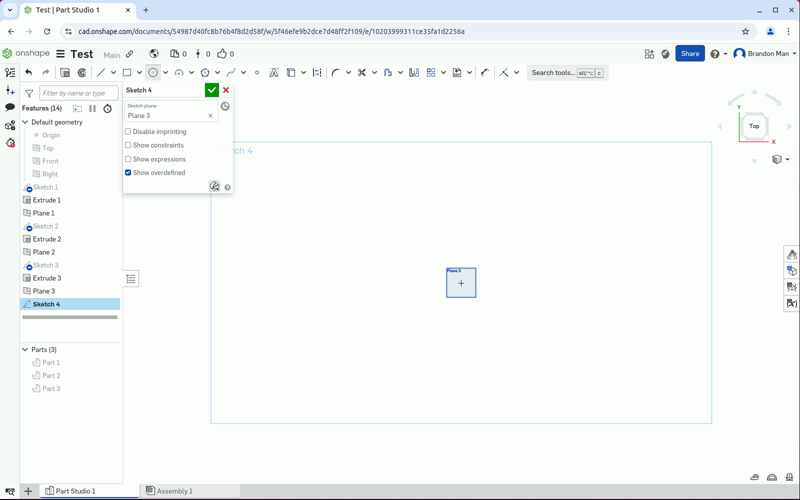
click(461, 282)
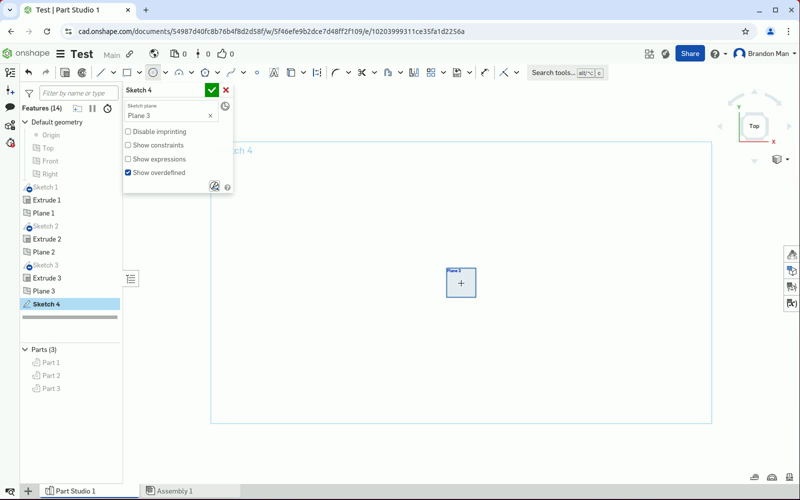
key_up(shift)
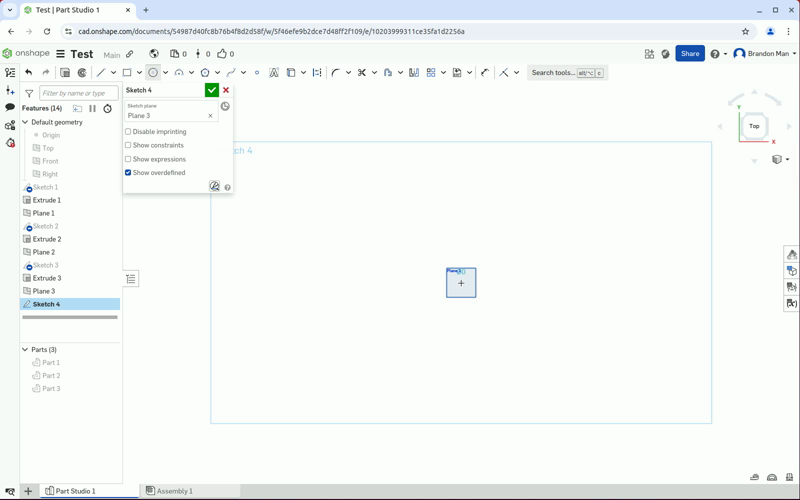
mouse_move(485, 282)
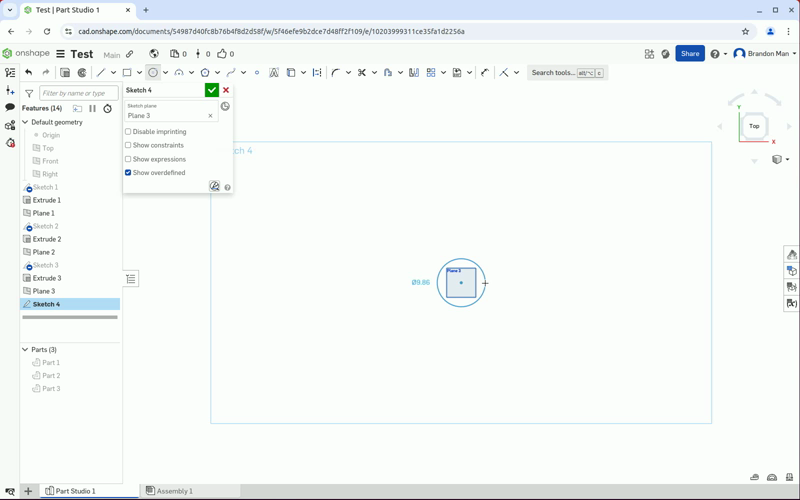
click(485, 282)
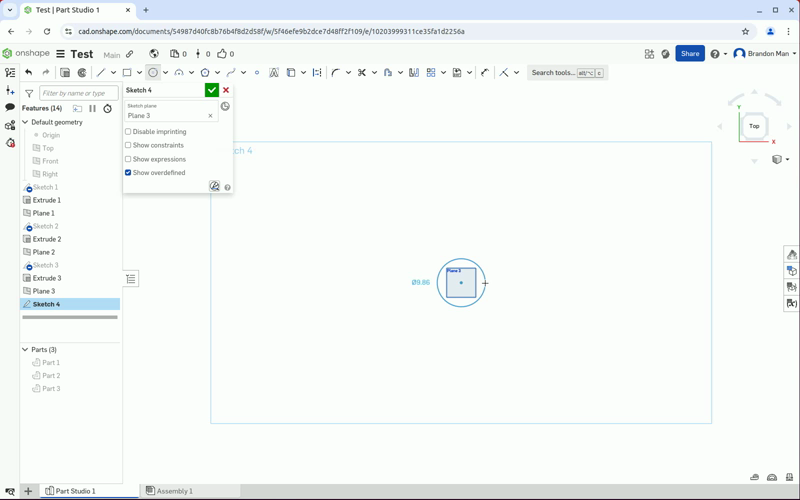
key(esc)
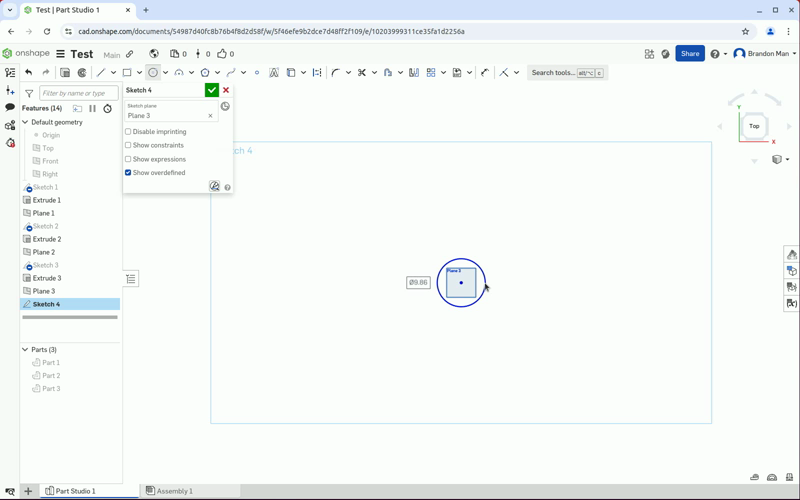
mouse_move(458, 270)
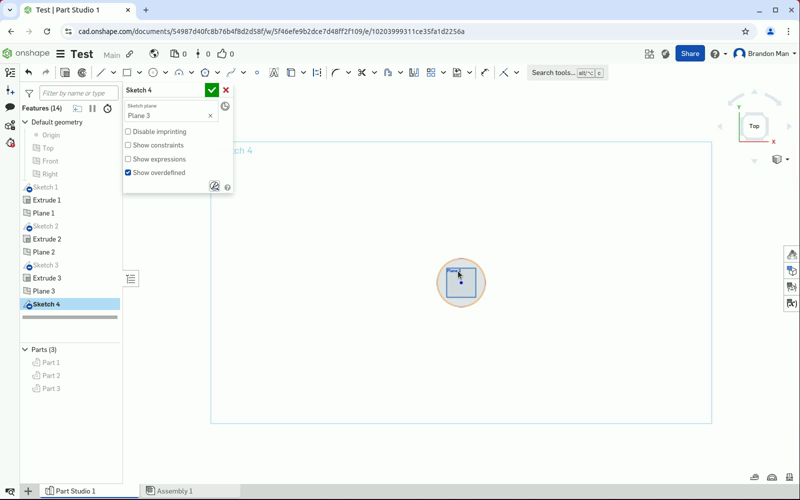
click(458, 270)
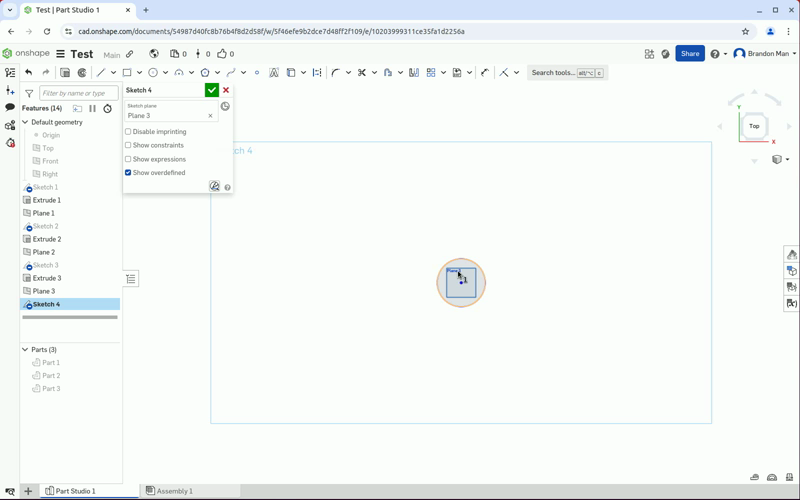
mouse_move(73, 352)
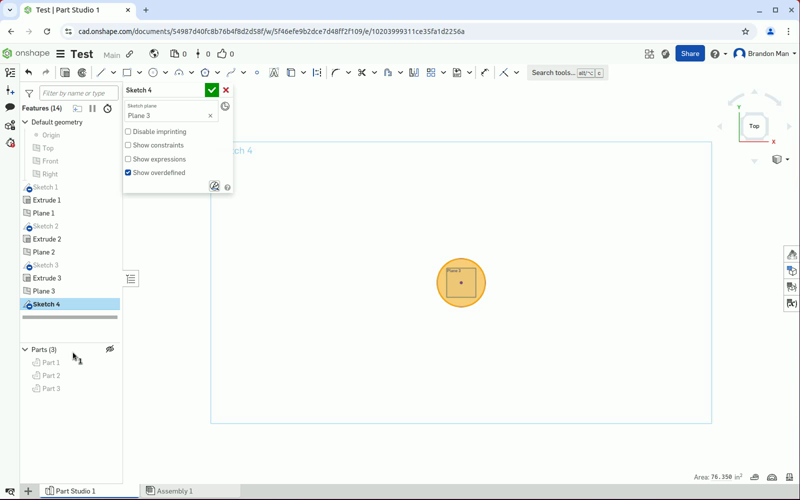
key(shift+y)
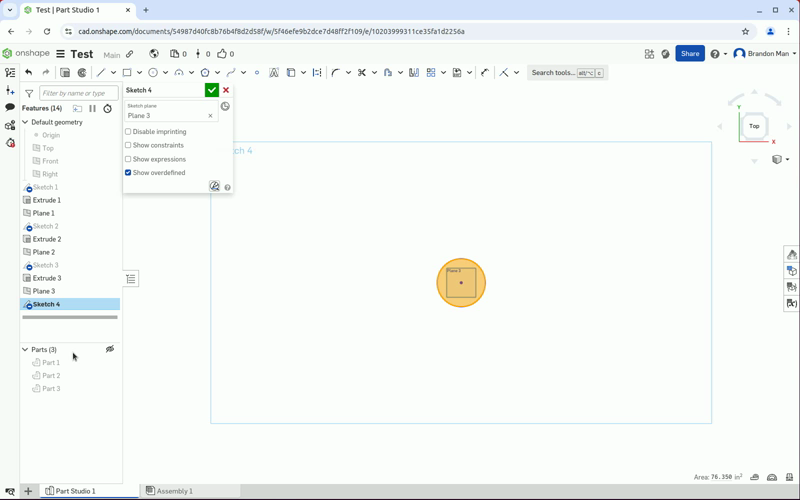
key(shift+e)
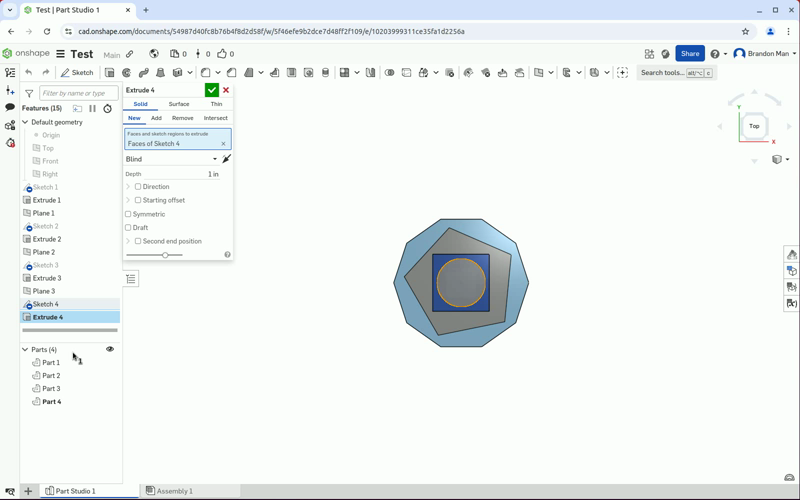
mouse_move(143, 106)
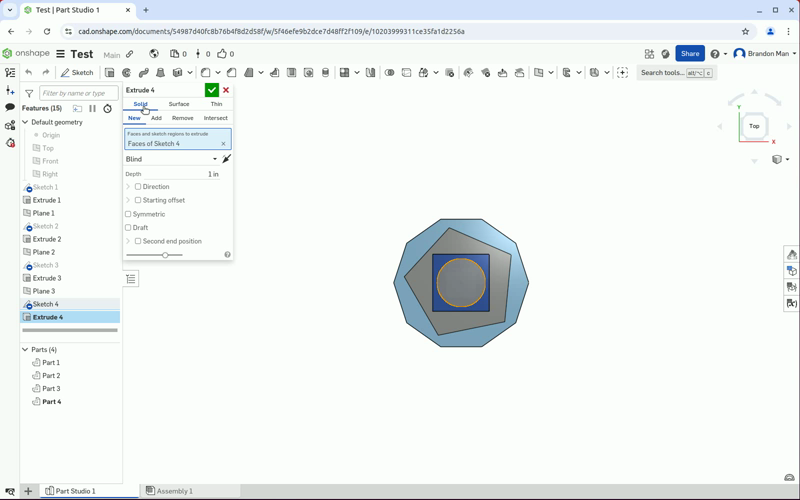
click(143, 106)
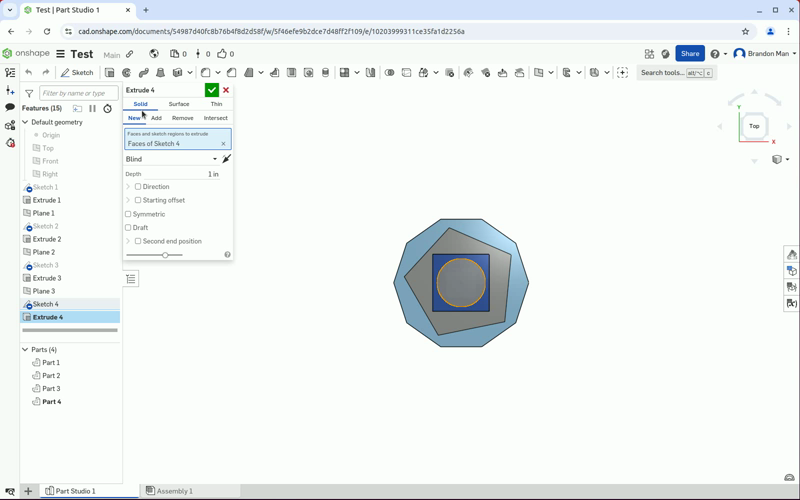
mouse_move(137, 120)
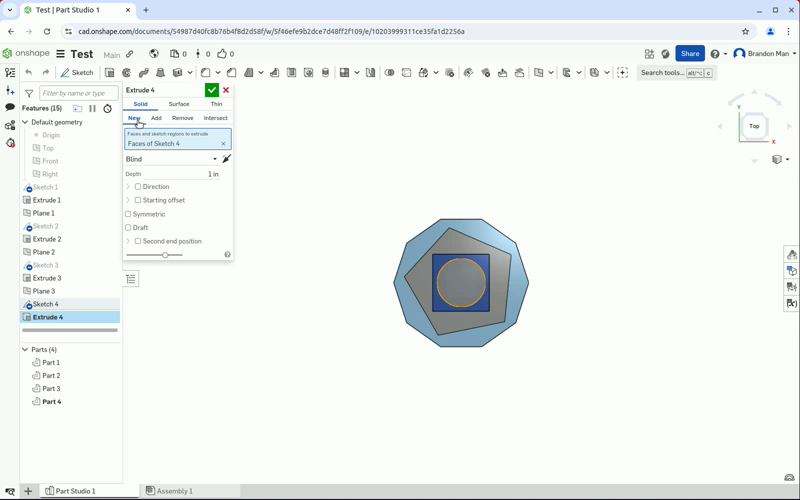
click(137, 120)
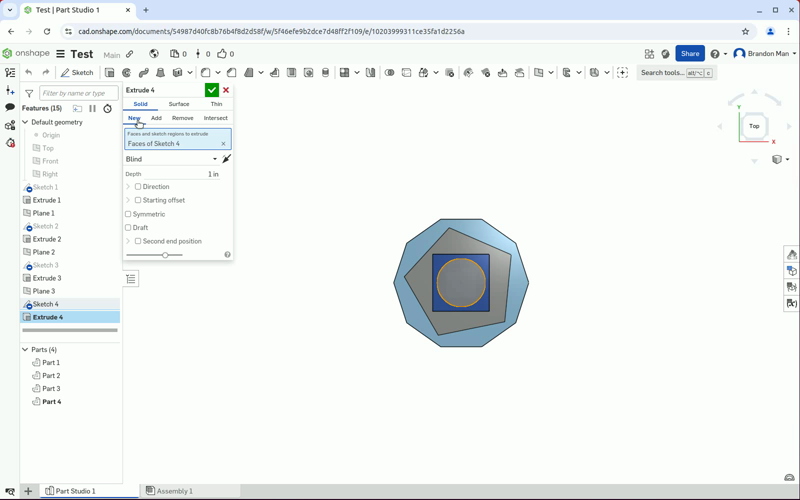
key(tab, 4)
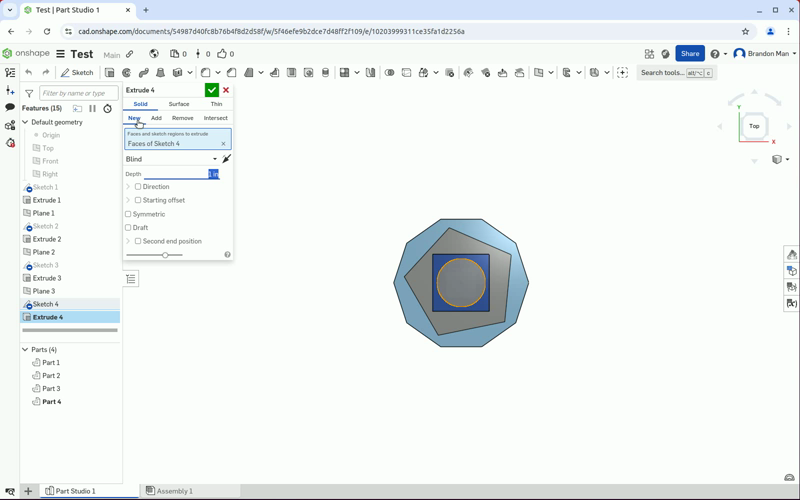
text(1.926)
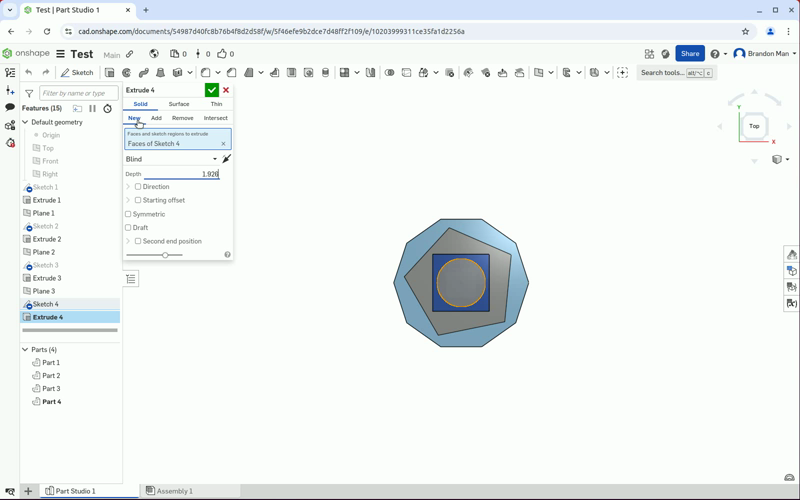
key(enter)
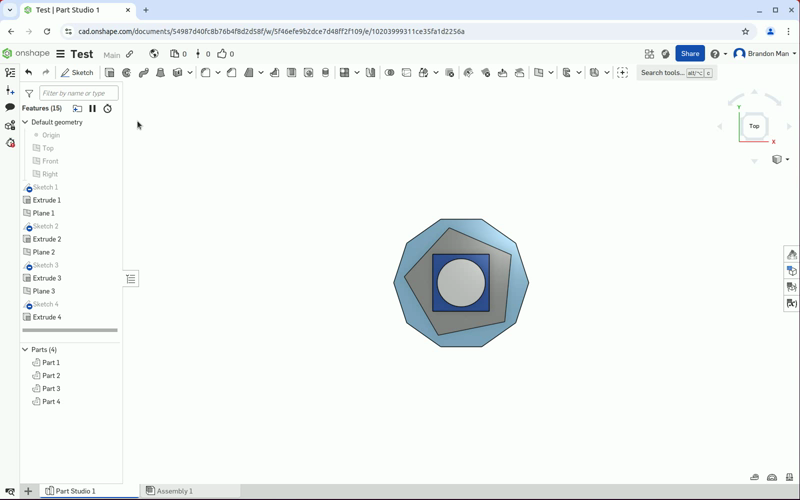
key(shift+h)
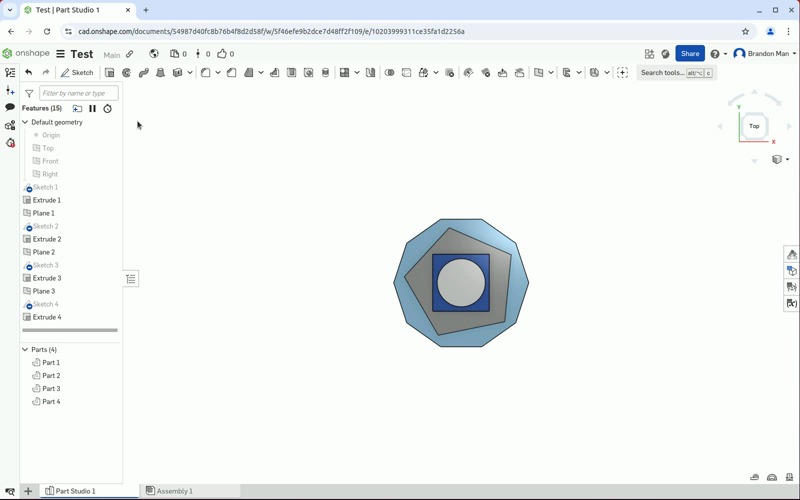
key(shift+h)
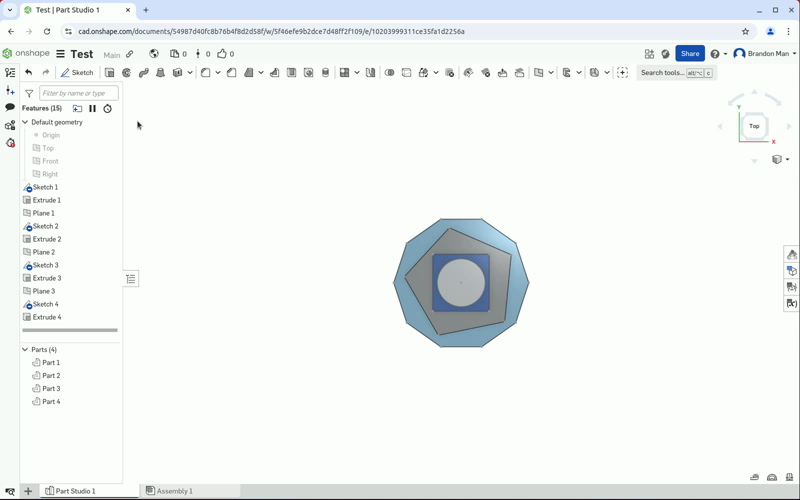
key(shift+7)
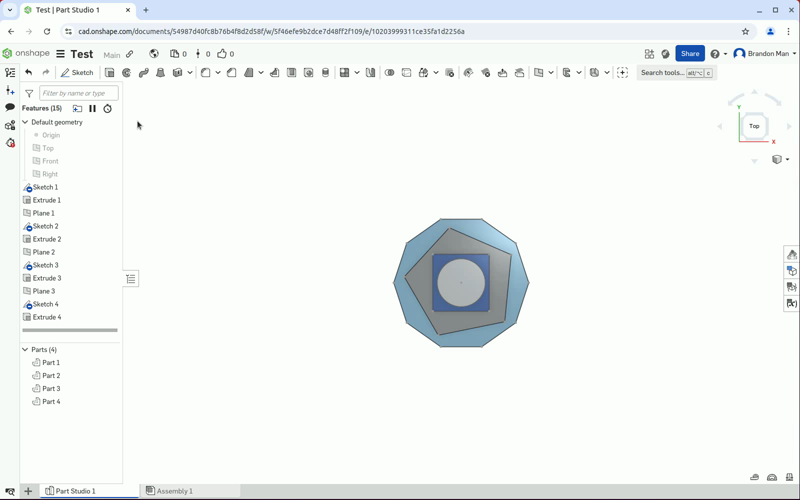
key(up, 3)
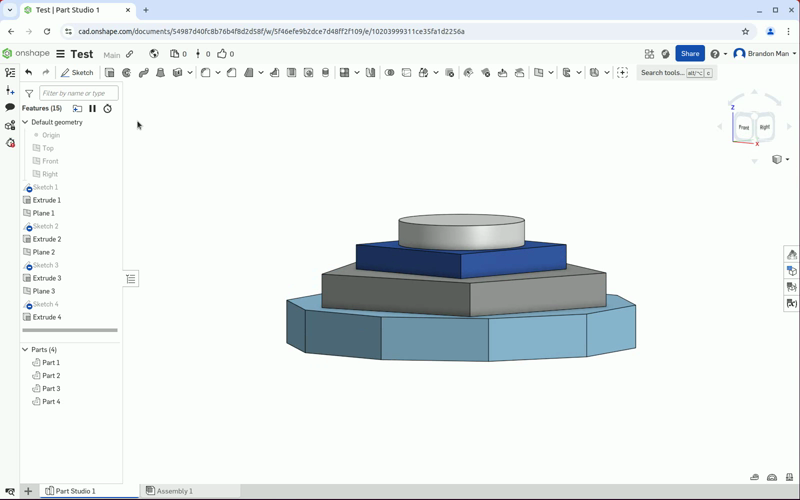
key(left, 3)
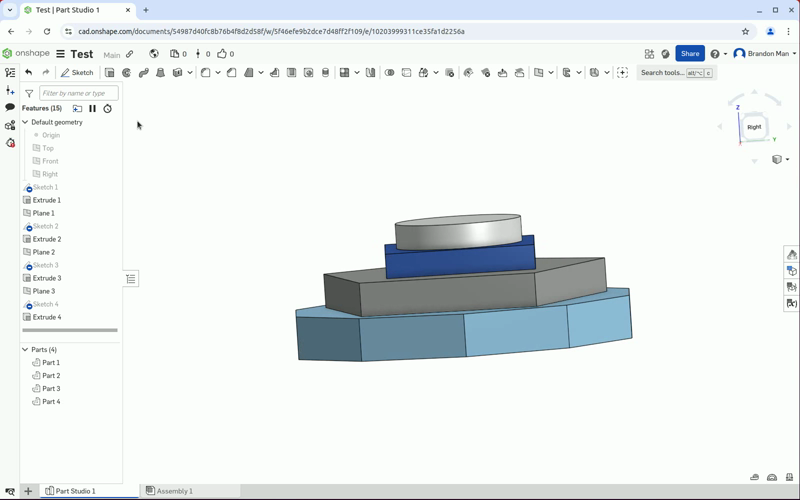
key(right, 3)
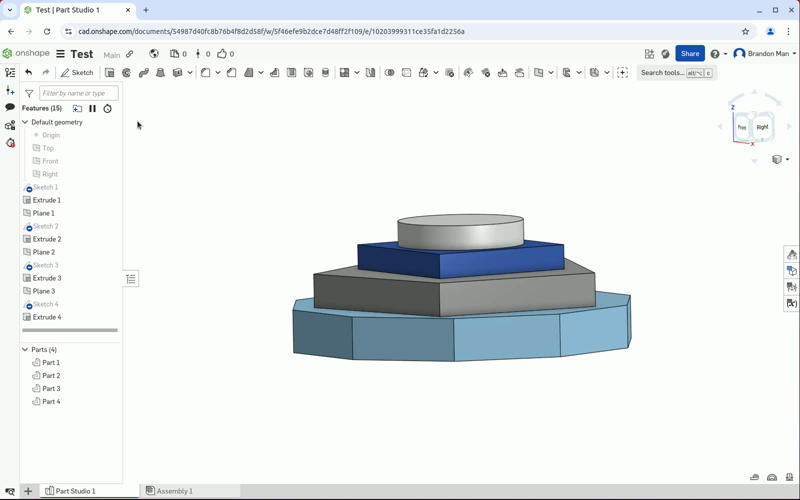
key(down, 3)
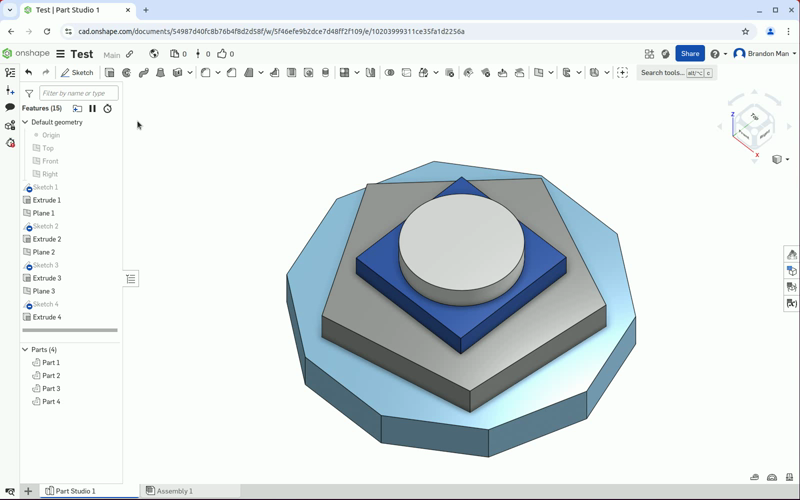
mouse_move(73, 189)
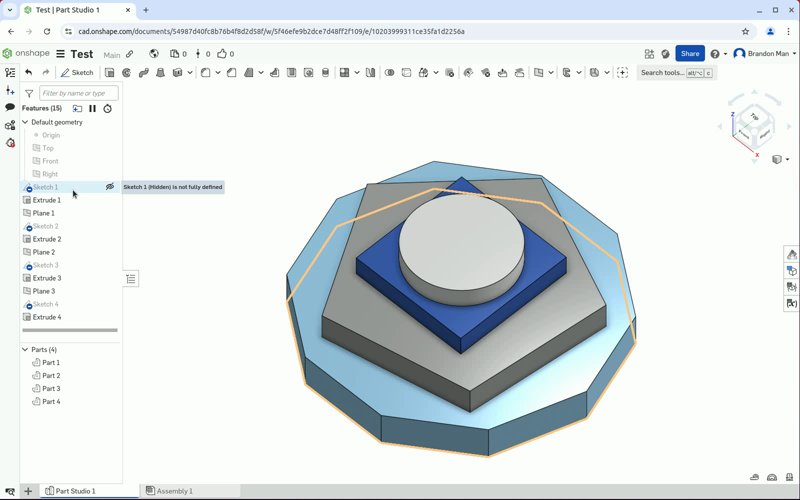
click(73, 189)